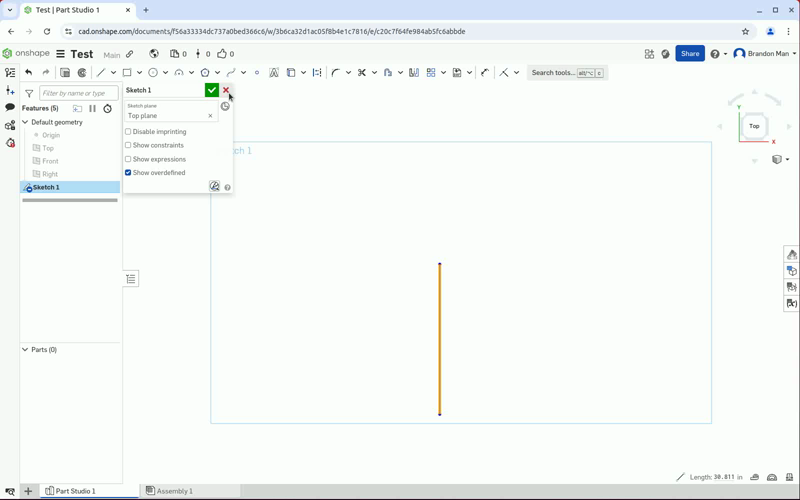
key(shift+h)
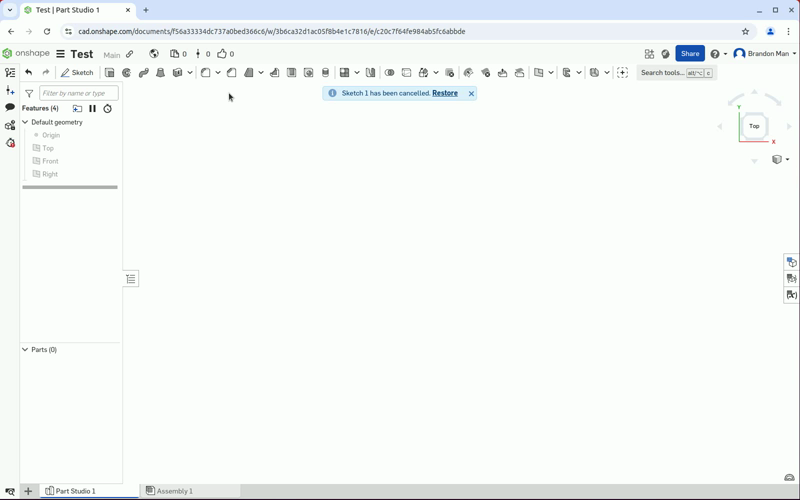
mouse_move(73, 352)
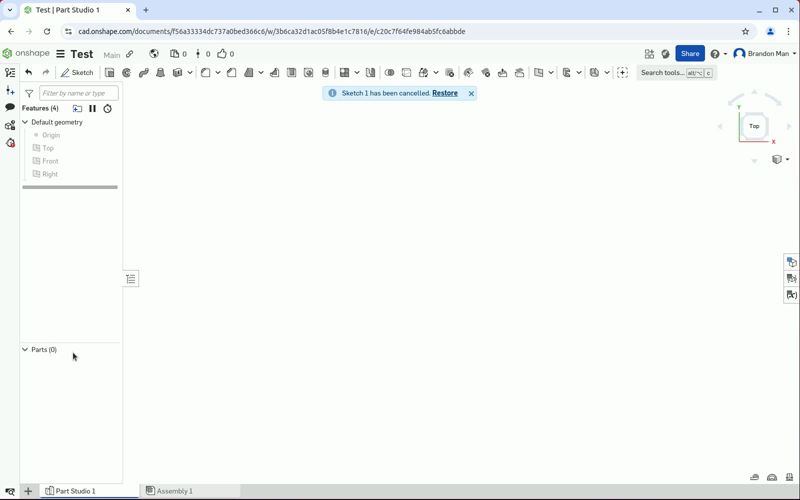
key(y)
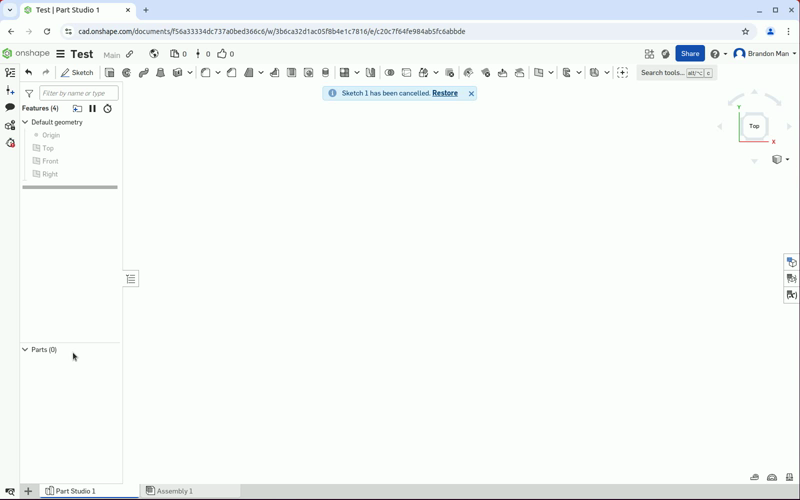
key(shift+p)
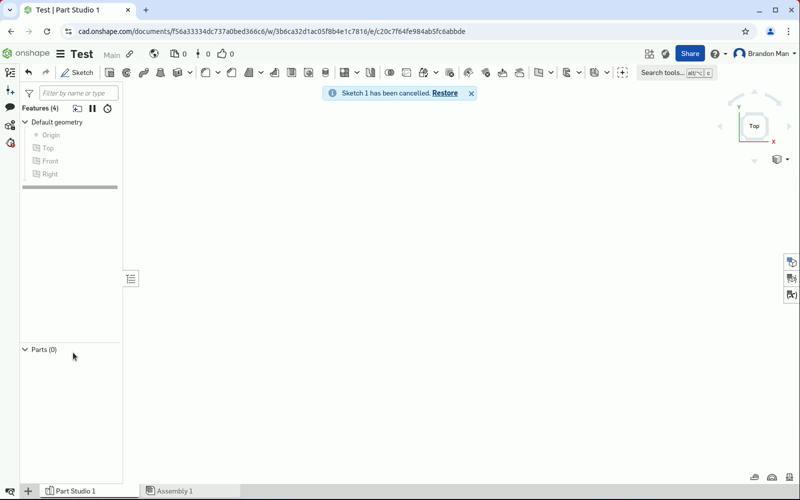
key(space)
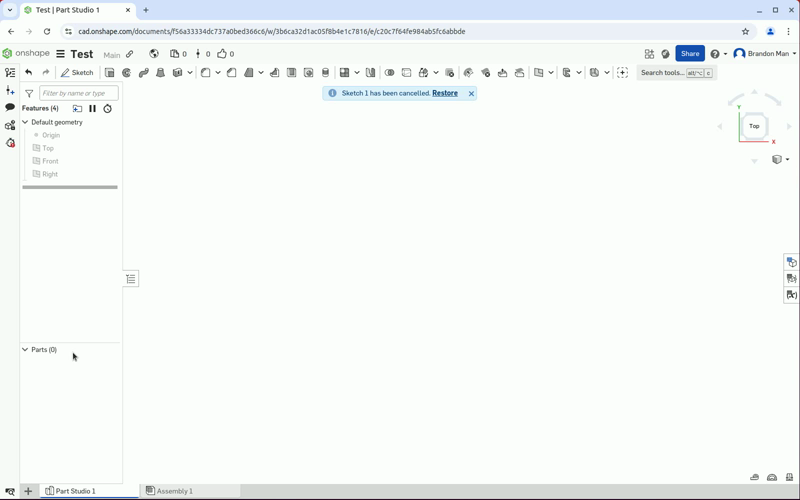
key_down(shift)
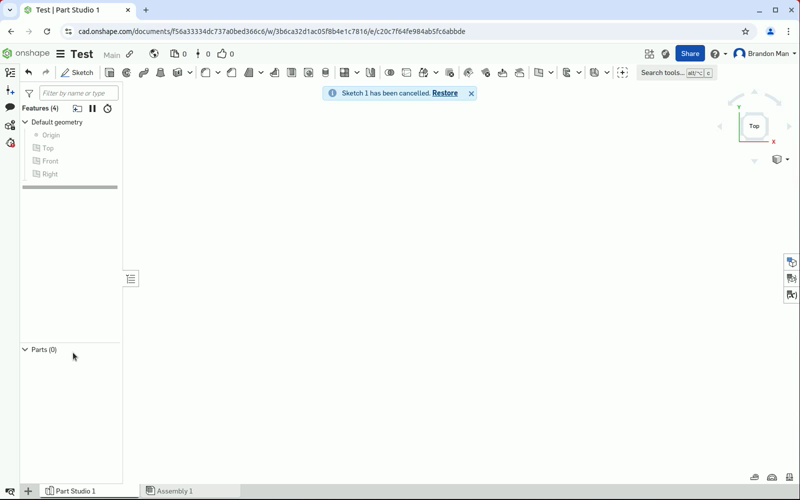
key(up)
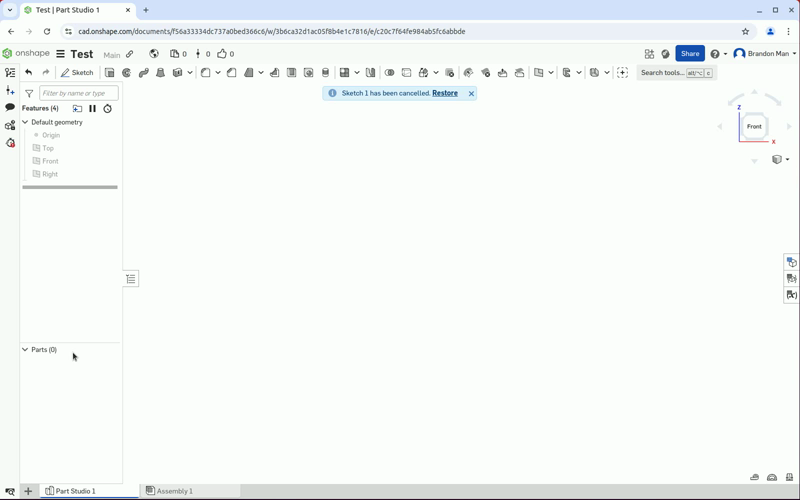
key_up(shift)
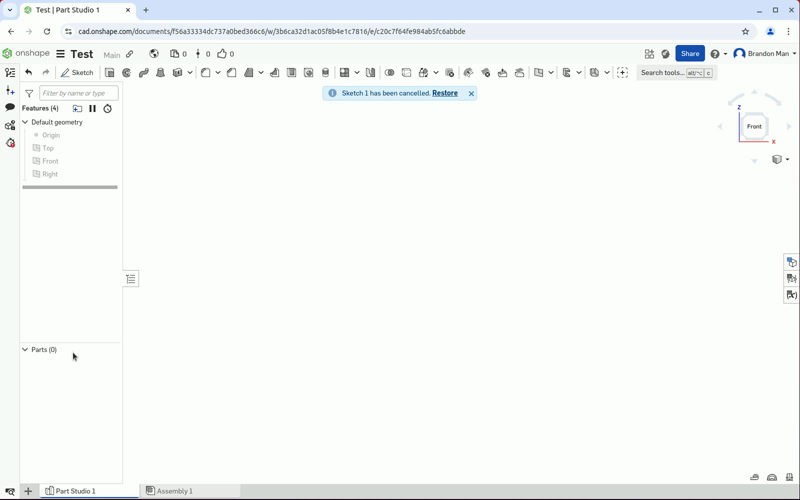
mouse_move(73, 352)
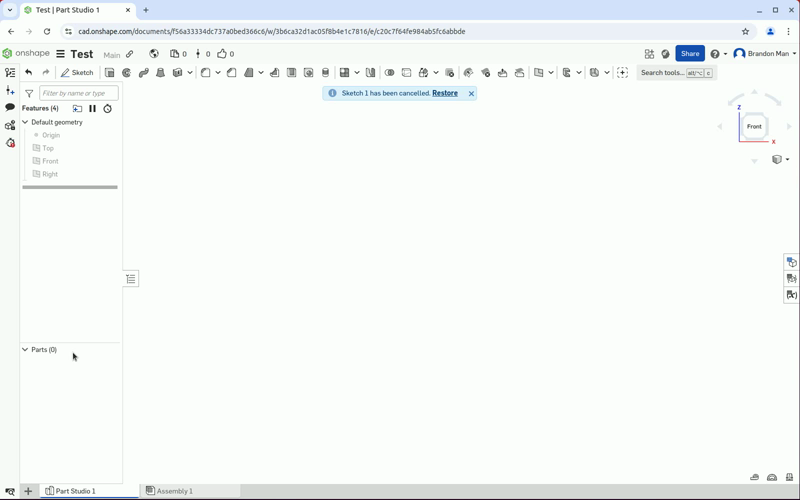
key(shift+y)
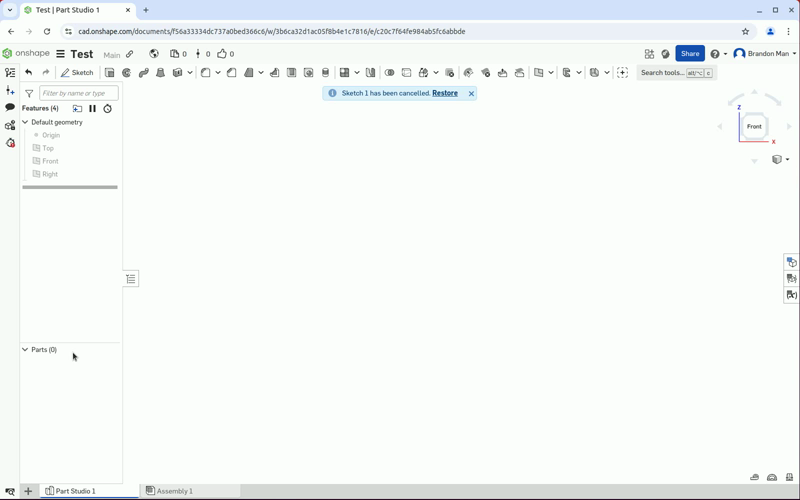
key(shift+s)
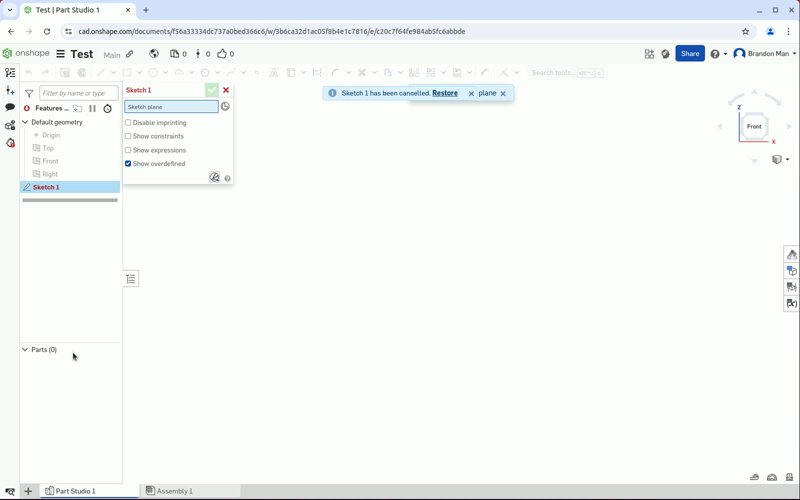
mouse_move(73, 163)
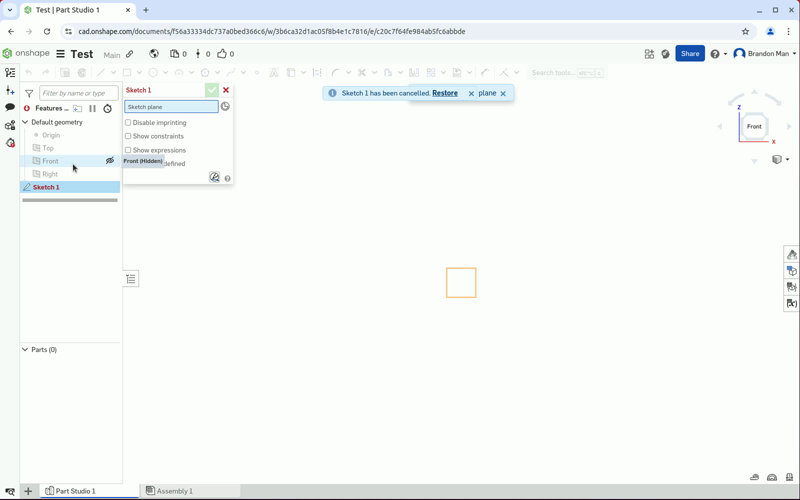
click(73, 163)
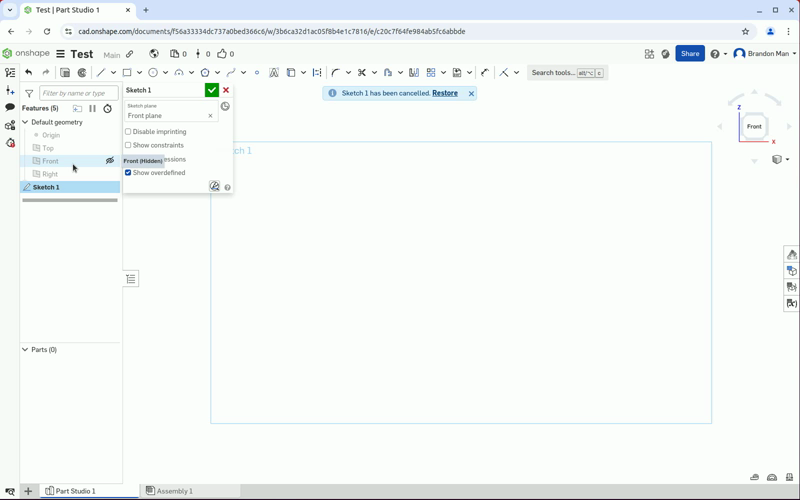
mouse_move(73, 352)
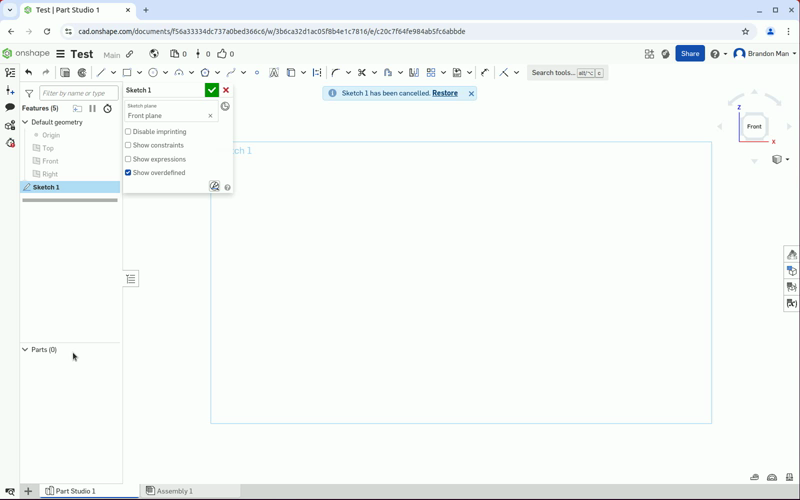
key(y)
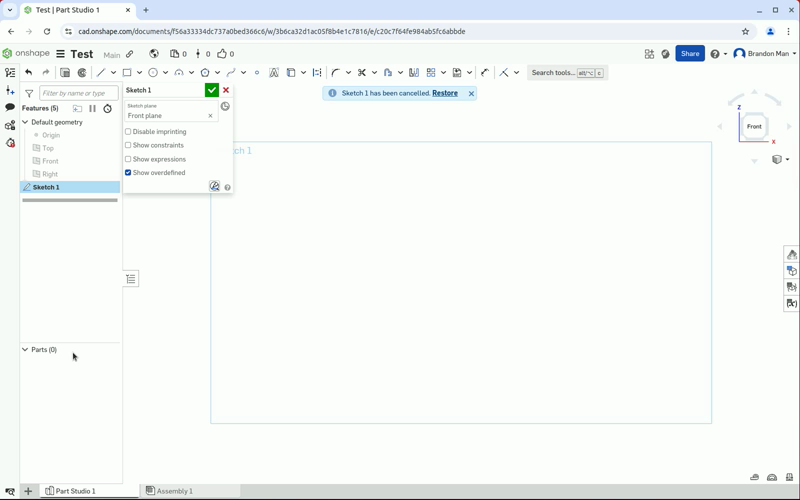
key(l)
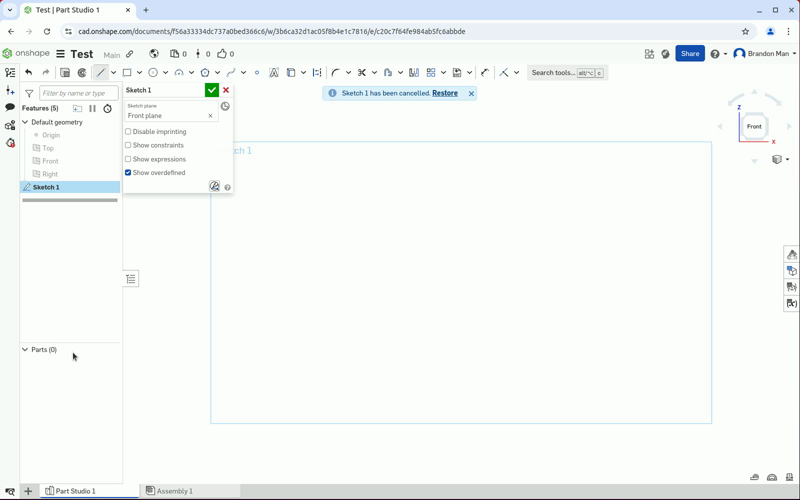
key_down(shift)
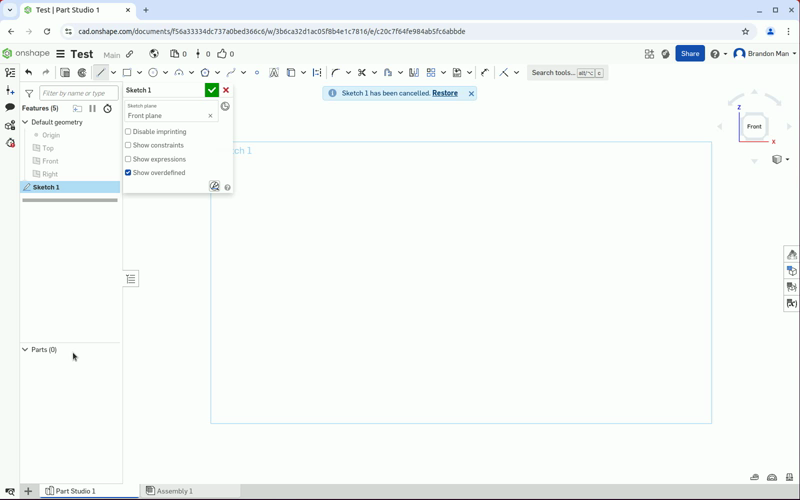
mouse_move(348, 282)
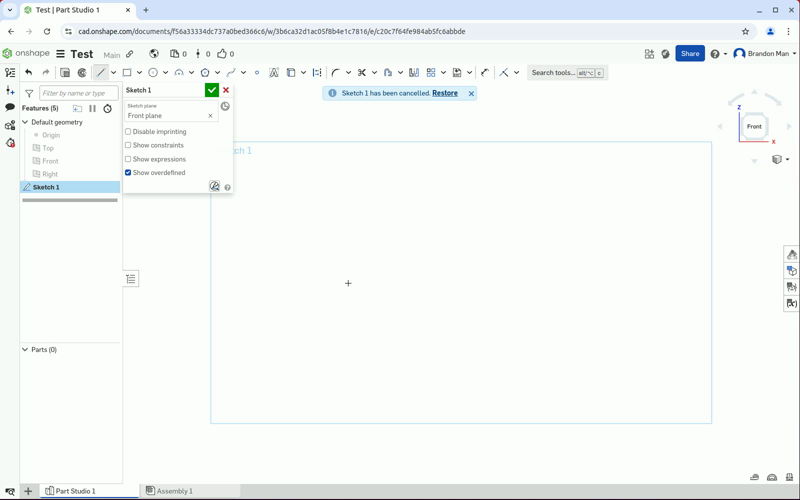
click(348, 282)
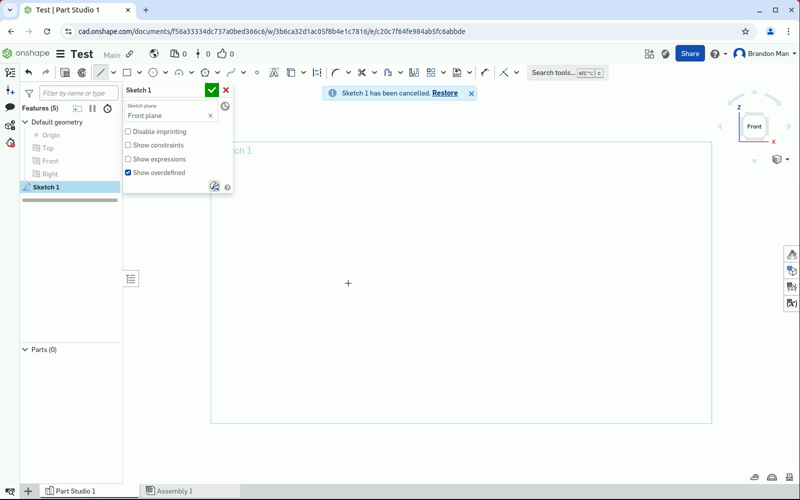
key_up(shift)
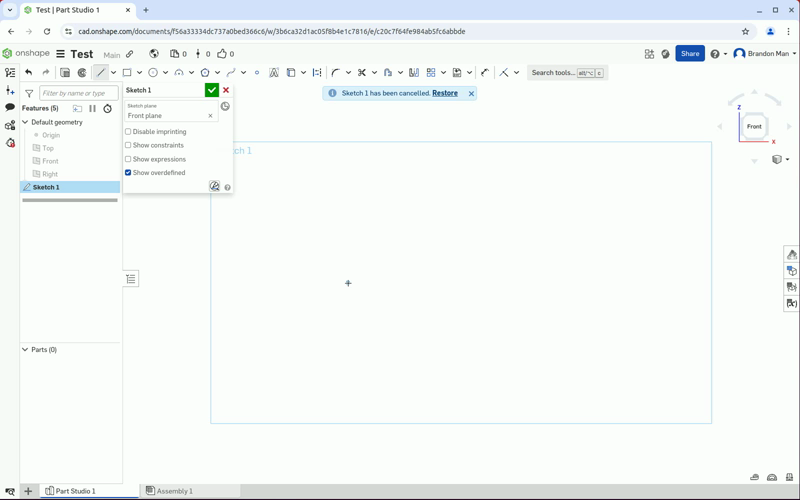
key_down(shift)
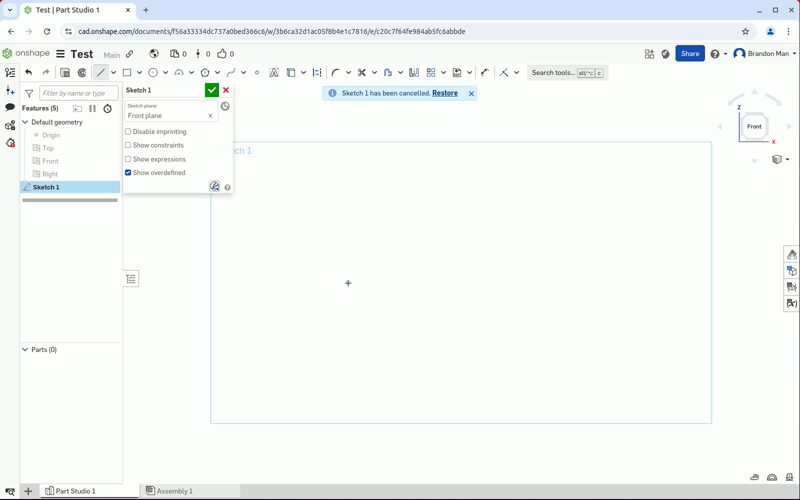
mouse_move(460, 282)
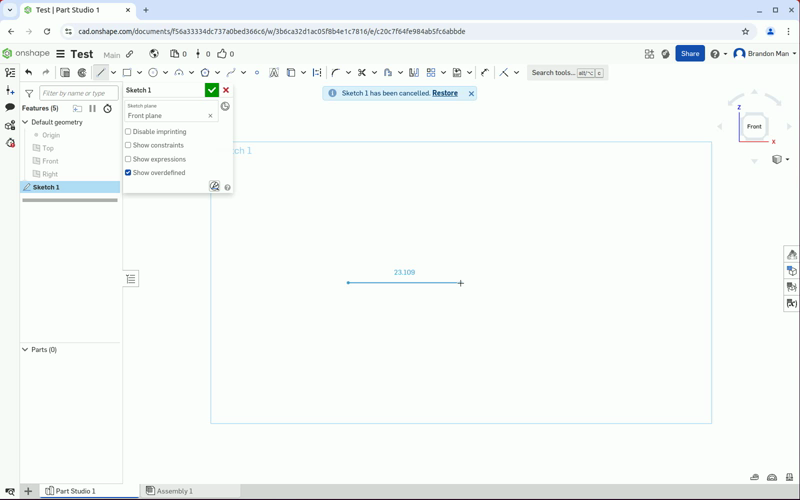
click(460, 282)
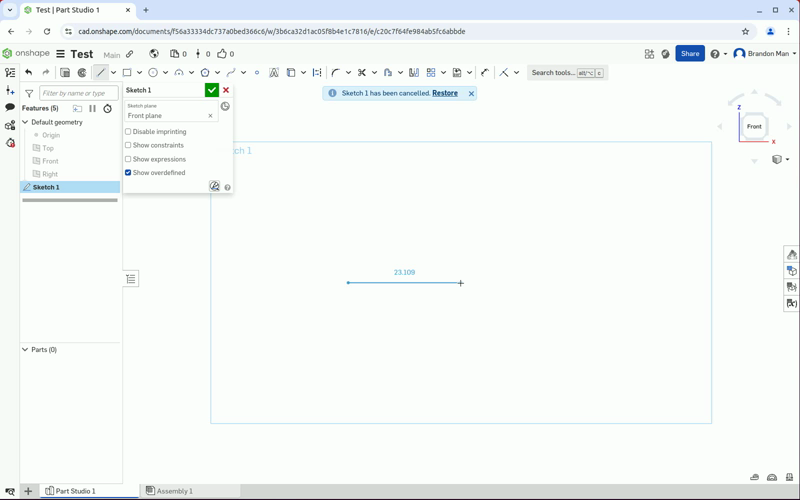
key_up(shift)
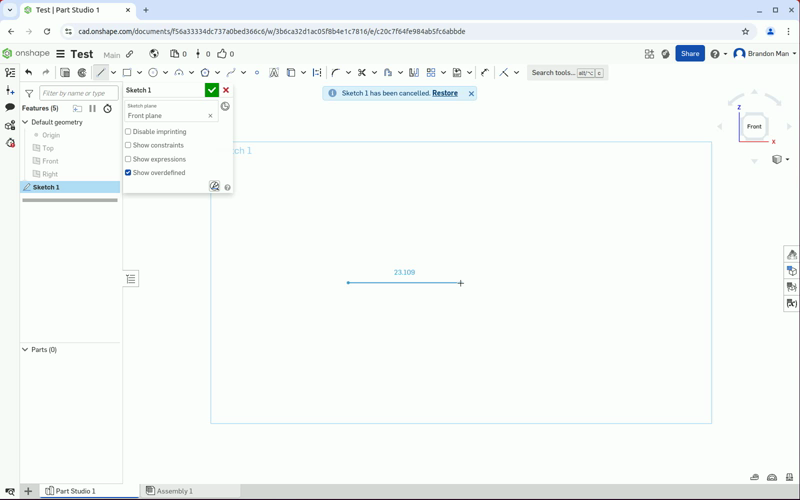
key_down(shift)
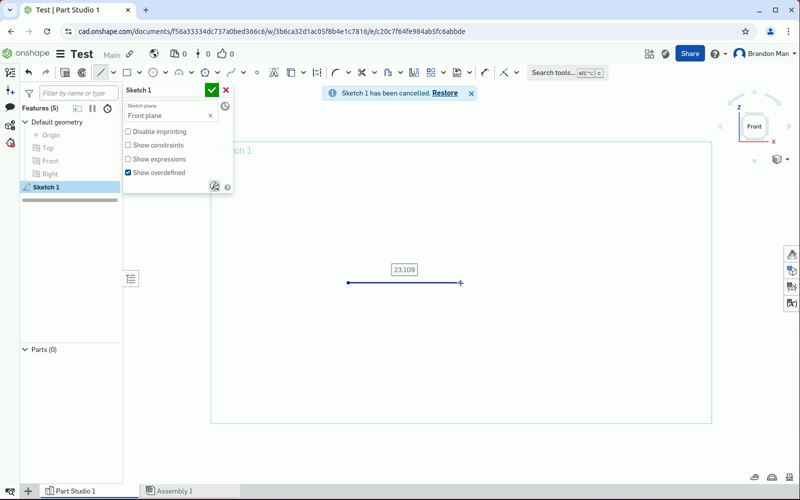
mouse_move(460, 170)
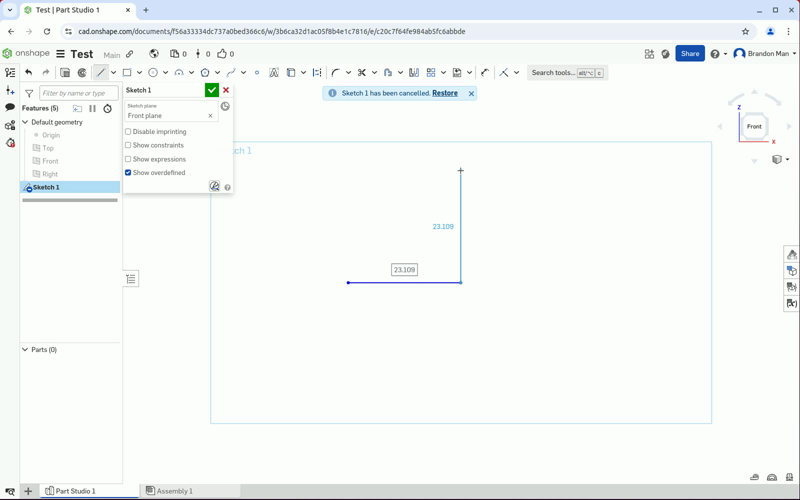
click(460, 170)
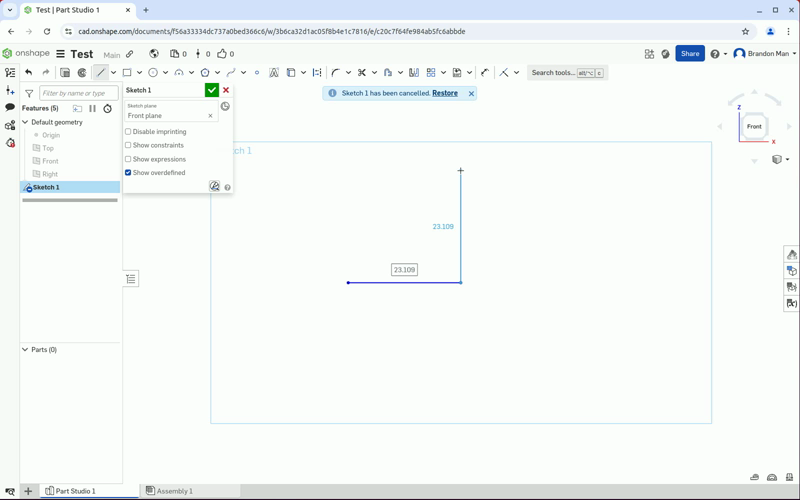
key_up(shift)
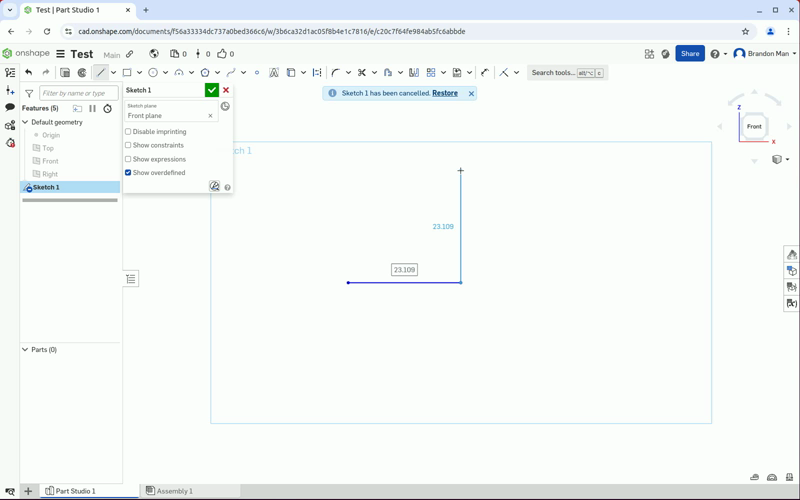
key_down(shift)
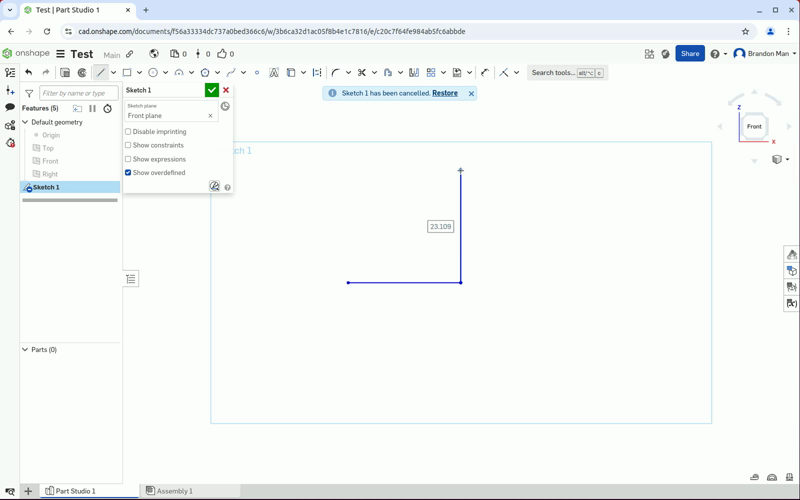
mouse_move(348, 170)
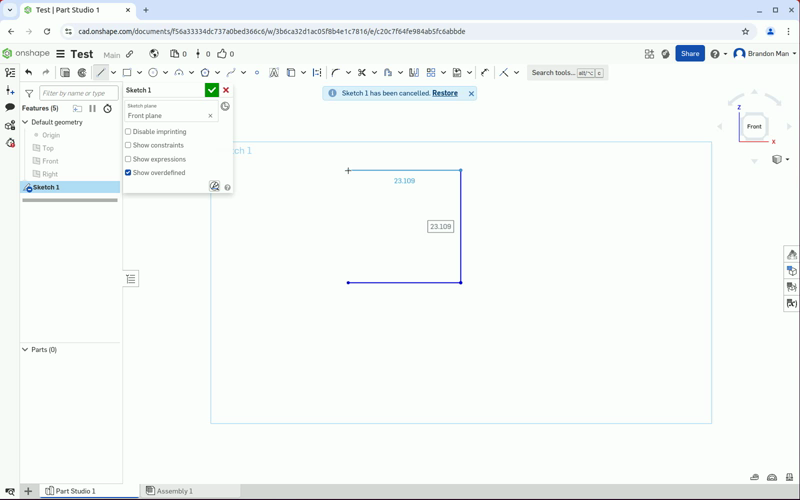
click(348, 170)
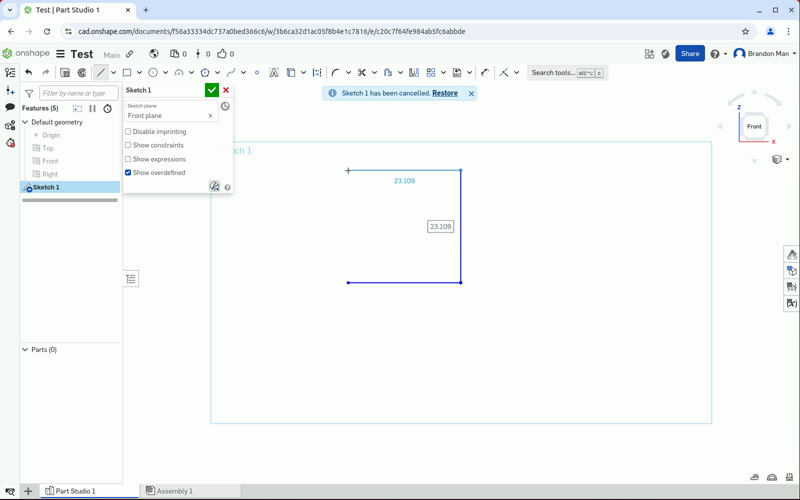
key_up(shift)
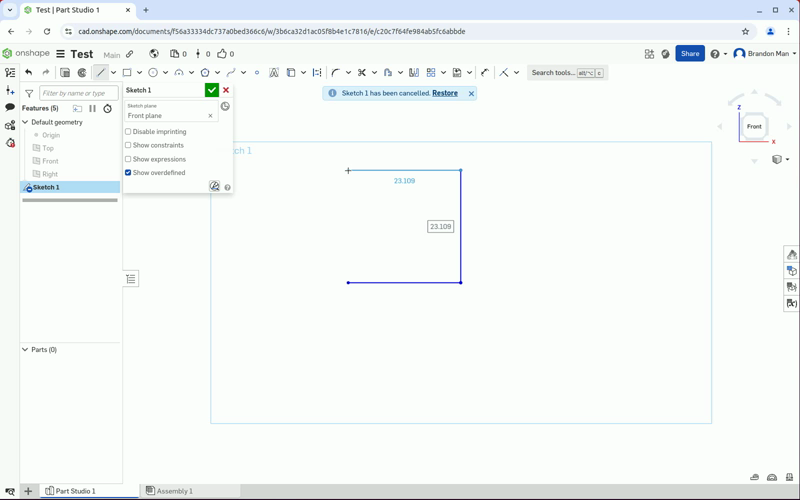
key_down(shift)
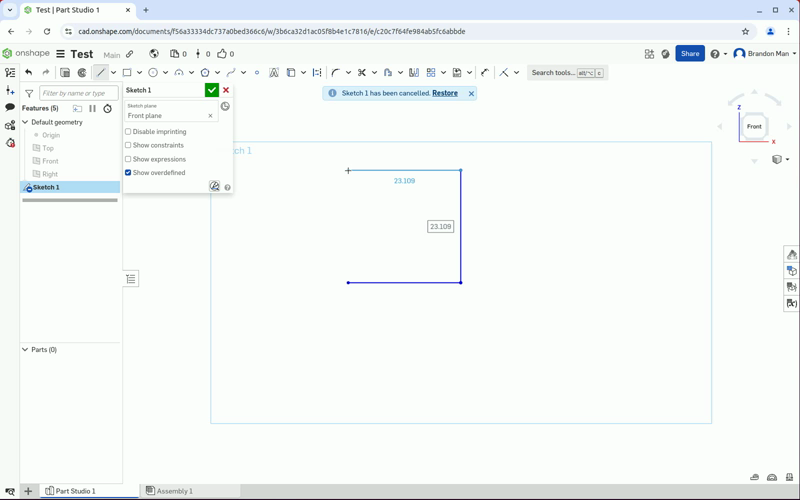
mouse_move(348, 282)
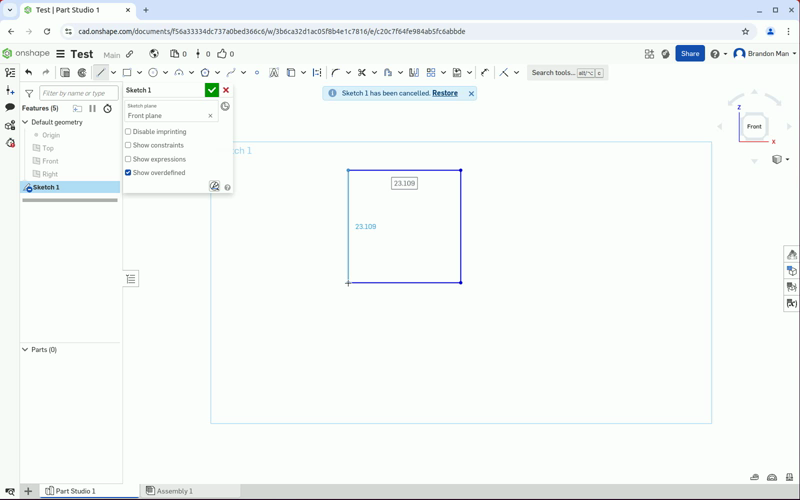
key_up(shift)
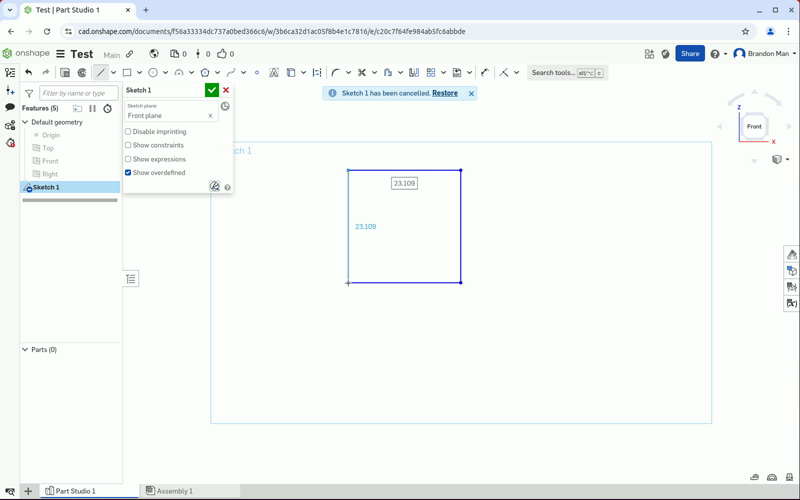
click(348, 282)
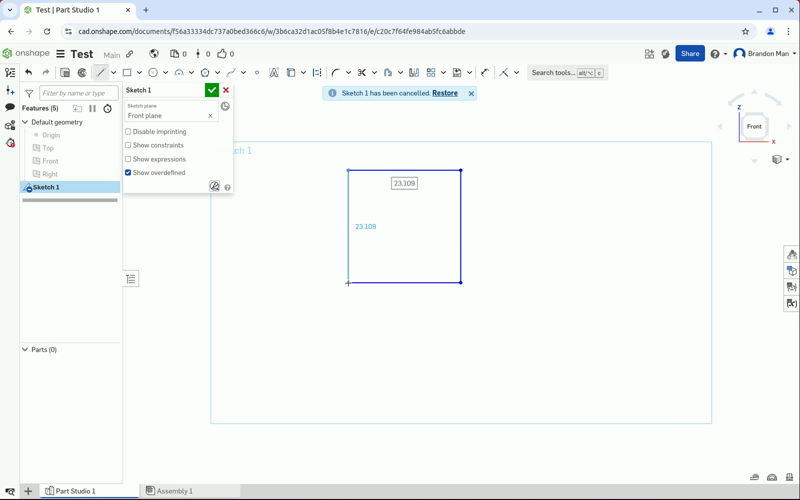
key(esc)
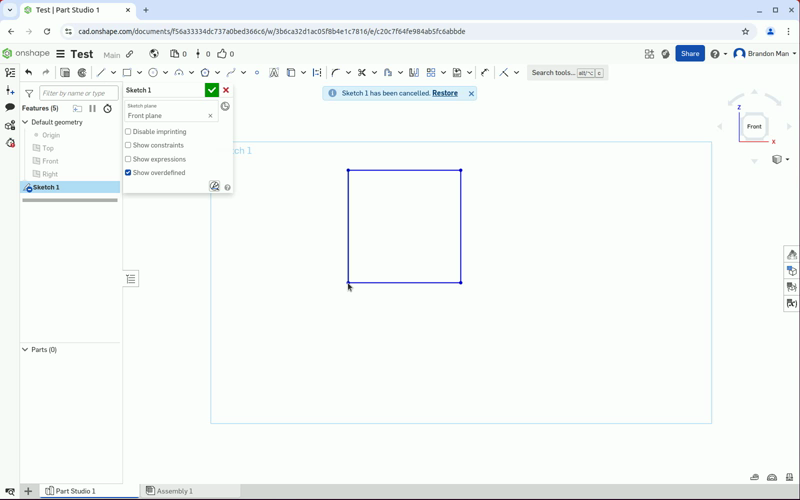
mouse_move(439, 208)
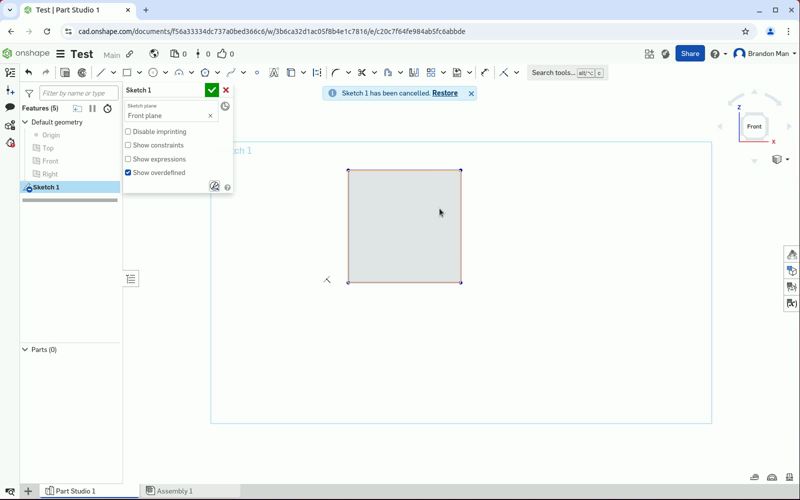
click(439, 208)
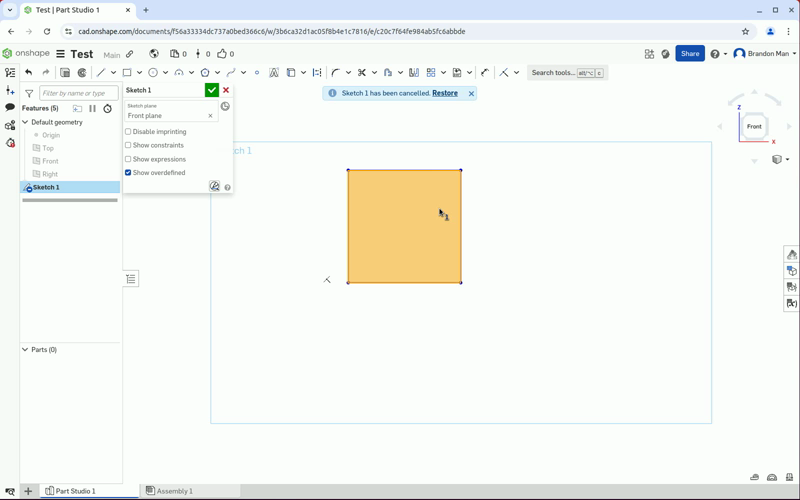
mouse_move(73, 352)
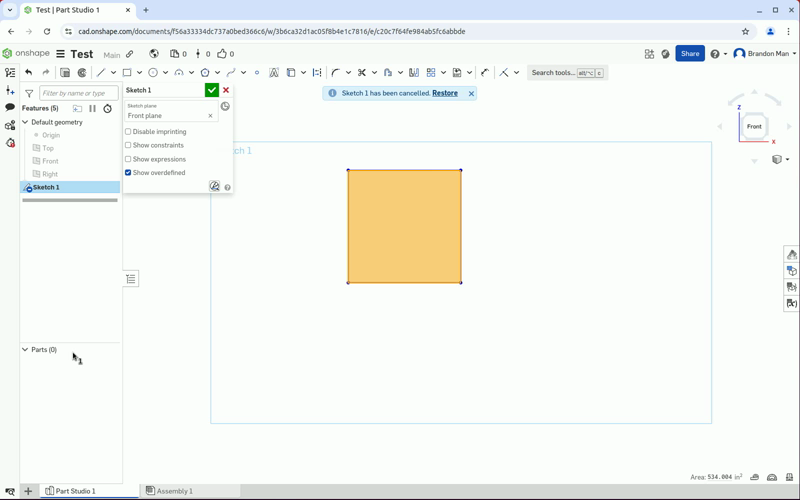
key(shift+y)
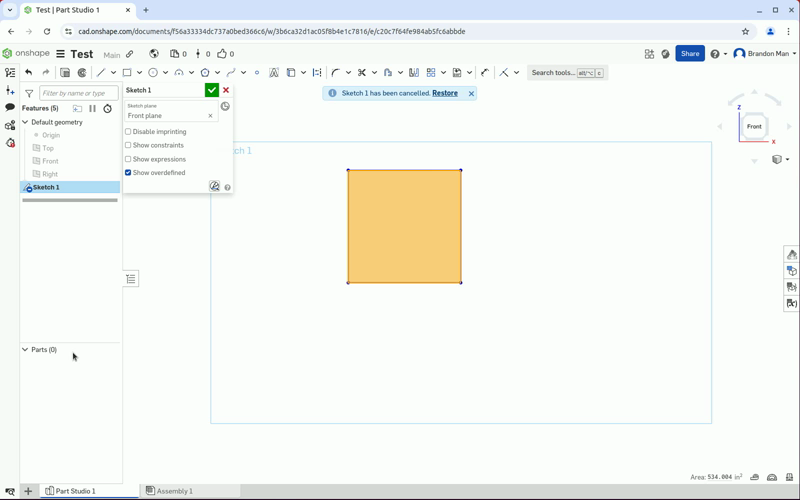
key(shift+e)
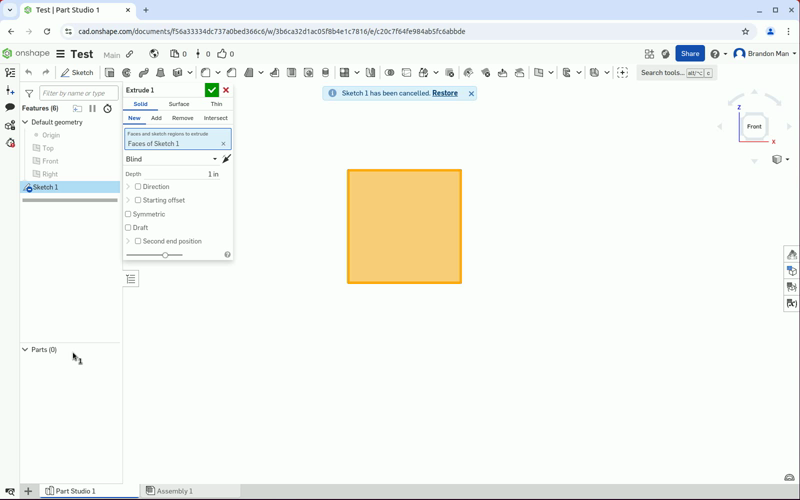
mouse_move(143, 106)
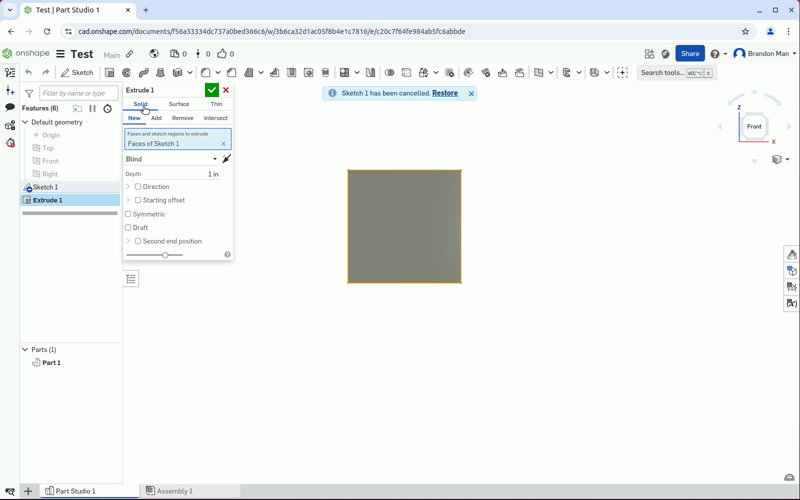
click(143, 106)
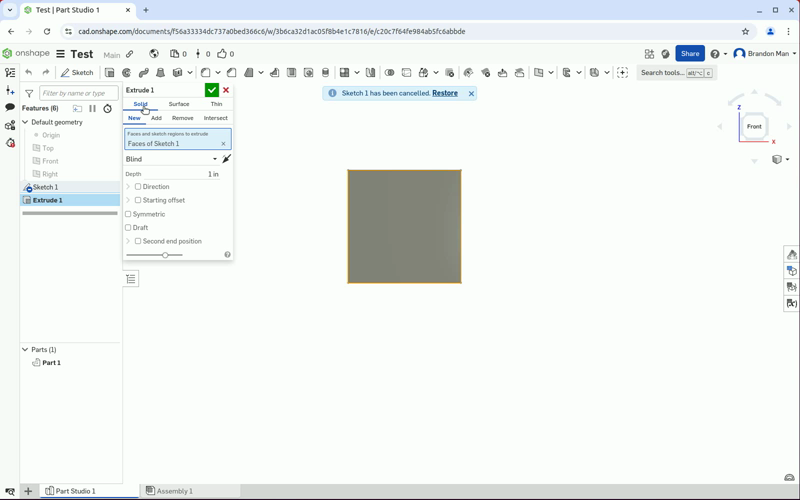
mouse_move(137, 120)
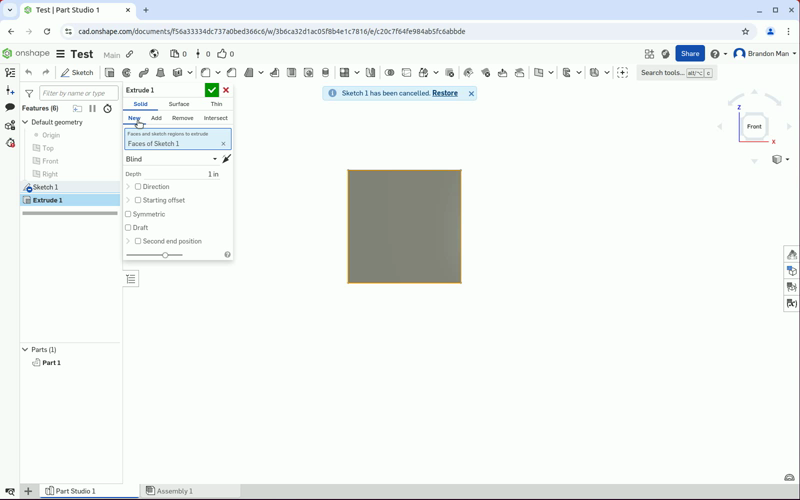
click(137, 120)
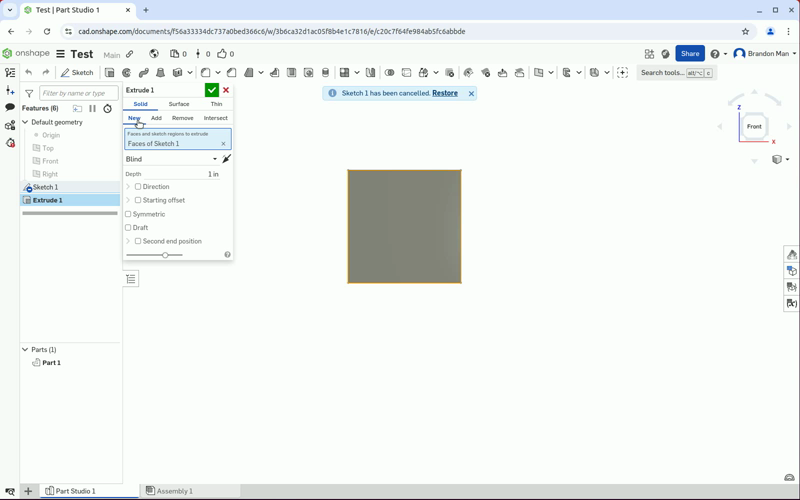
key(tab, 4)
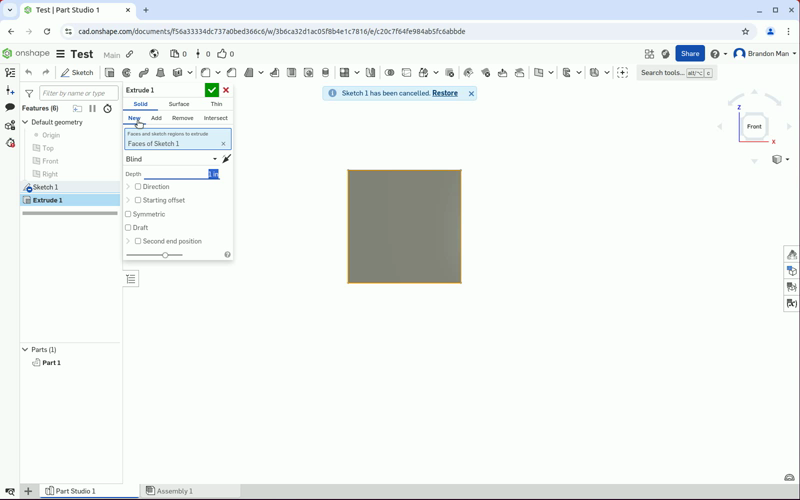
text(23.108)
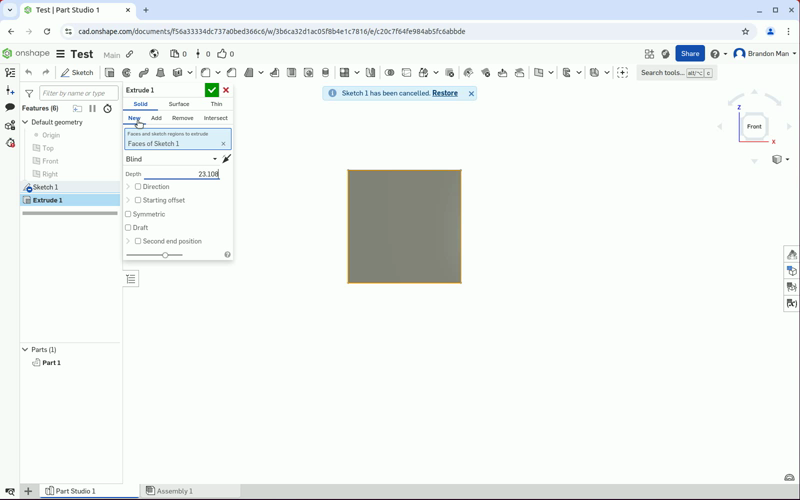
key(enter)
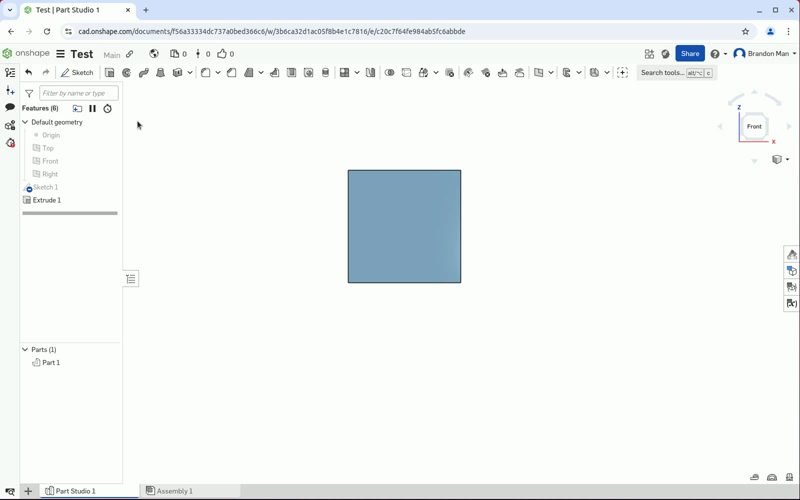
key(shift+h)
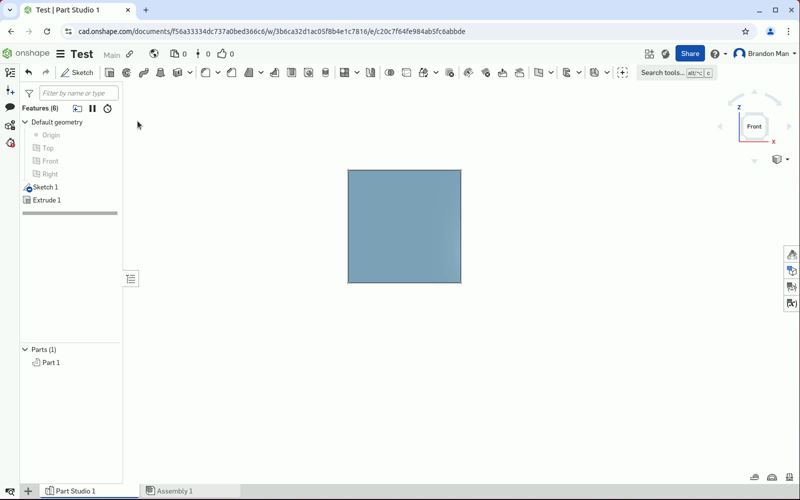
key(shift+h)
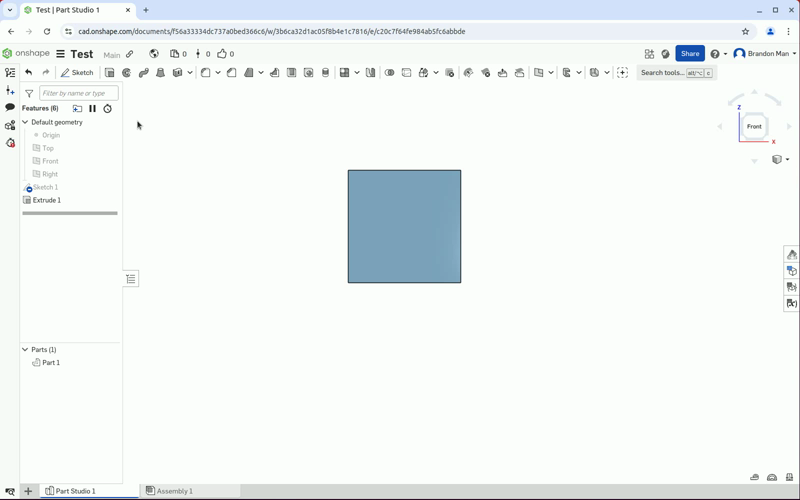
mouse_move(73, 189)
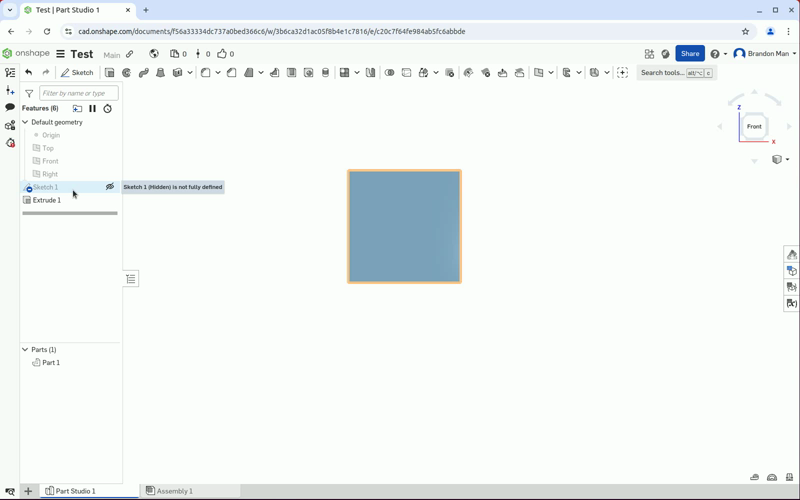
click(73, 189)
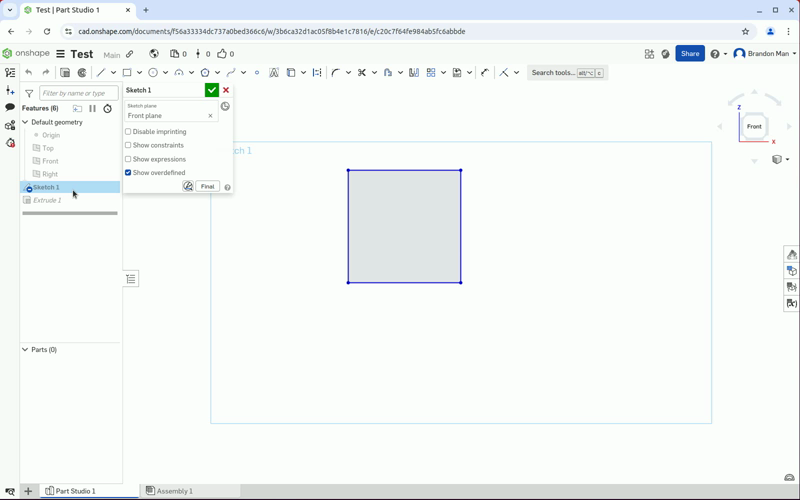
mouse_move(229, 92)
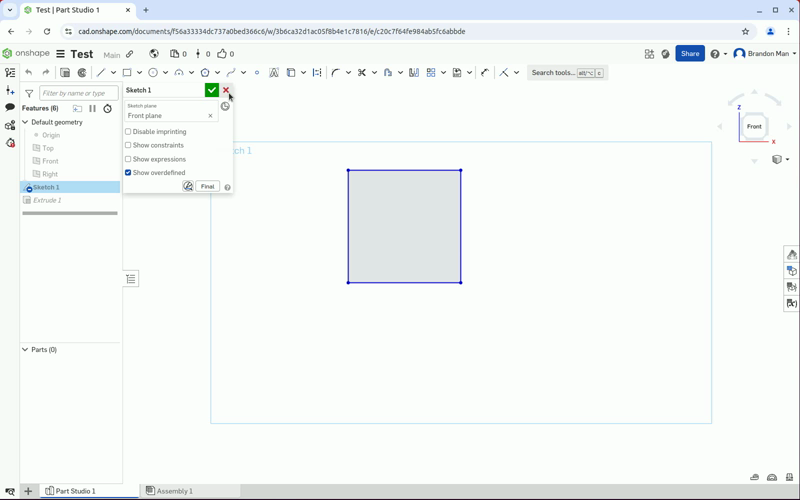
click(229, 92)
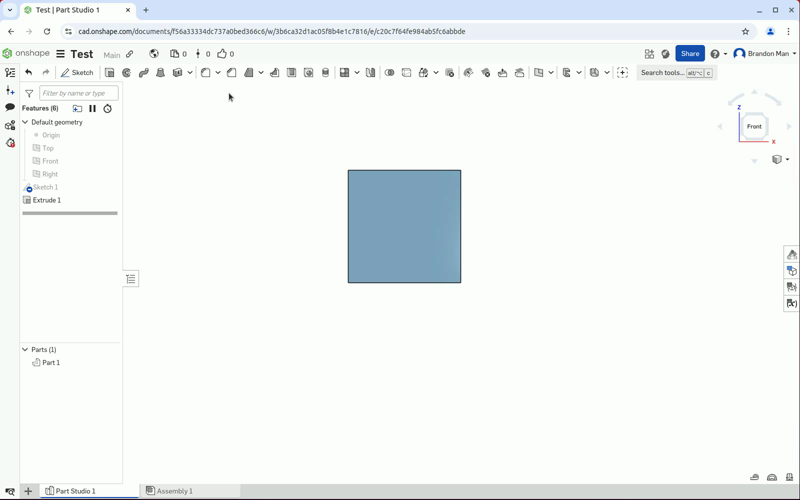
mouse_move(541, 75)
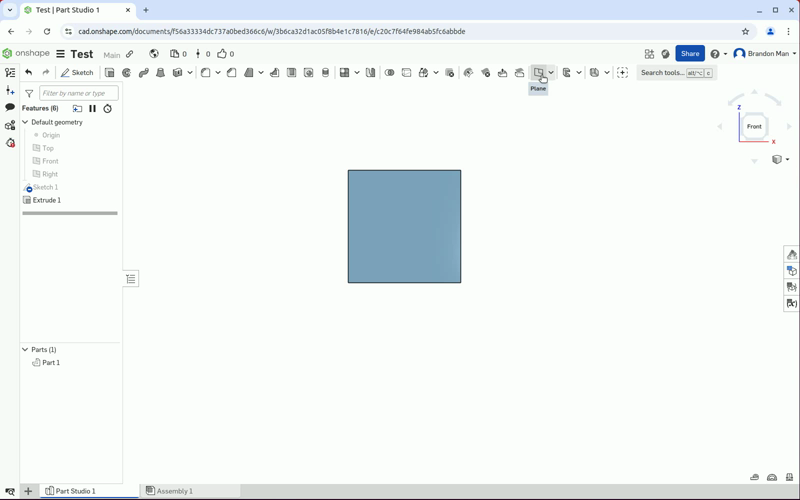
click(541, 75)
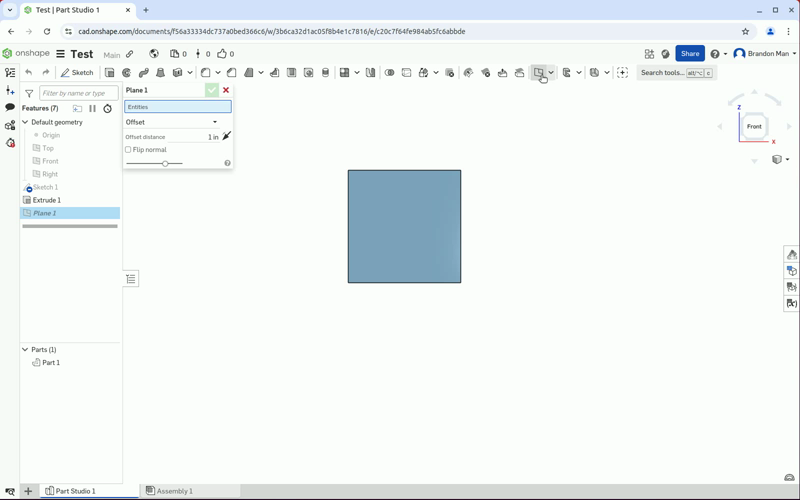
mouse_move(73, 163)
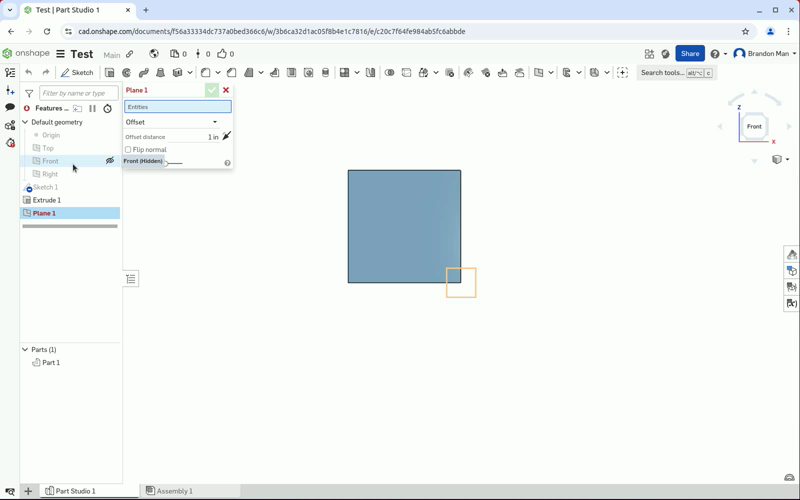
click(73, 163)
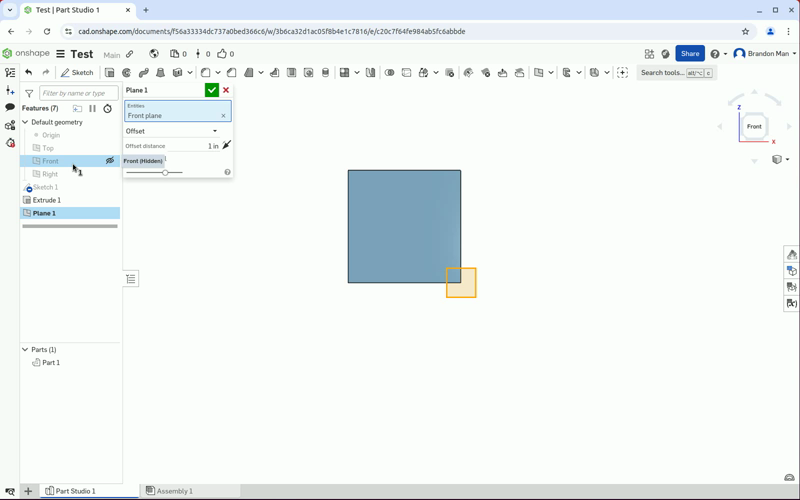
key(tab, 2)
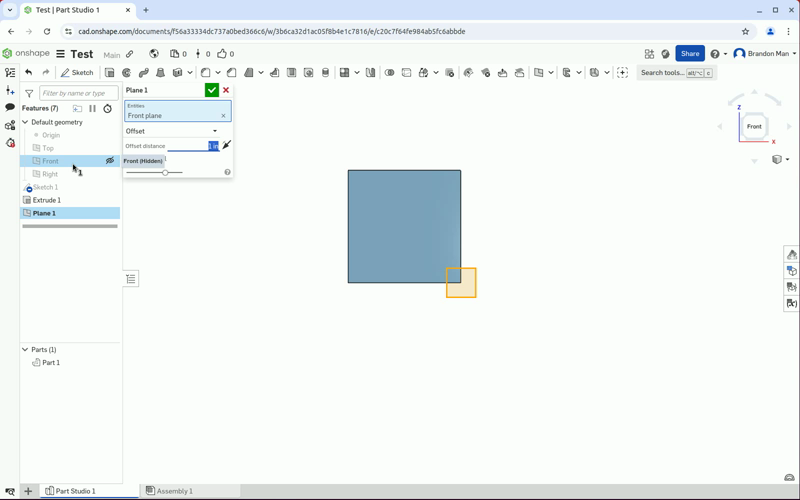
text(23.108)
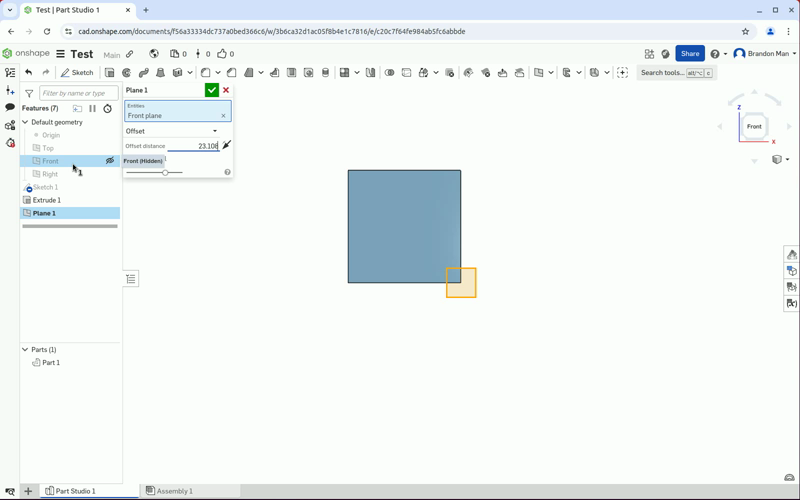
key(enter, 2)
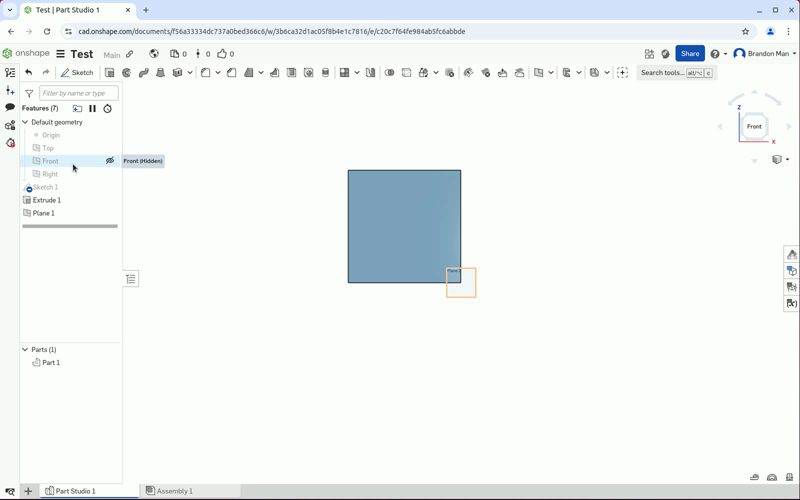
key(shift+s)
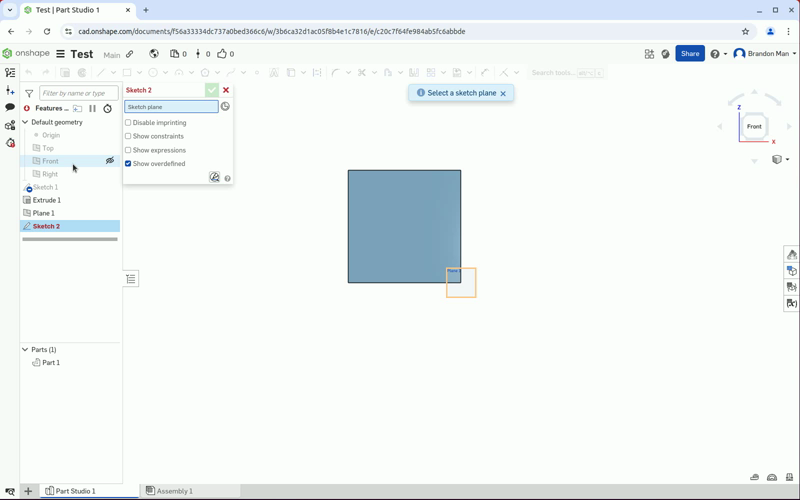
mouse_move(73, 215)
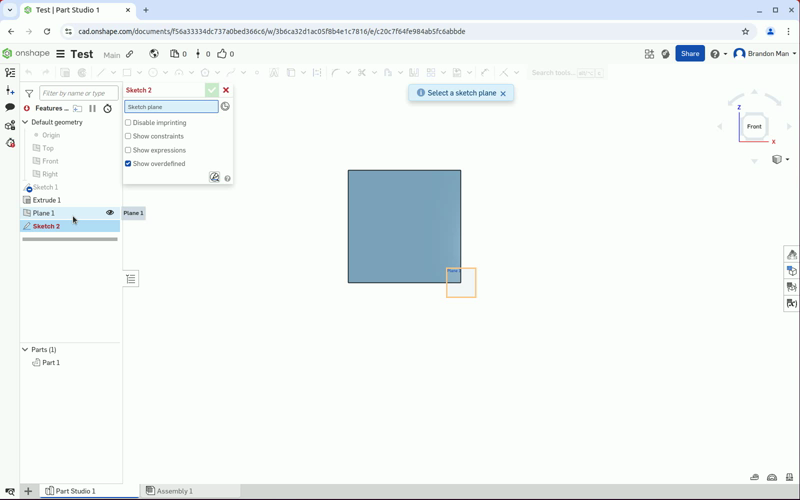
click(73, 215)
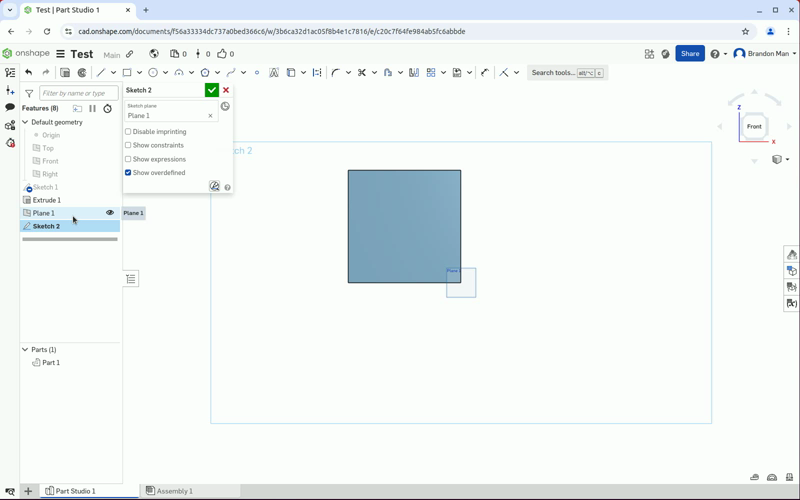
mouse_move(73, 352)
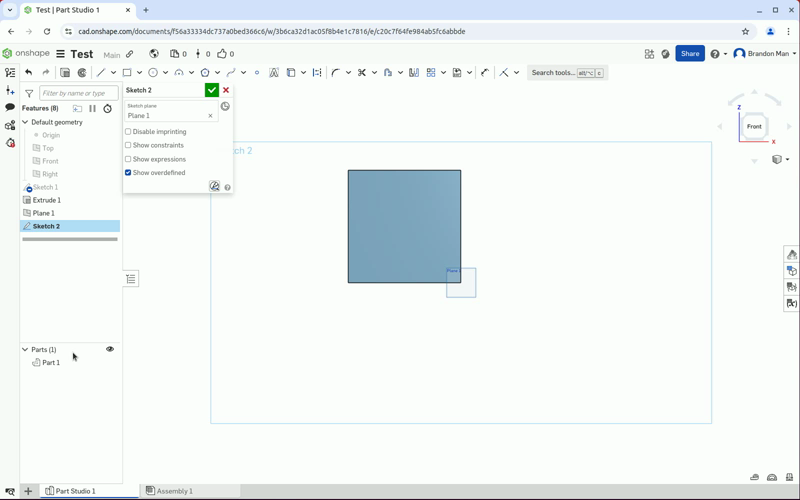
key(y)
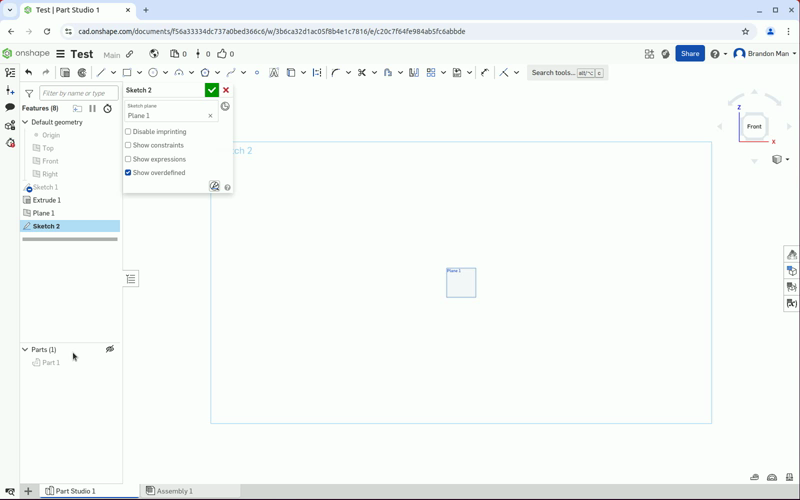
key(c)
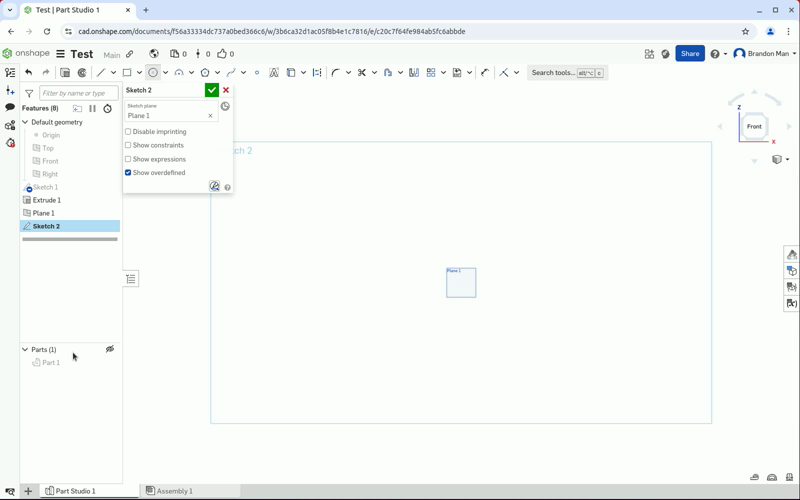
key_down(shift)
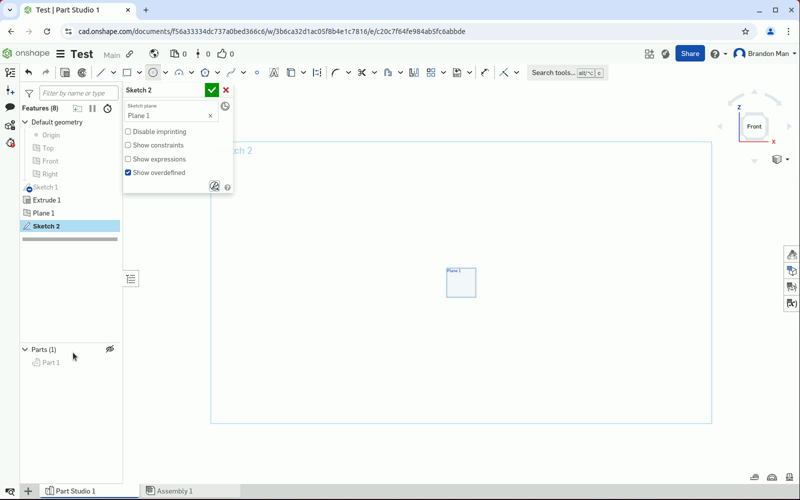
mouse_move(405, 226)
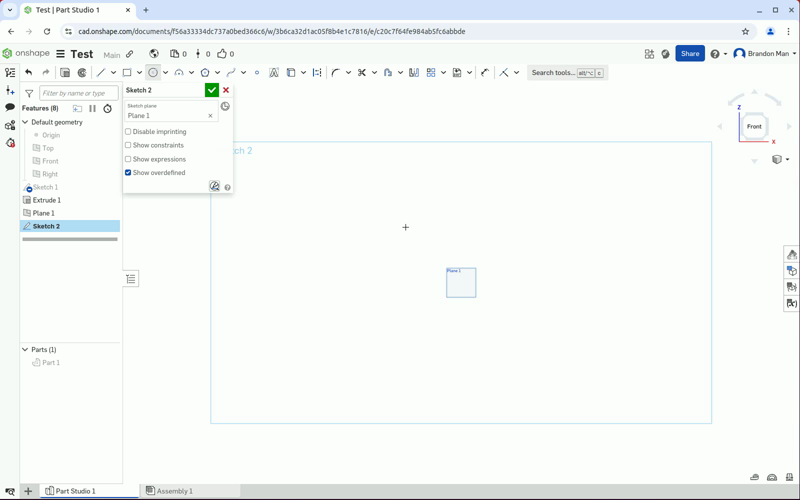
click(405, 226)
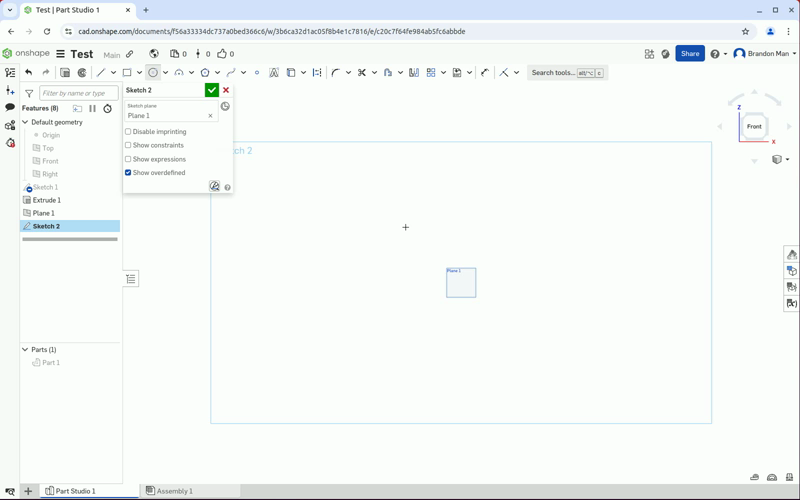
key_up(shift)
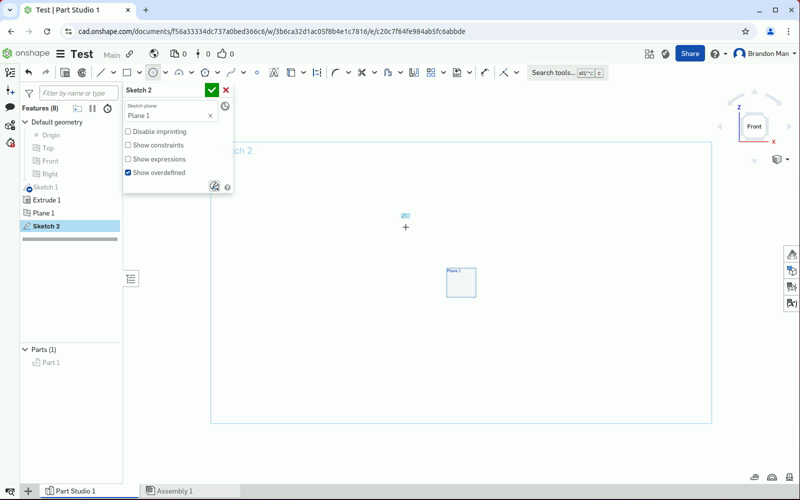
mouse_move(420, 226)
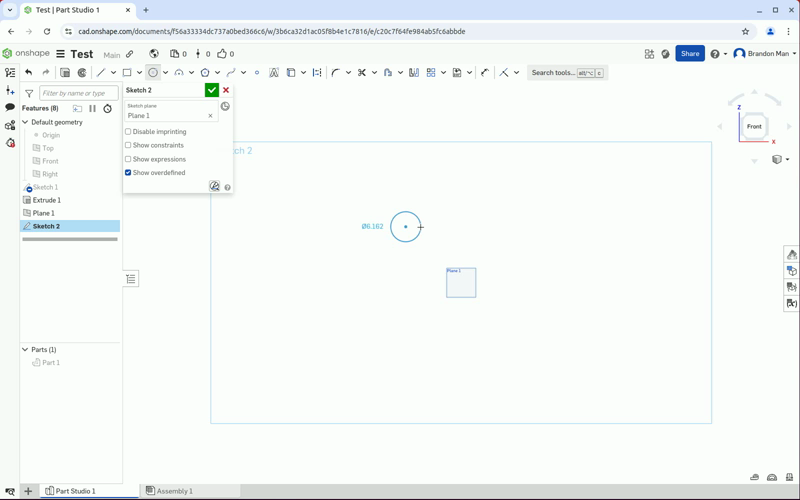
click(420, 226)
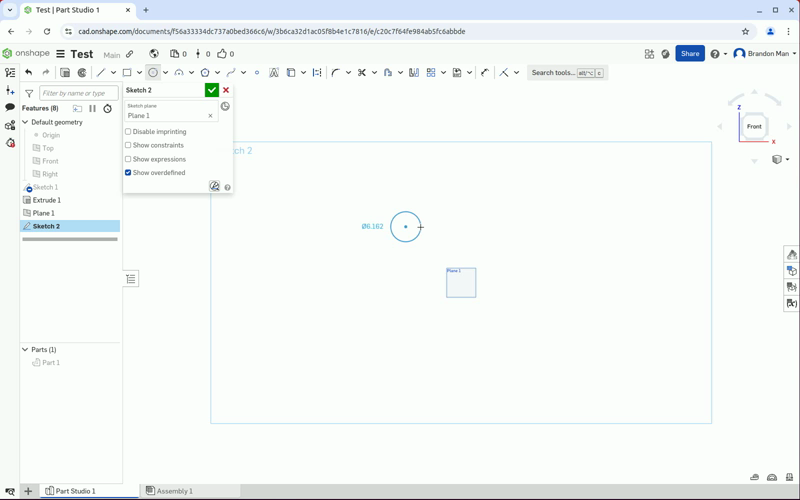
key(esc)
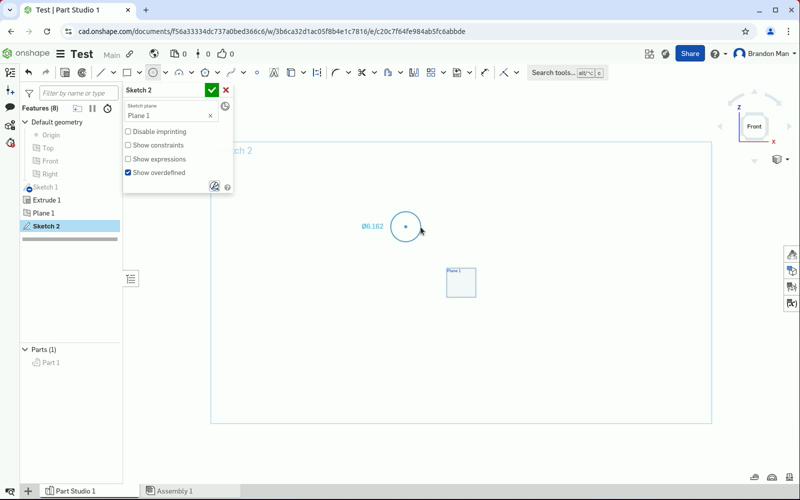
mouse_move(404, 232)
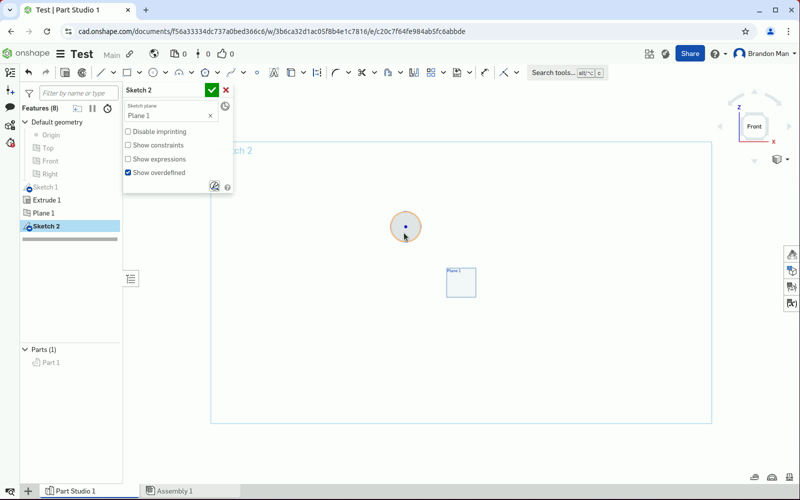
scroll(6)
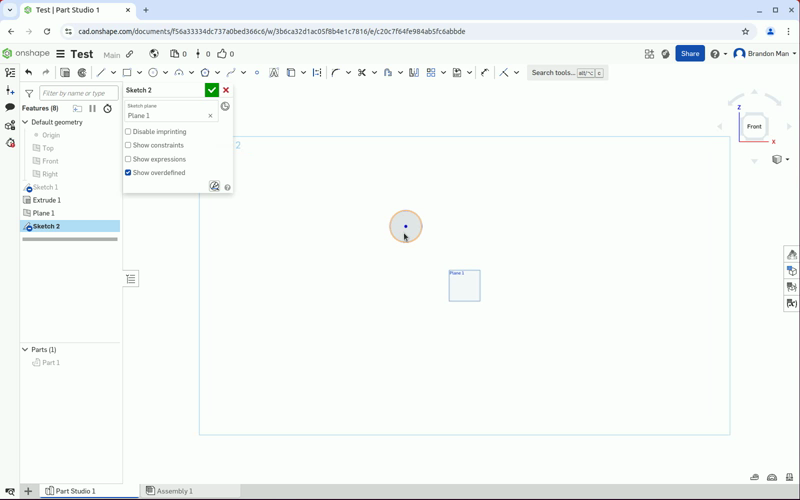
scroll(6)
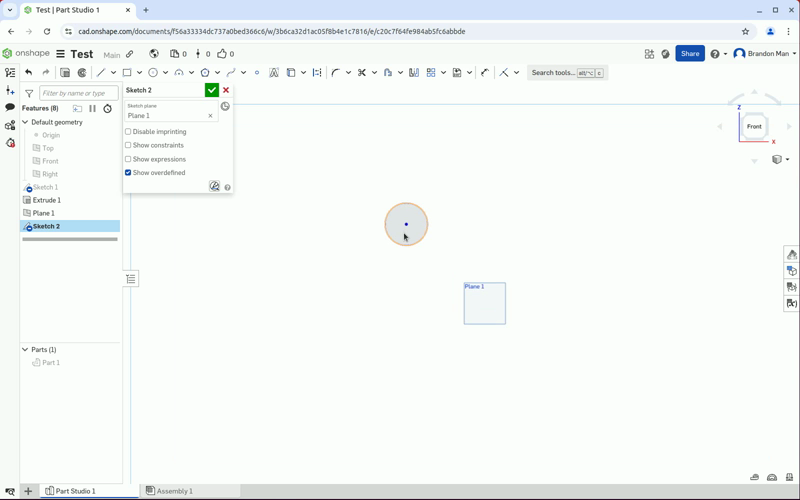
scroll(6)
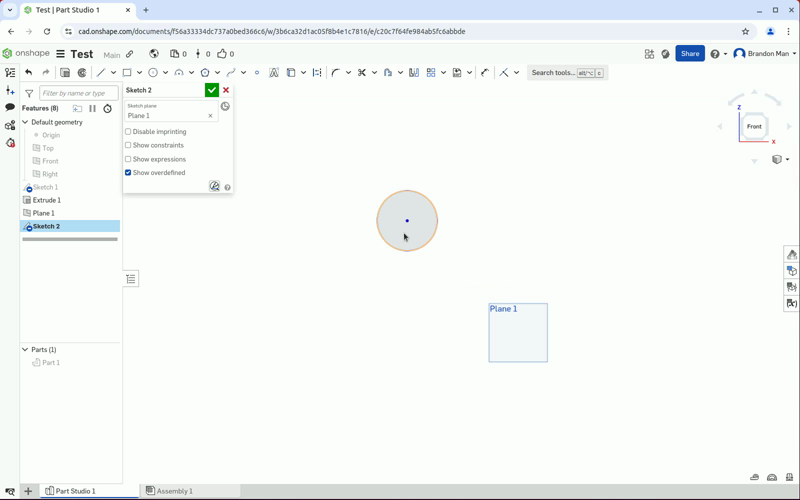
scroll(6)
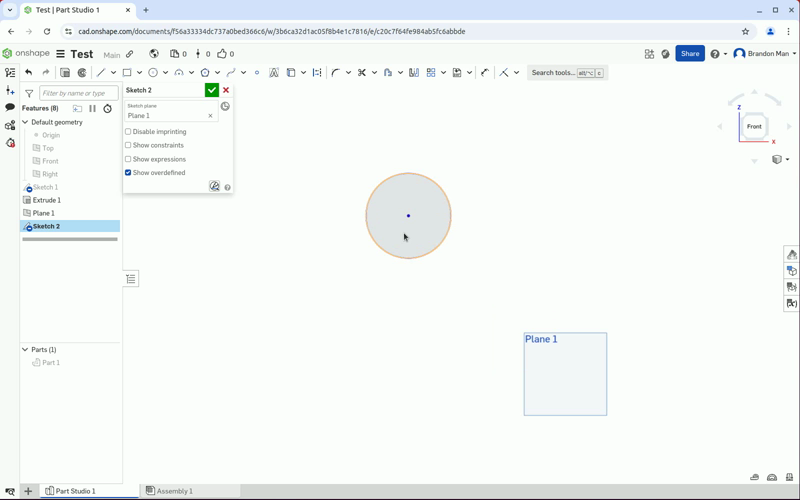
scroll(6)
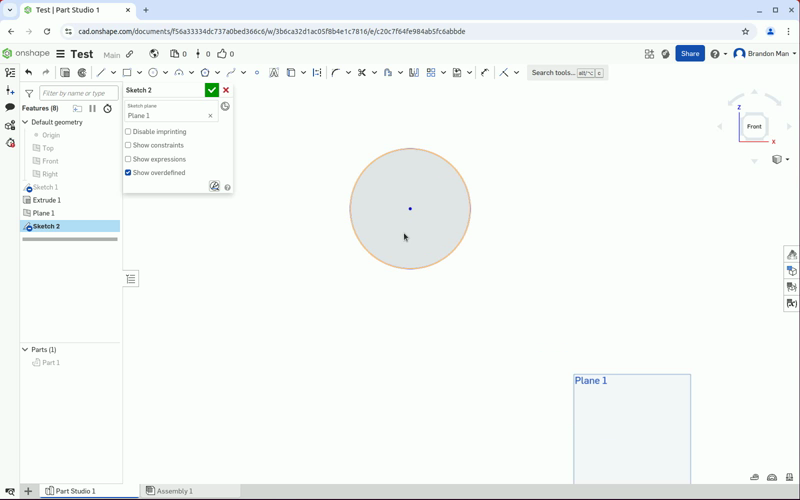
scroll(6)
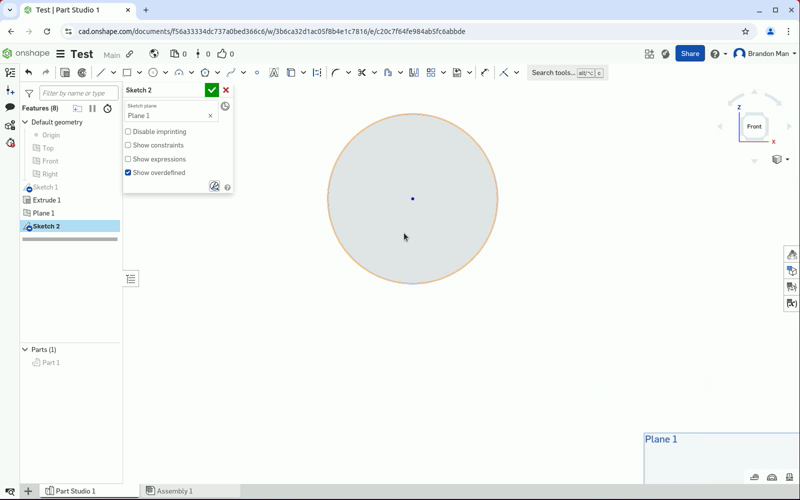
scroll(6)
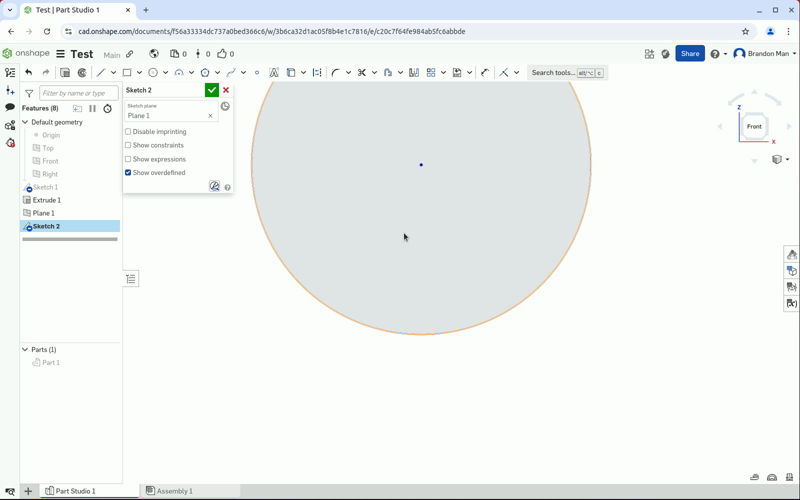
click(404, 232)
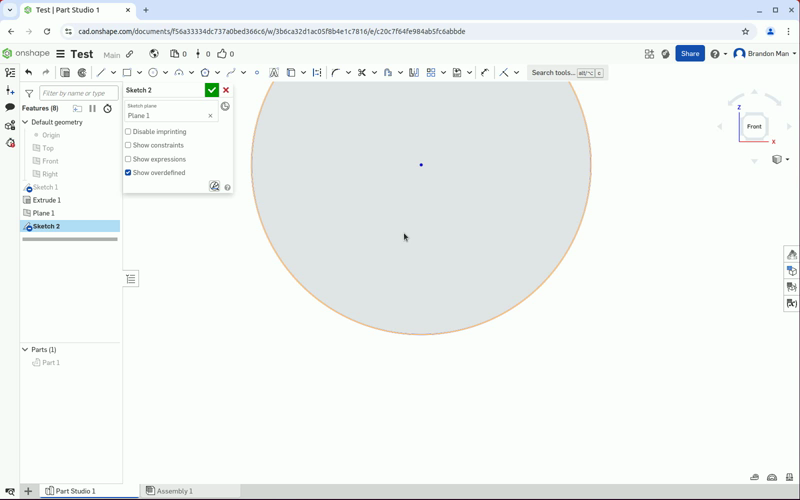
scroll(-6)
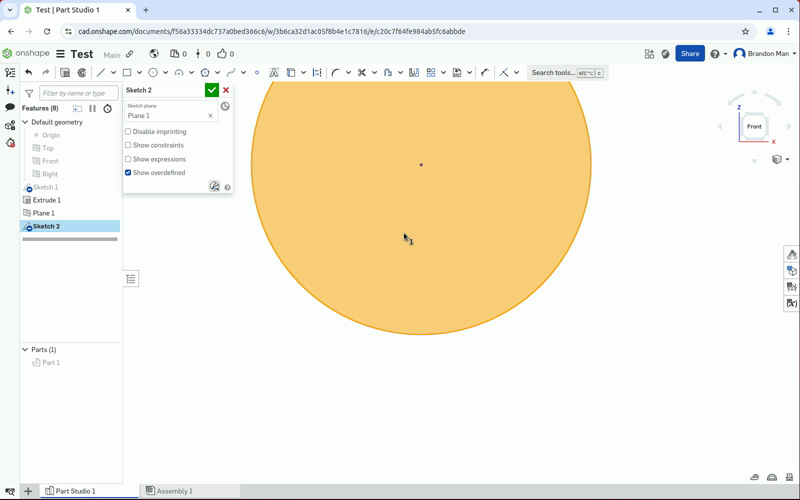
scroll(-6)
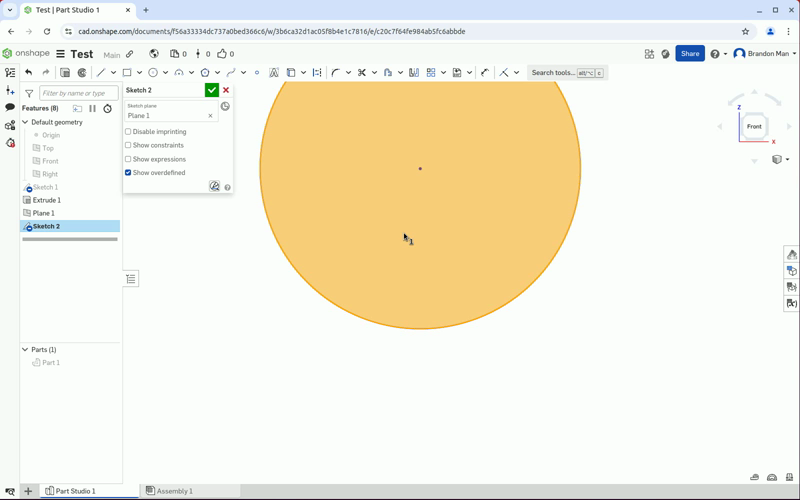
scroll(-6)
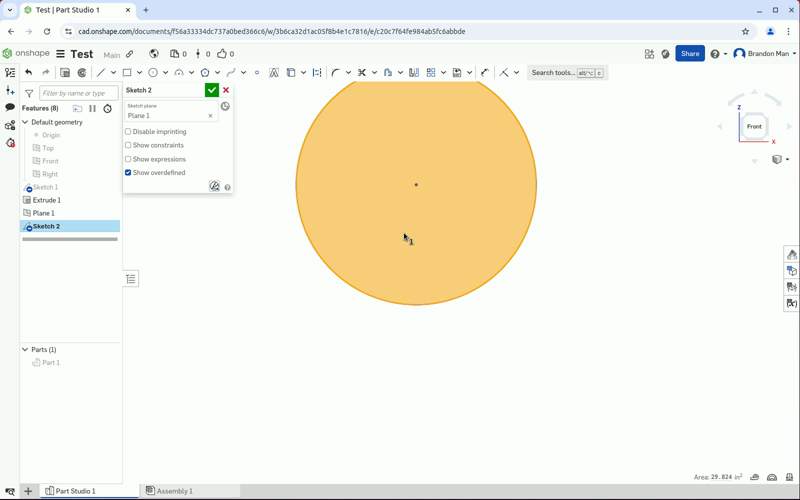
scroll(-6)
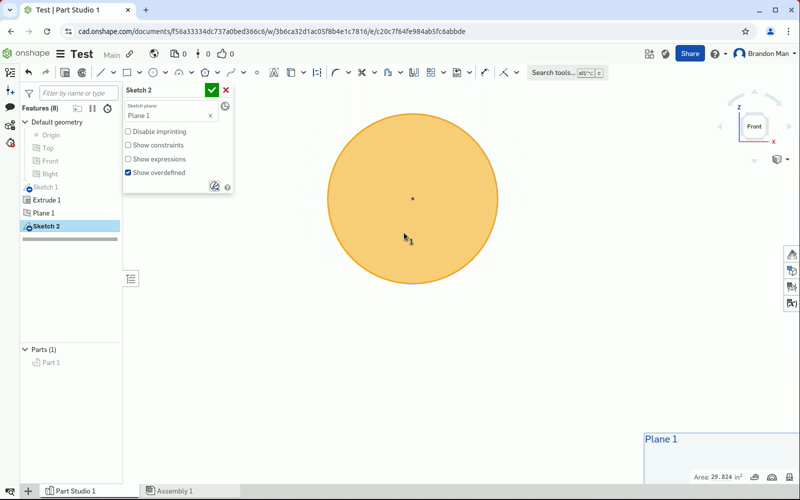
scroll(-6)
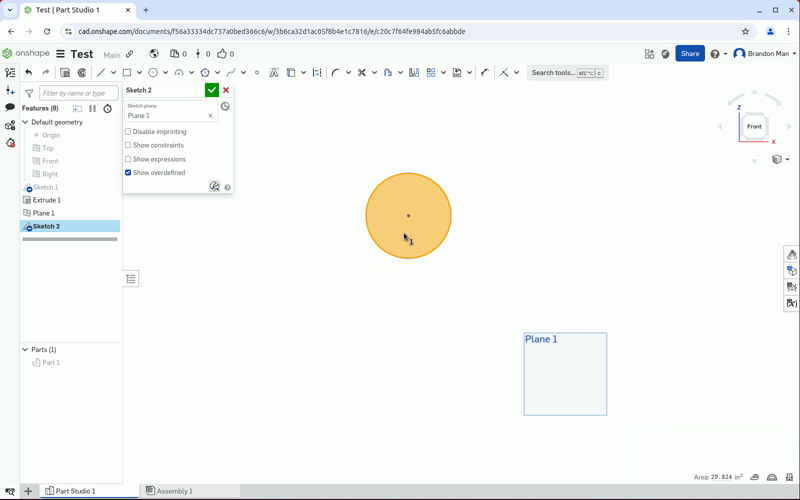
scroll(-6)
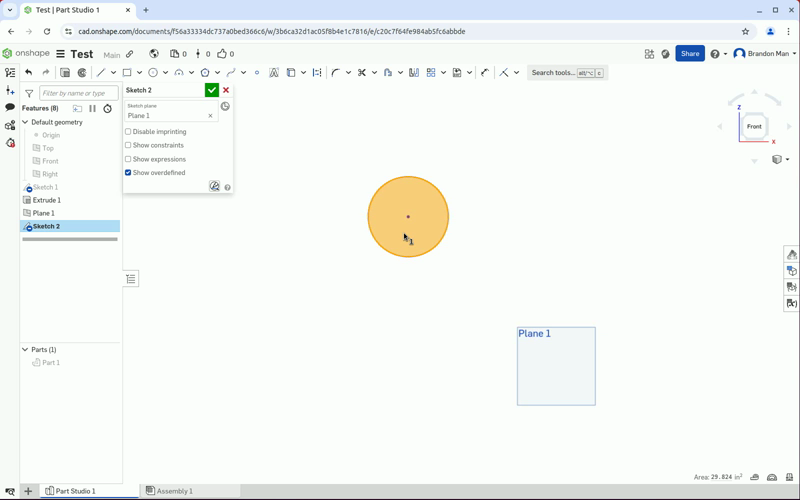
scroll(-6)
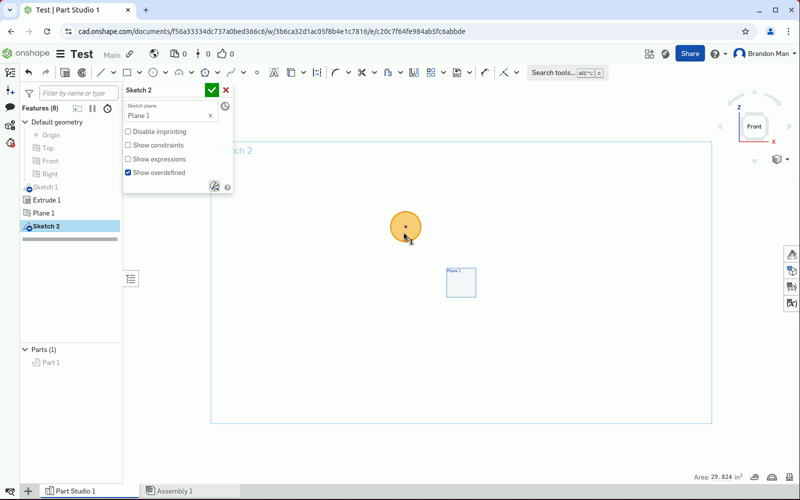
mouse_move(73, 352)
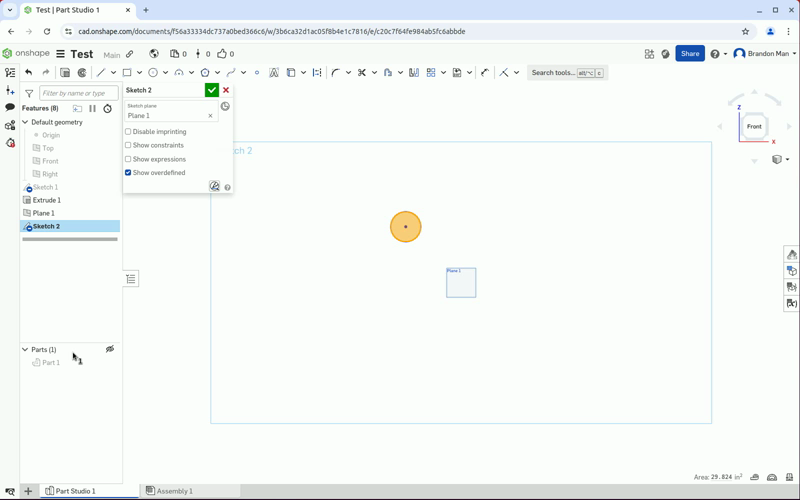
key(shift+y)
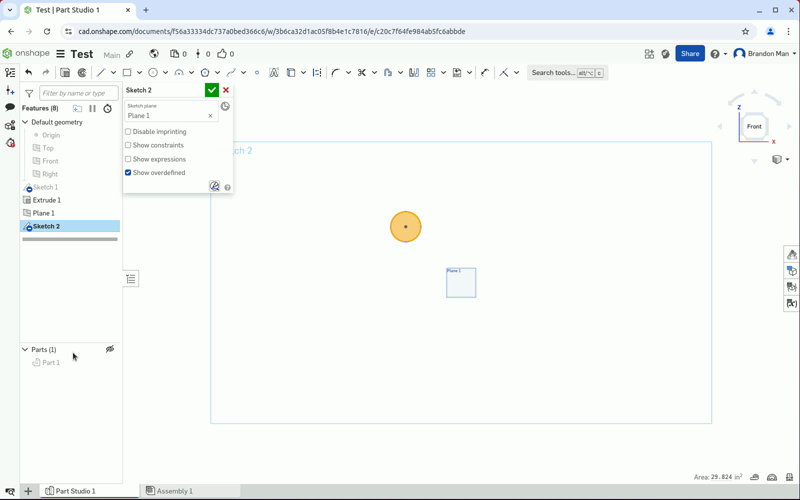
key(shift+e)
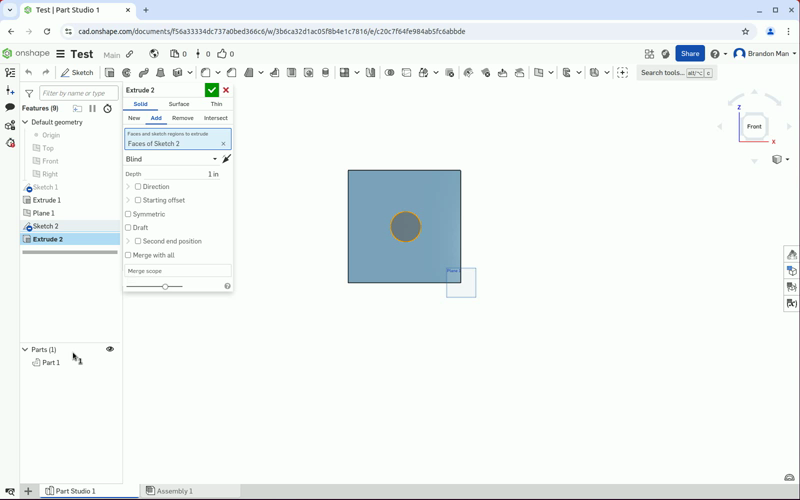
mouse_move(143, 106)
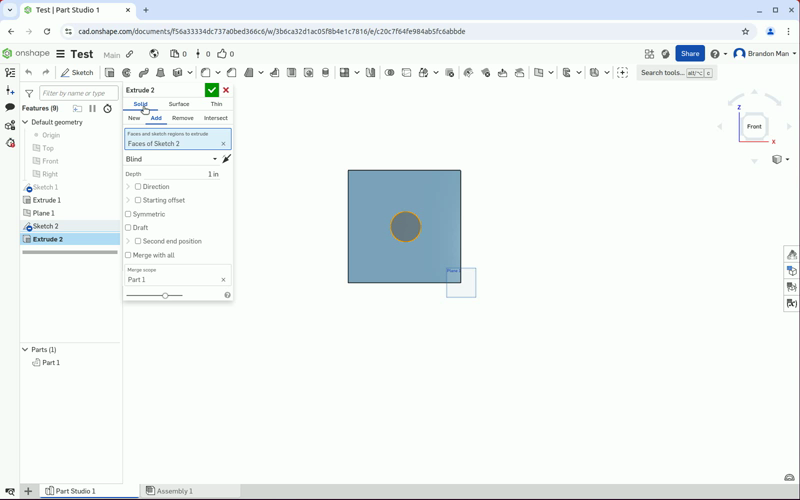
click(143, 106)
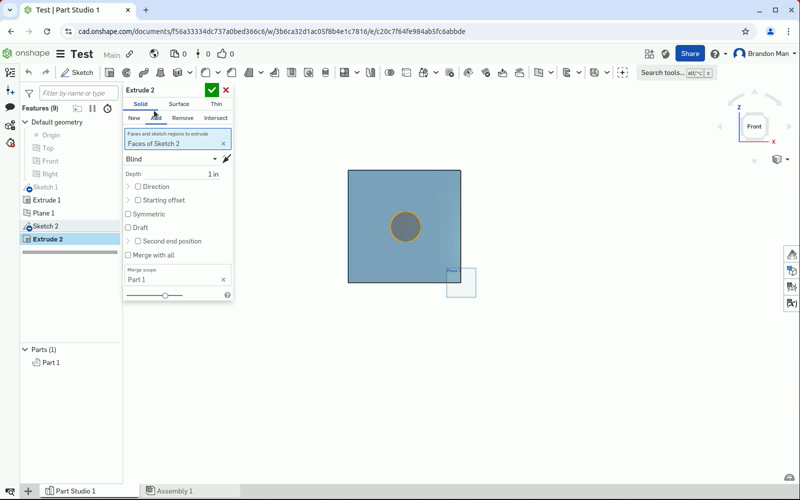
mouse_move(186, 120)
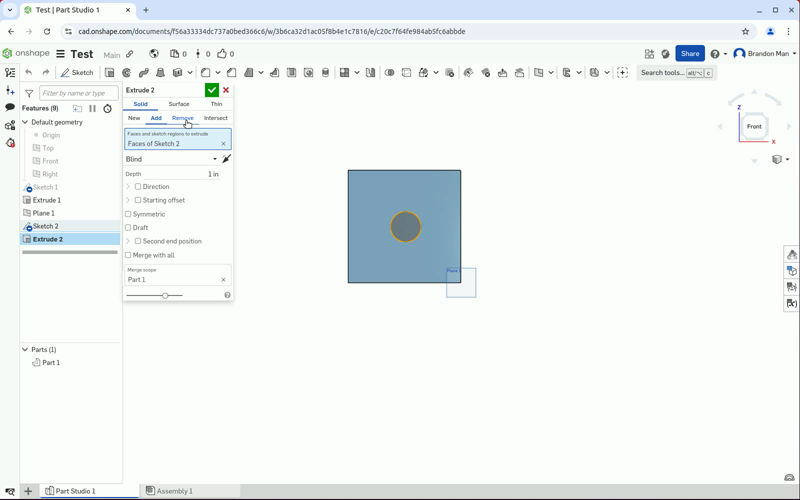
click(186, 120)
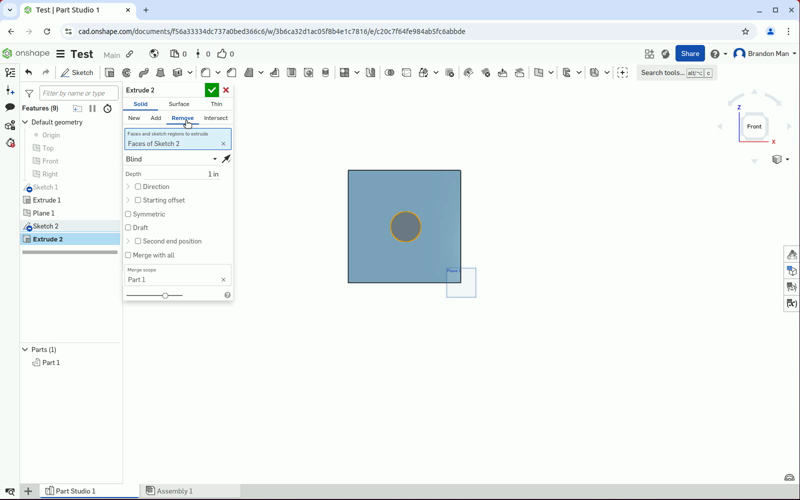
key(tab, 4)
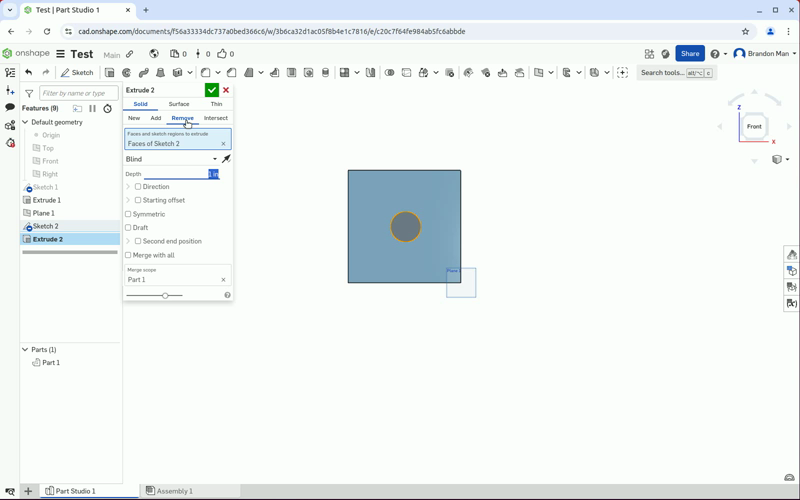
text(1.204)
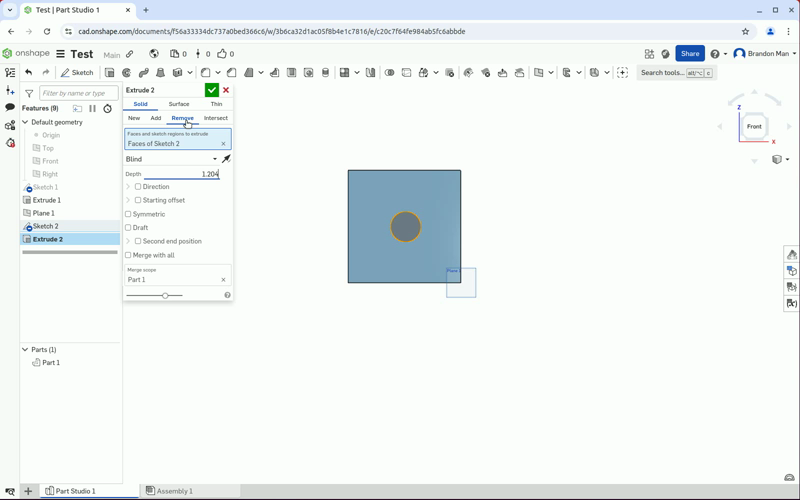
key(tab, 6)
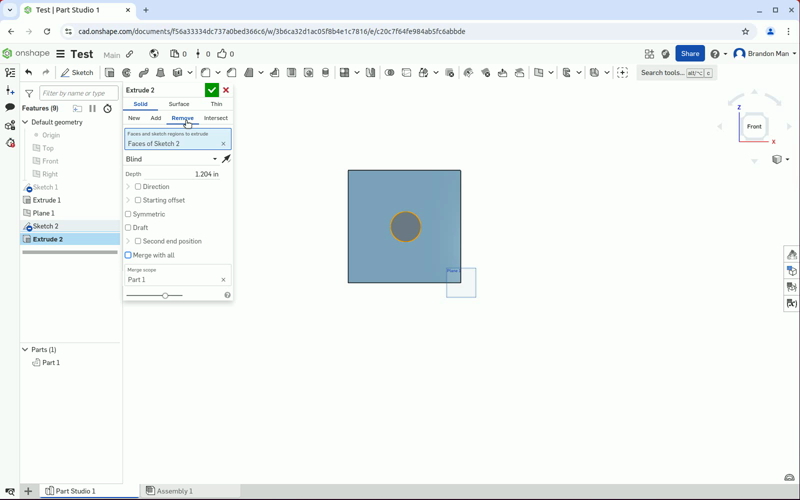
key(space)
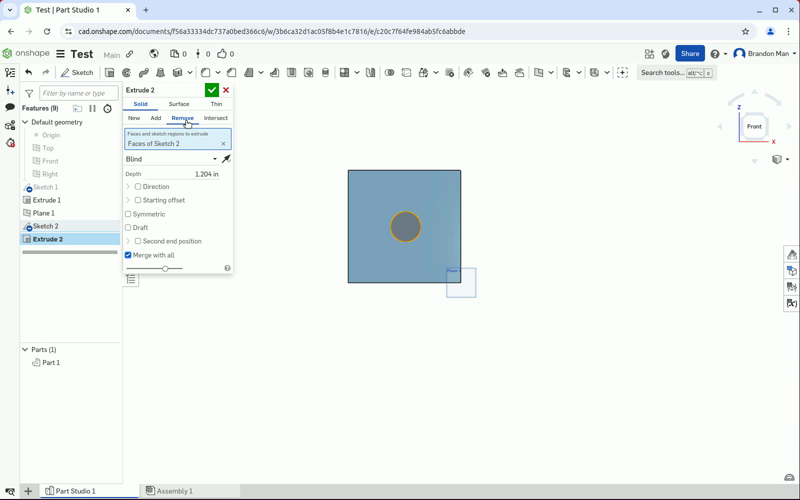
key(enter)
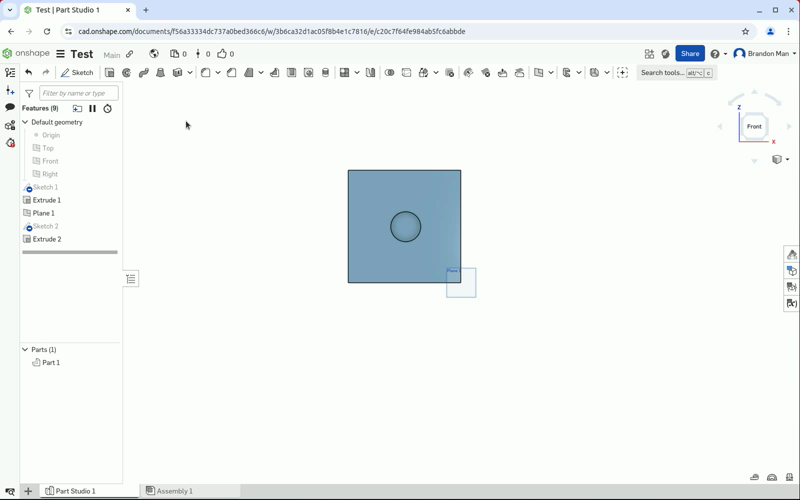
key(shift+h)
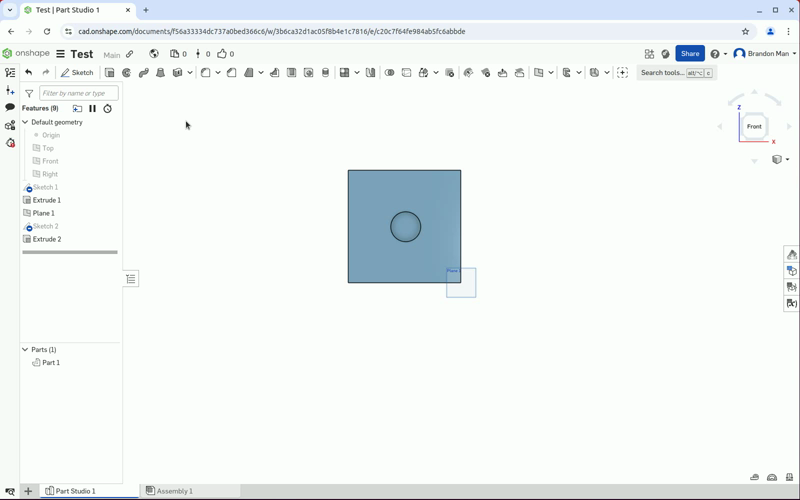
key(shift+h)
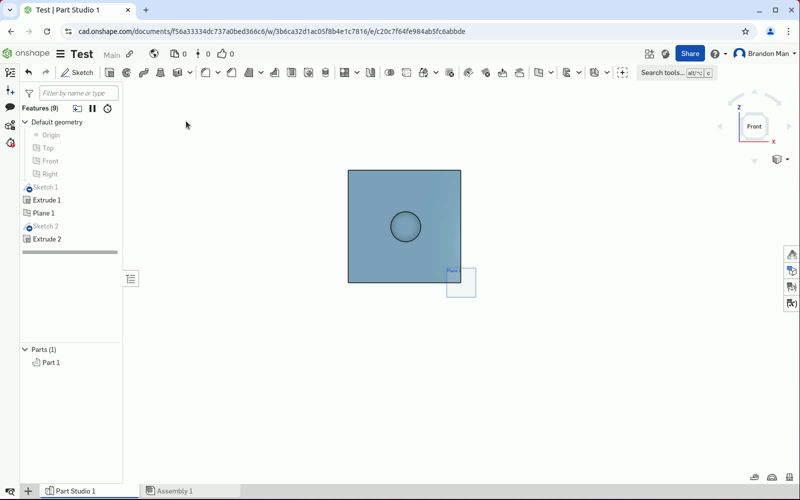
mouse_move(73, 189)
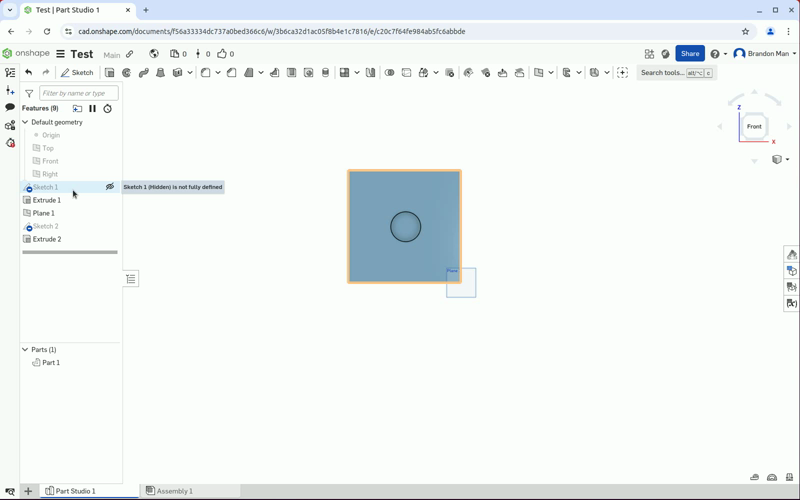
click(73, 189)
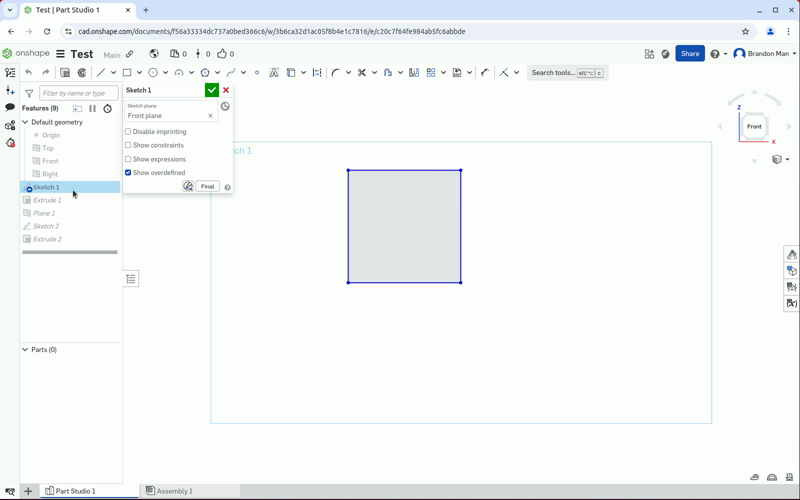
mouse_move(229, 92)
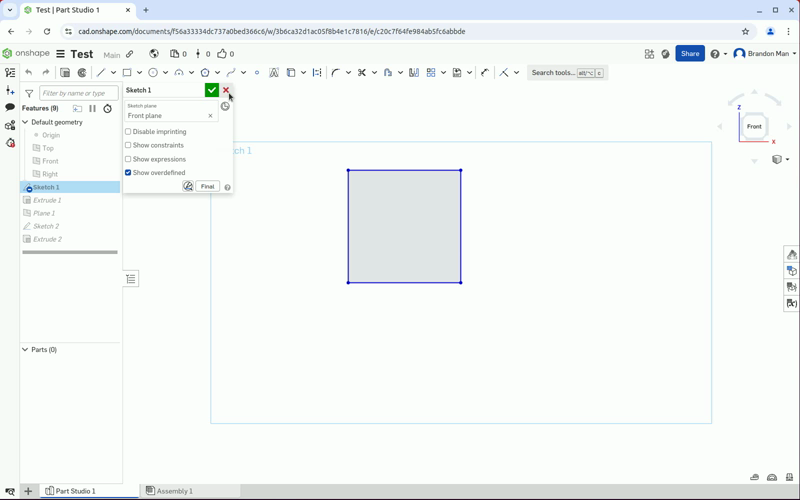
click(229, 92)
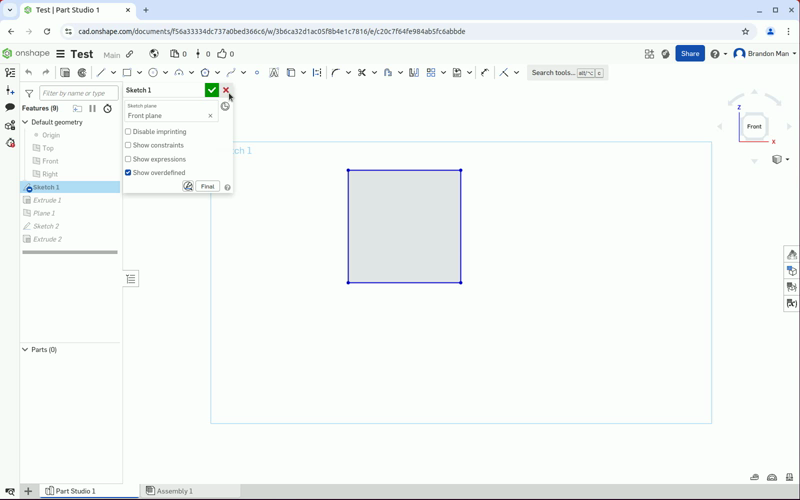
key(shift+s)
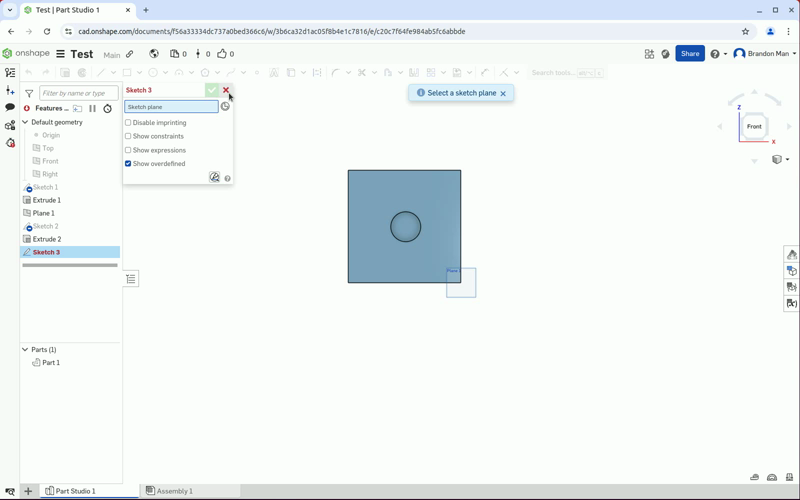
mouse_move(73, 215)
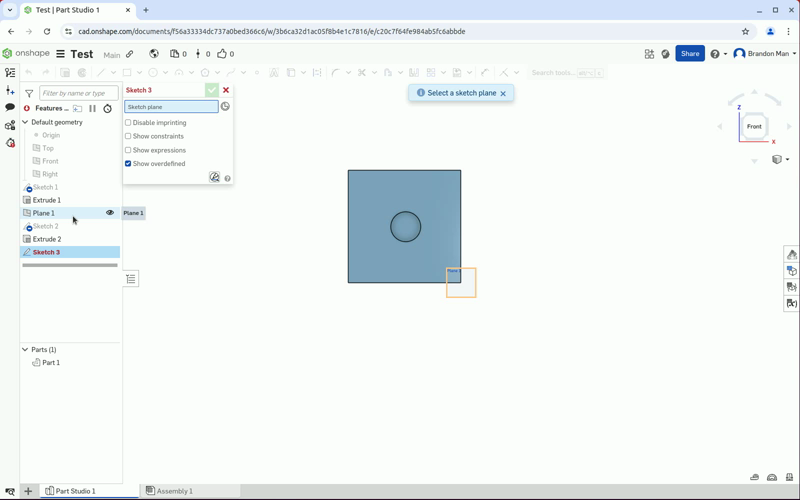
click(73, 215)
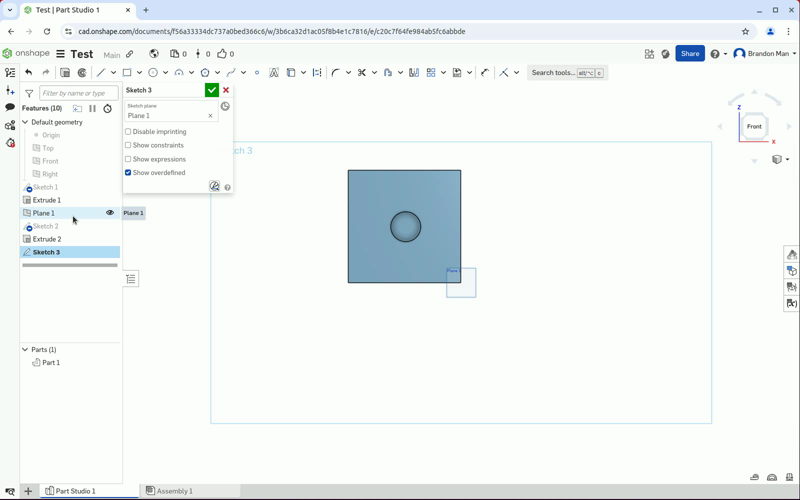
mouse_move(73, 352)
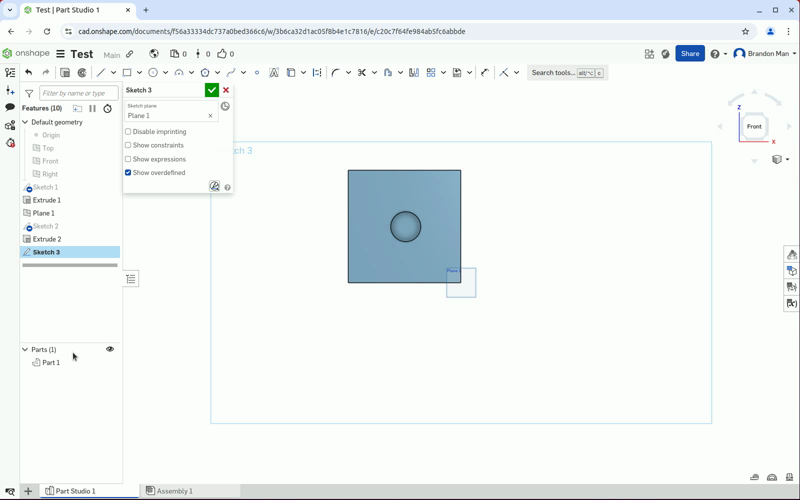
key(y)
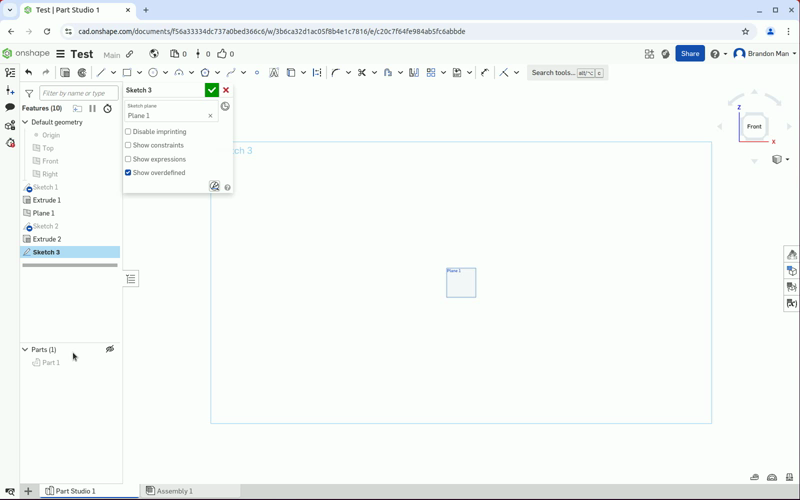
key(c)
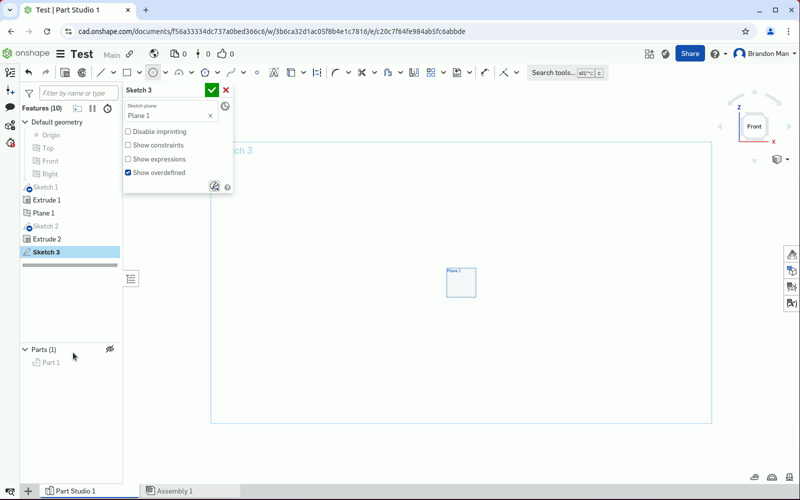
key_down(shift)
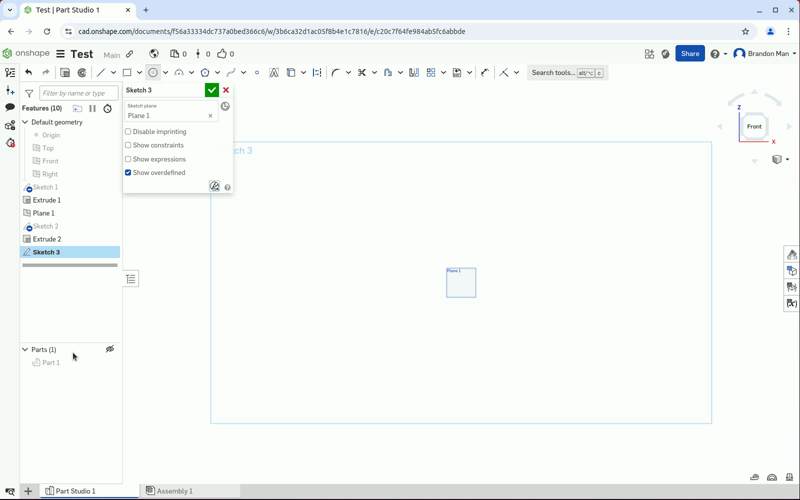
mouse_move(377, 198)
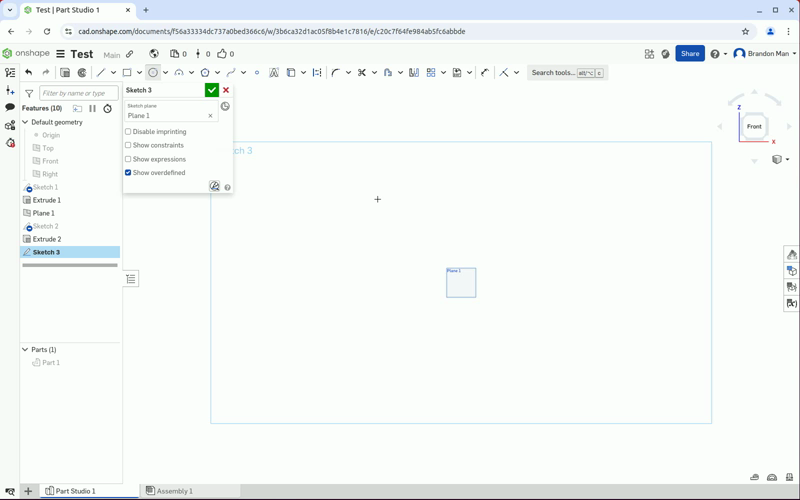
click(377, 198)
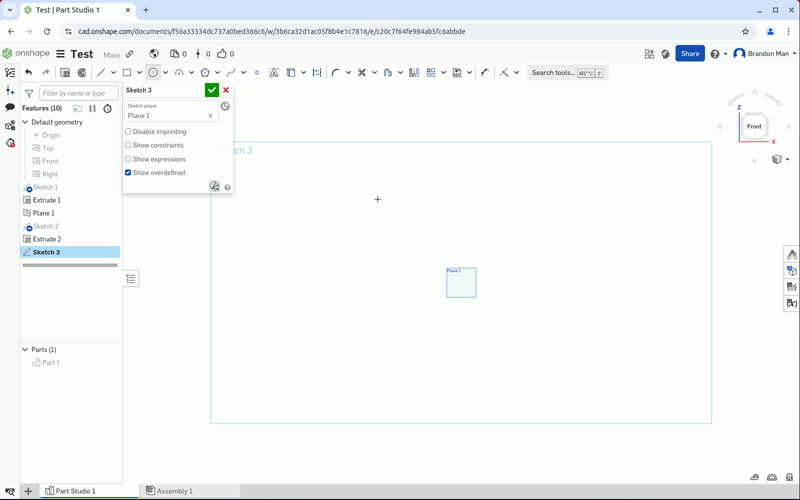
key_up(shift)
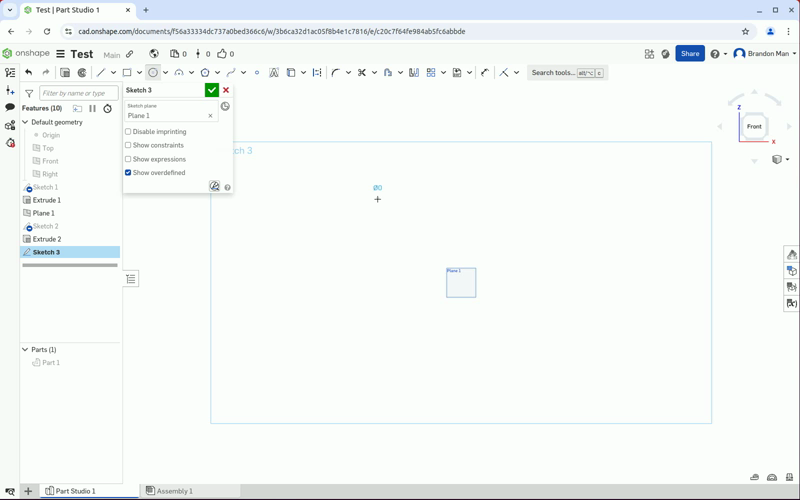
mouse_move(392, 198)
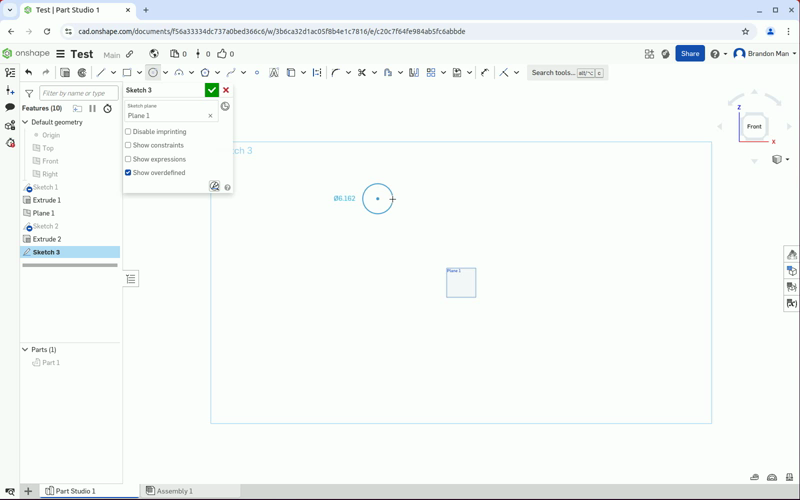
click(392, 198)
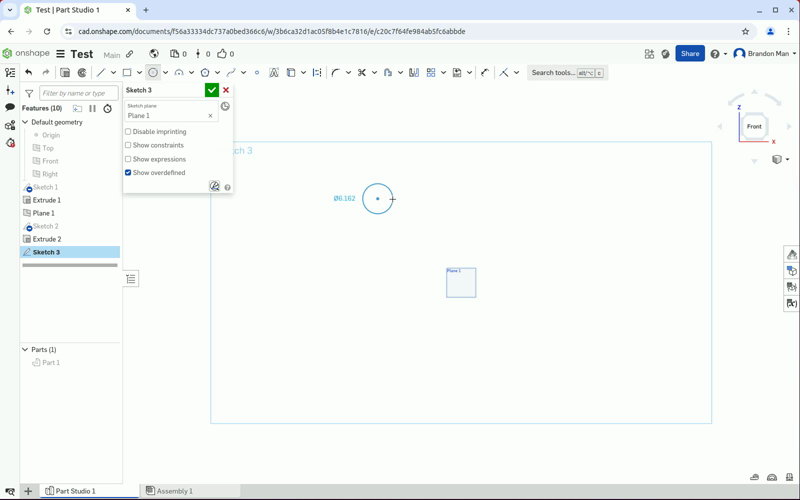
key(esc)
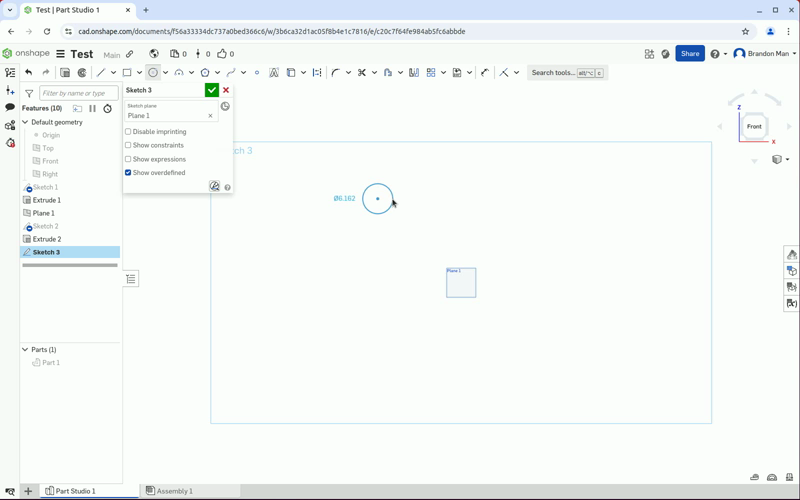
mouse_move(378, 210)
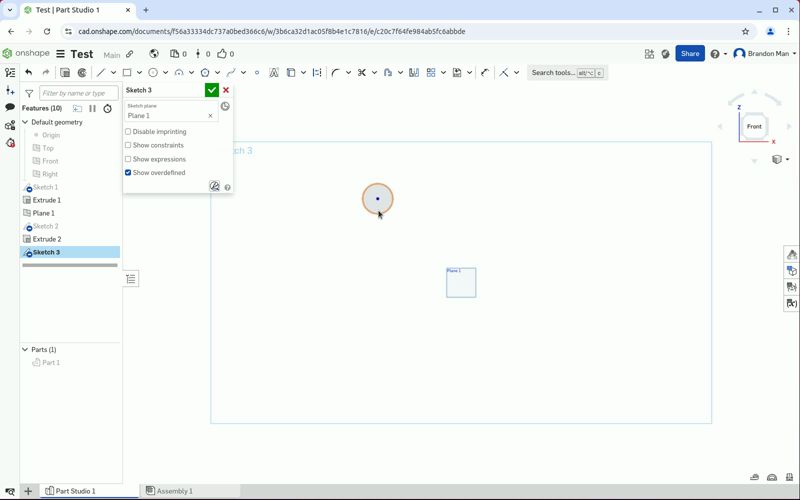
scroll(6)
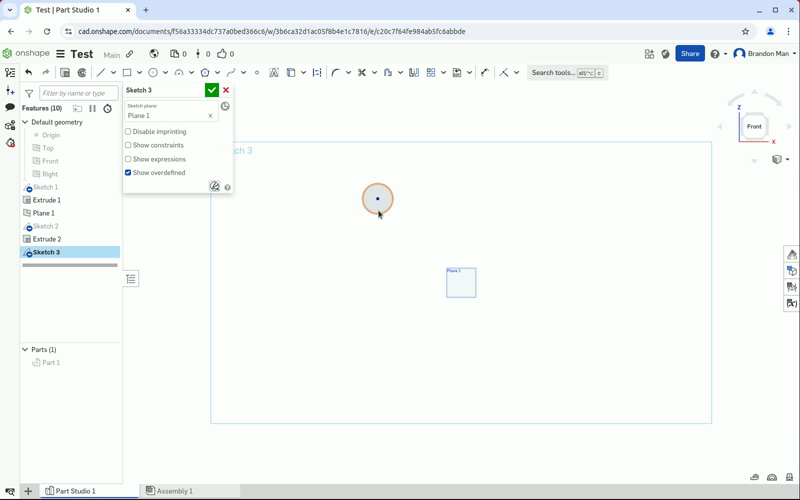
scroll(6)
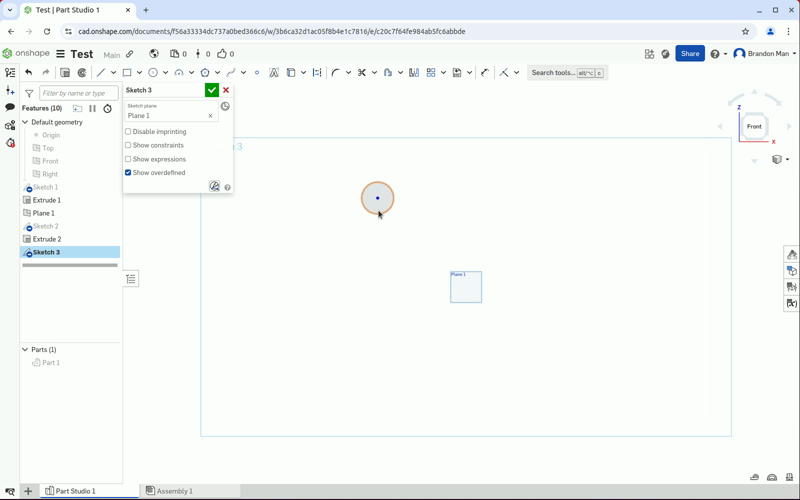
scroll(6)
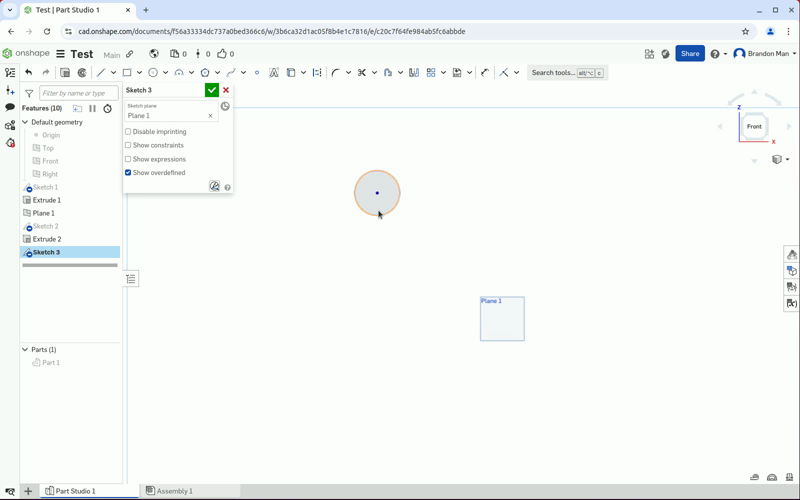
scroll(6)
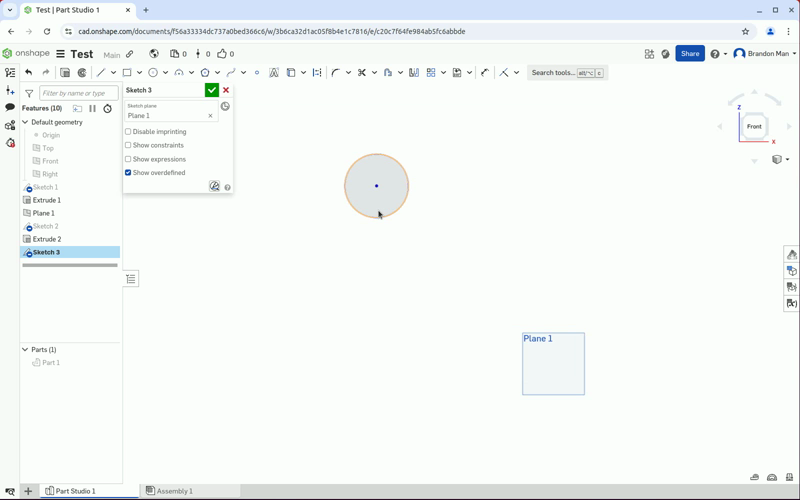
scroll(6)
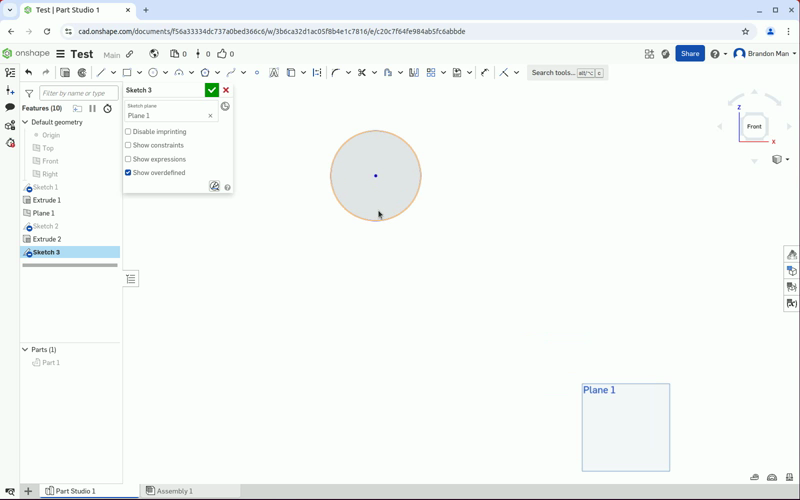
scroll(6)
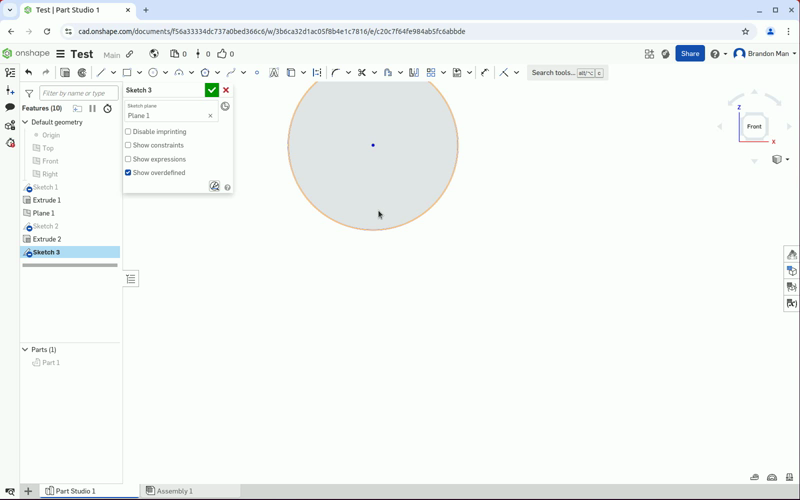
scroll(6)
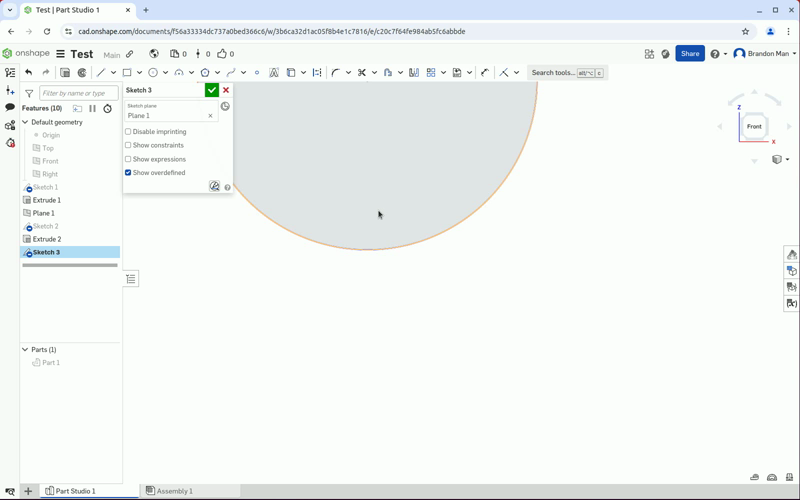
click(378, 210)
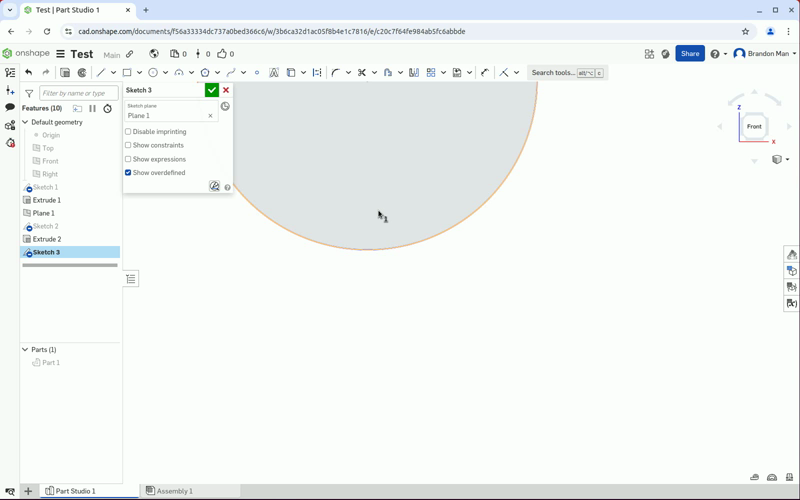
scroll(-6)
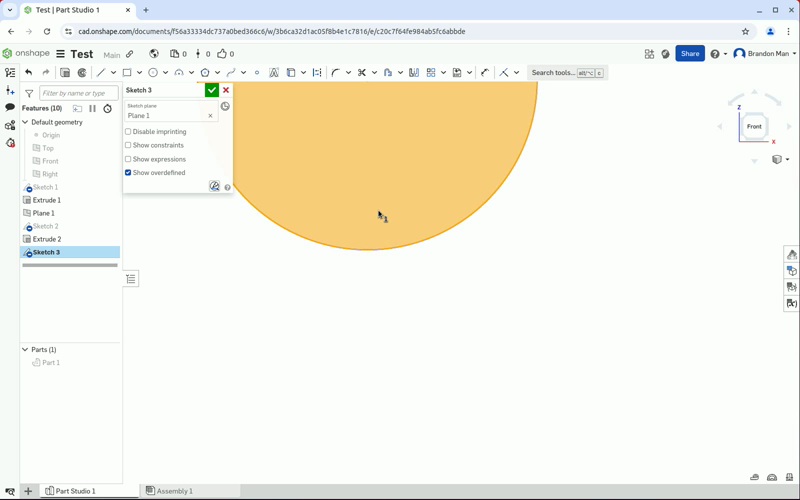
scroll(-6)
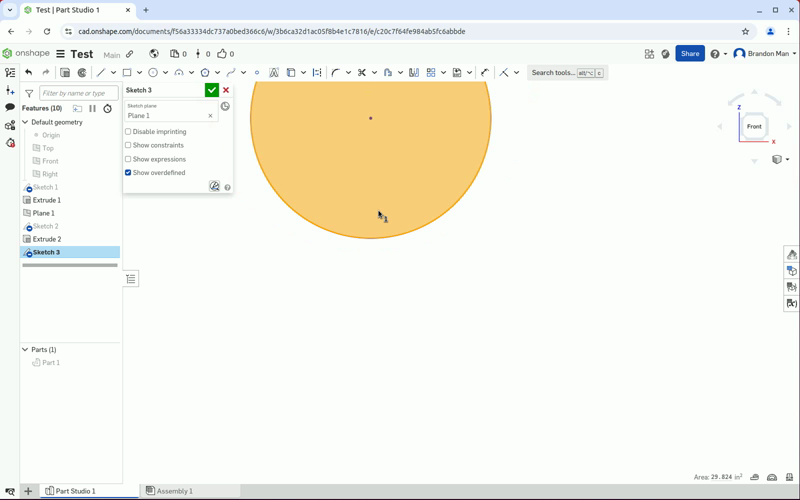
scroll(-6)
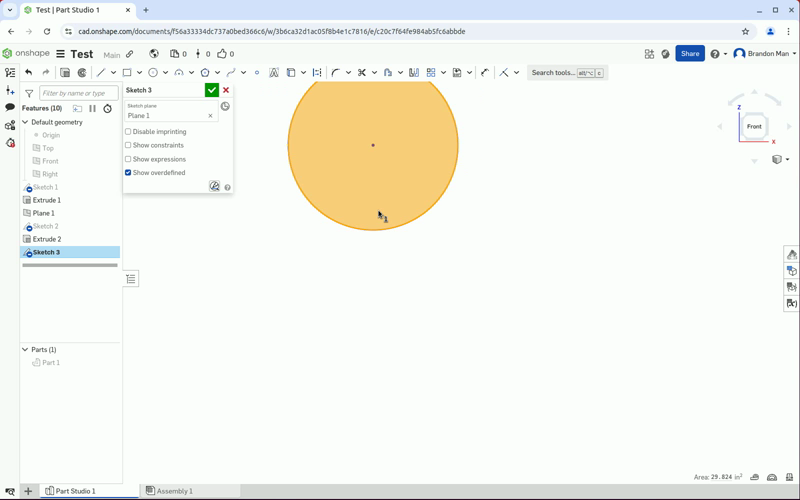
scroll(-6)
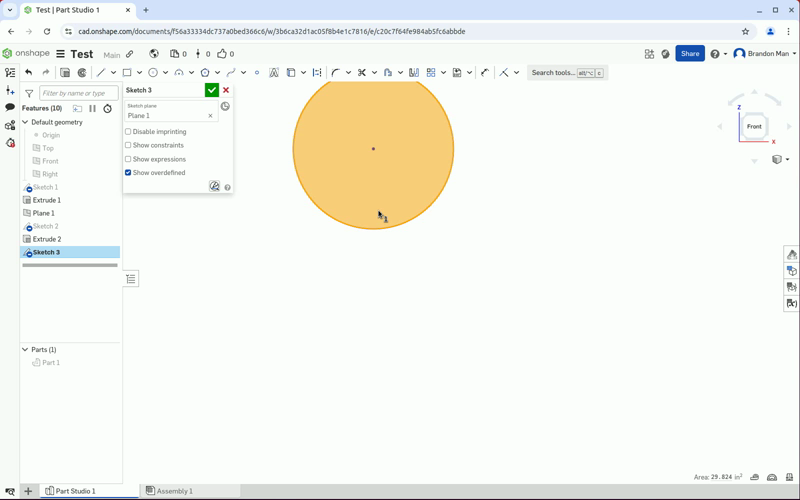
scroll(-6)
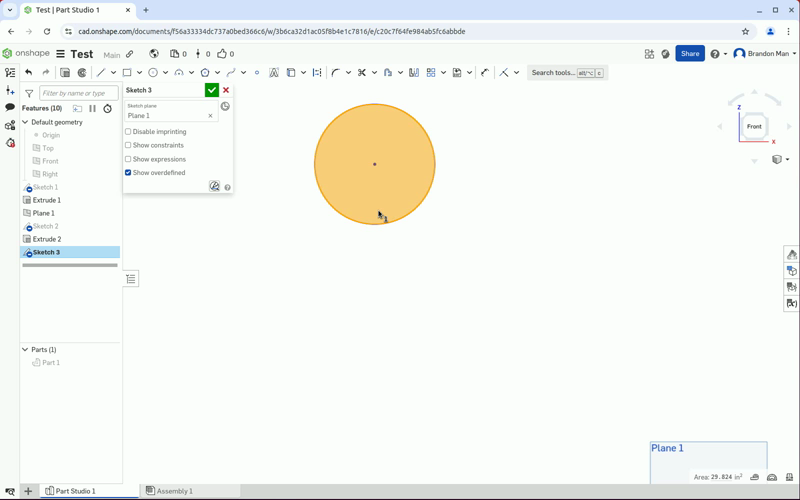
scroll(-6)
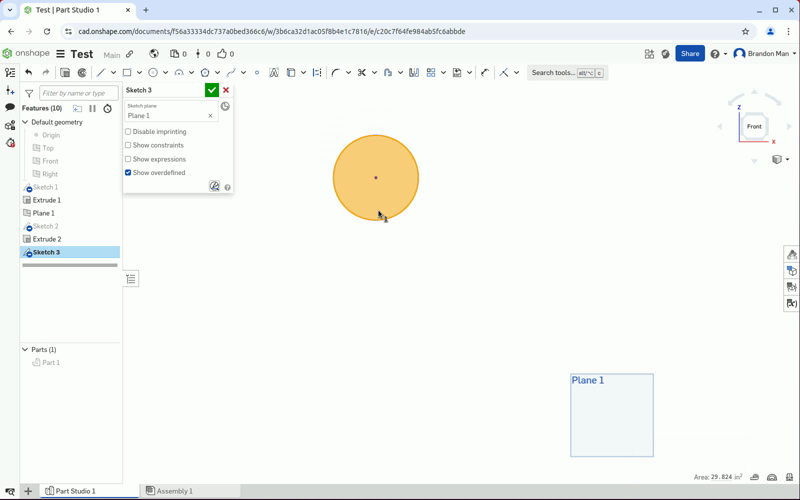
scroll(-6)
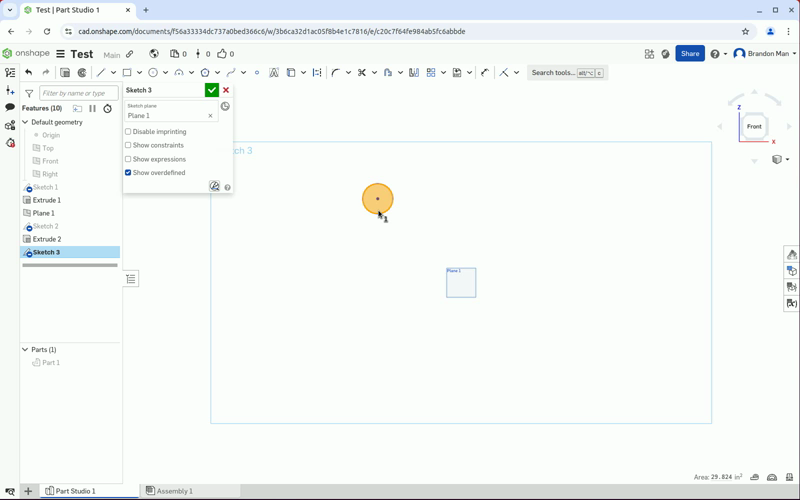
mouse_move(73, 352)
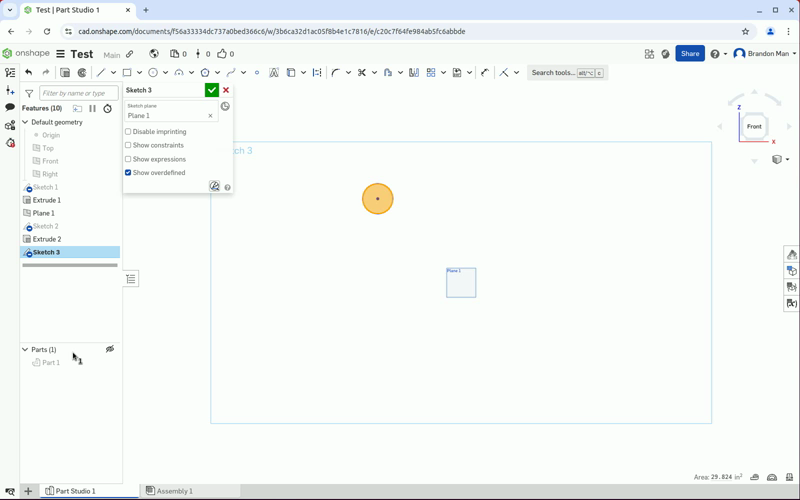
key(shift+y)
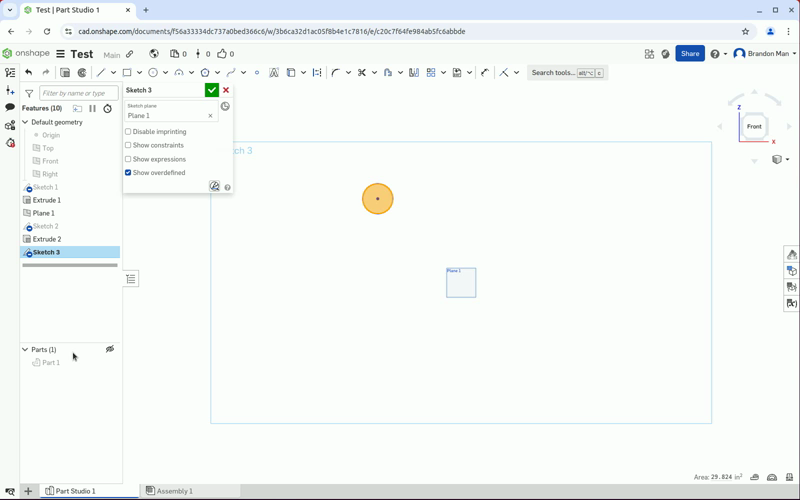
key(shift+e)
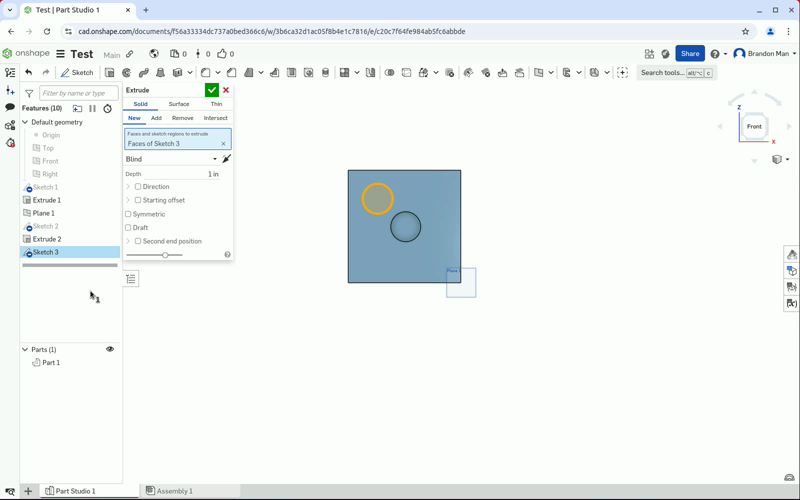
mouse_move(143, 106)
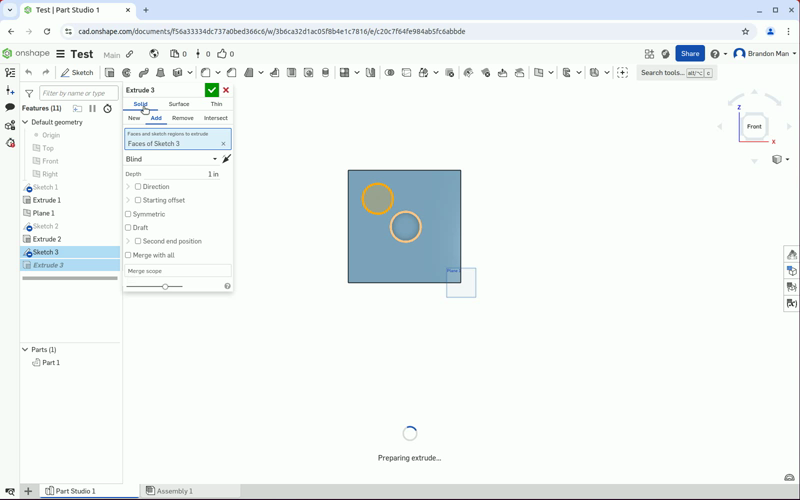
click(143, 106)
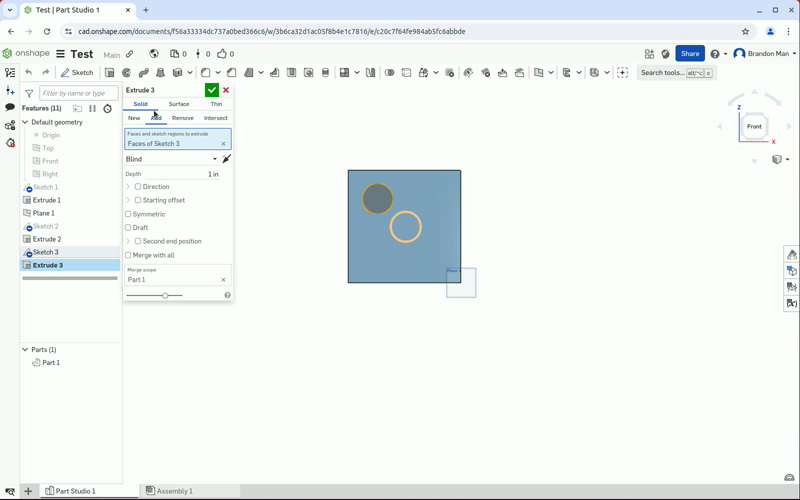
mouse_move(186, 120)
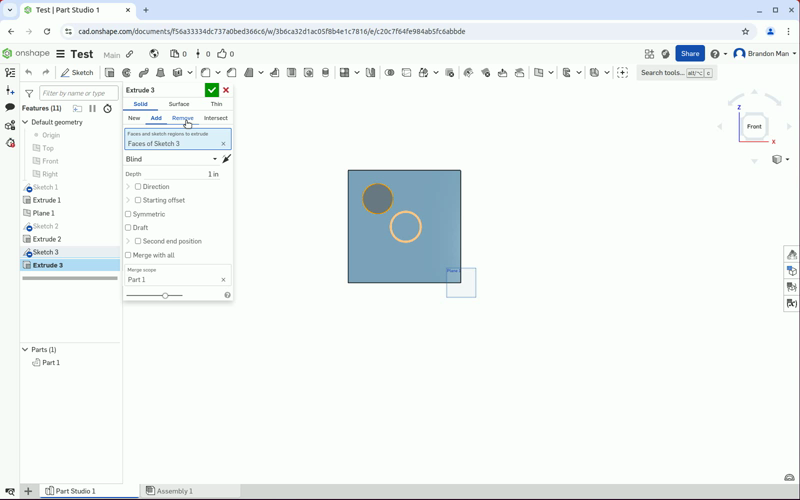
click(186, 120)
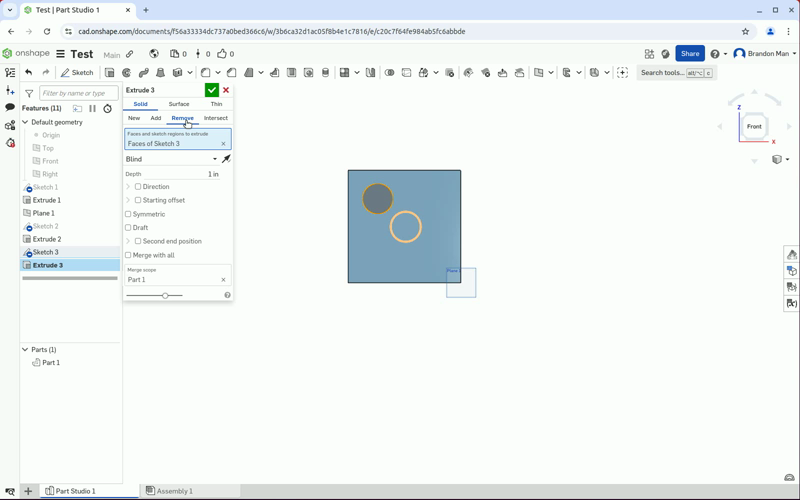
key(tab, 4)
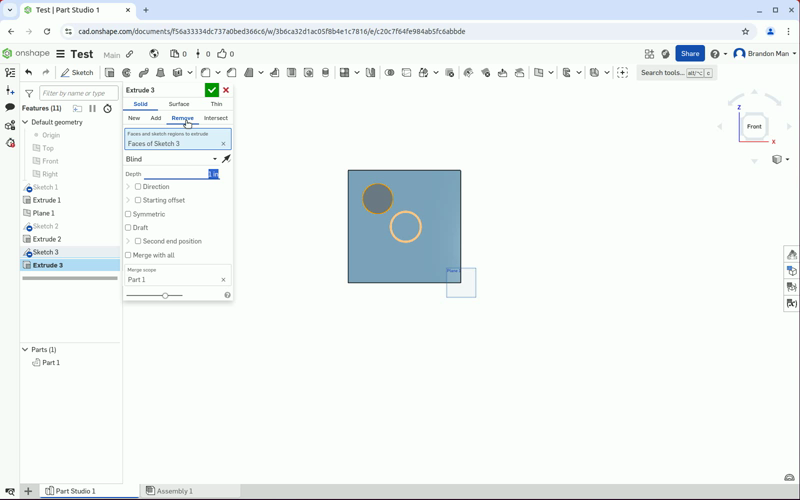
text(1.204)
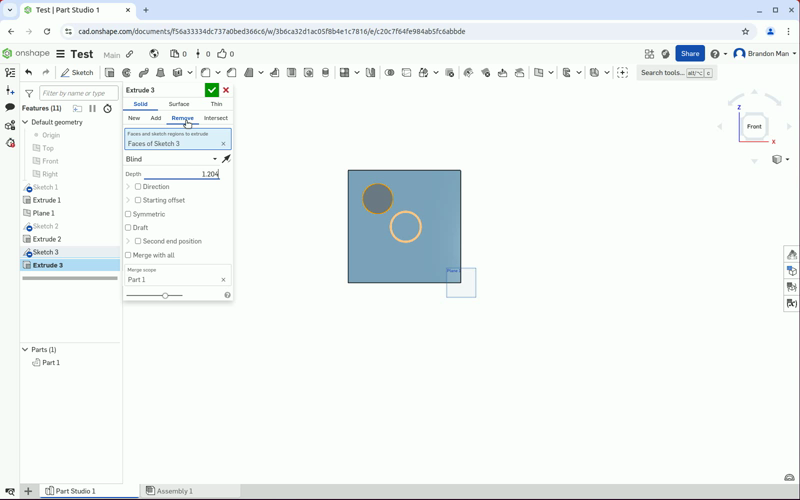
key(tab, 6)
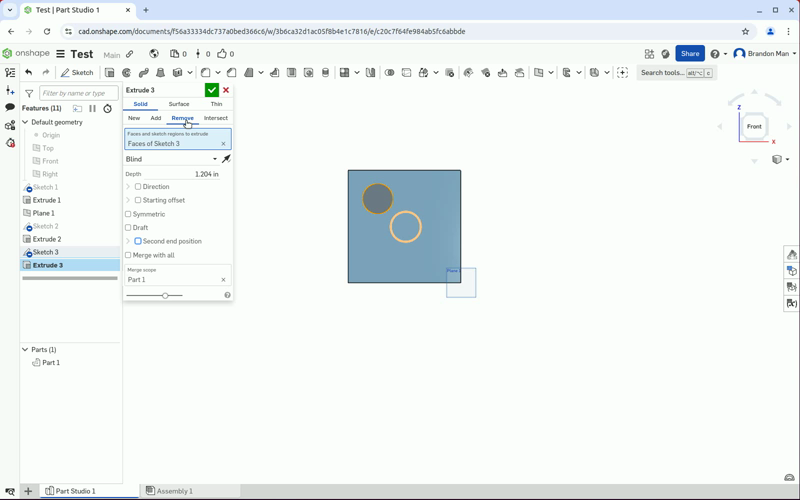
key(space)
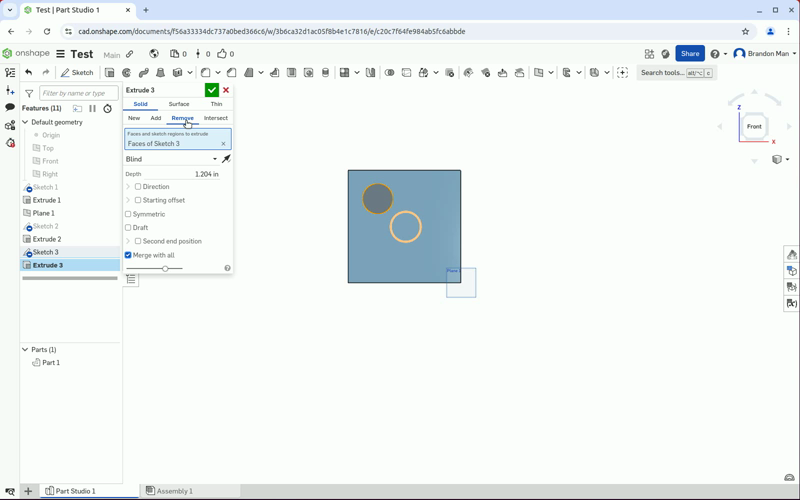
key(enter)
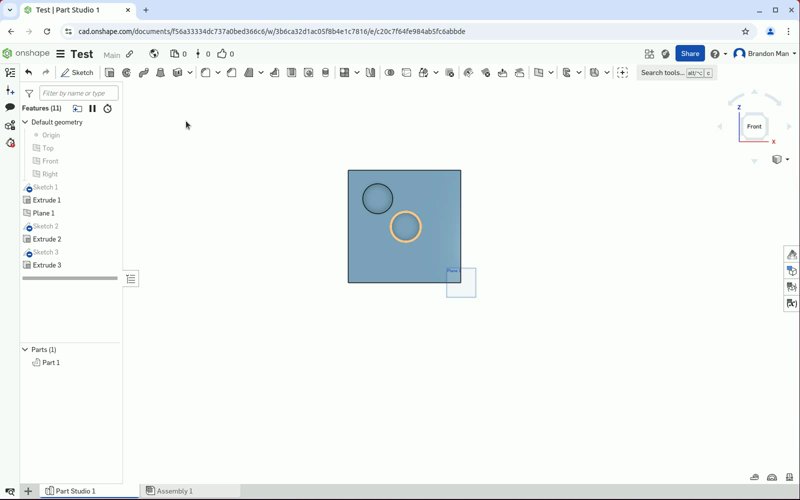
key(shift+h)
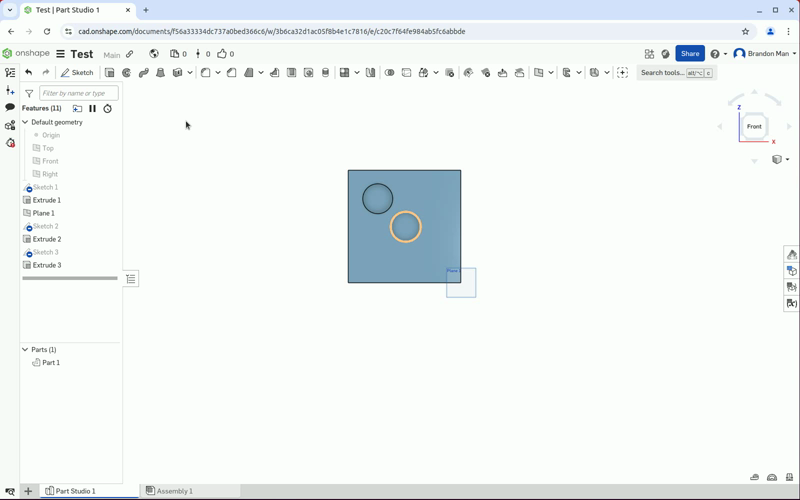
key(shift+h)
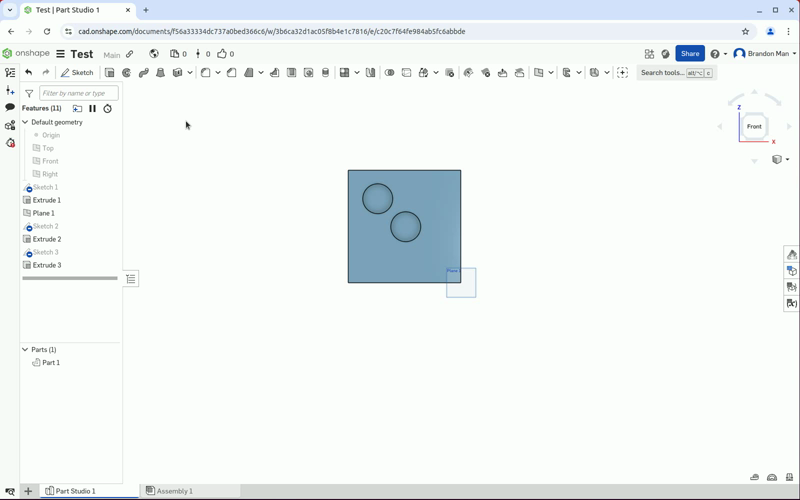
mouse_move(73, 189)
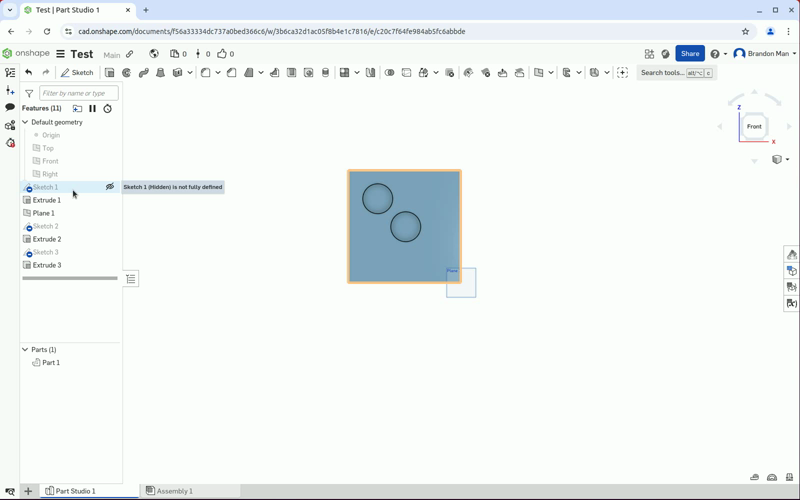
click(73, 189)
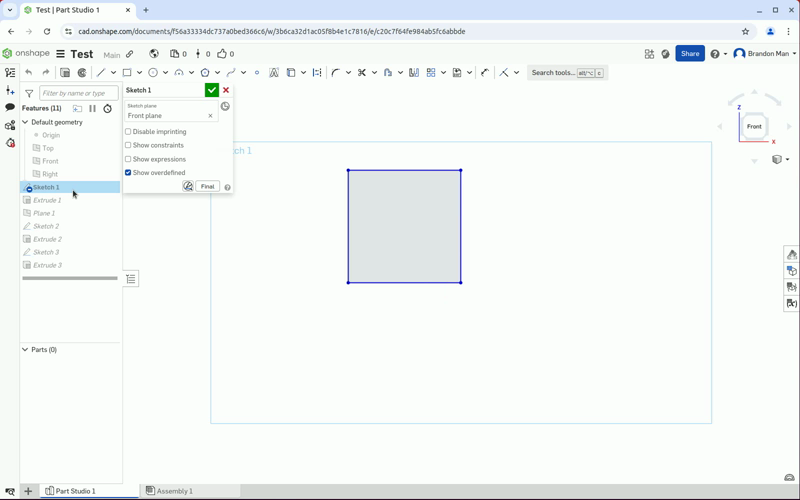
mouse_move(229, 92)
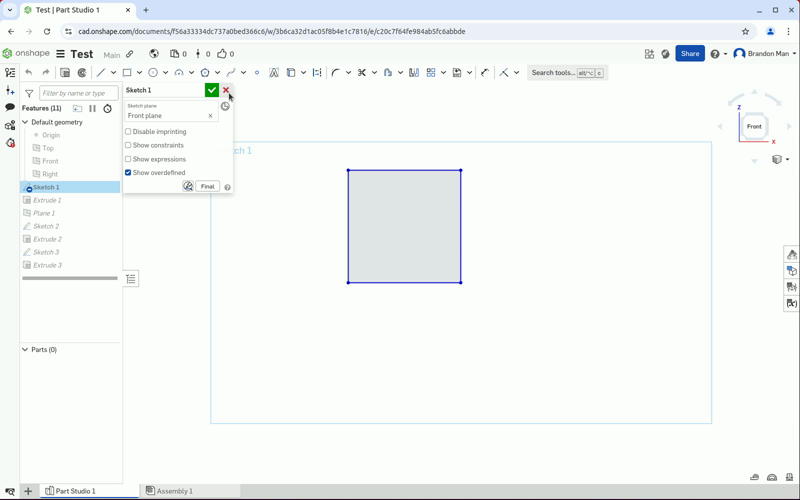
click(229, 92)
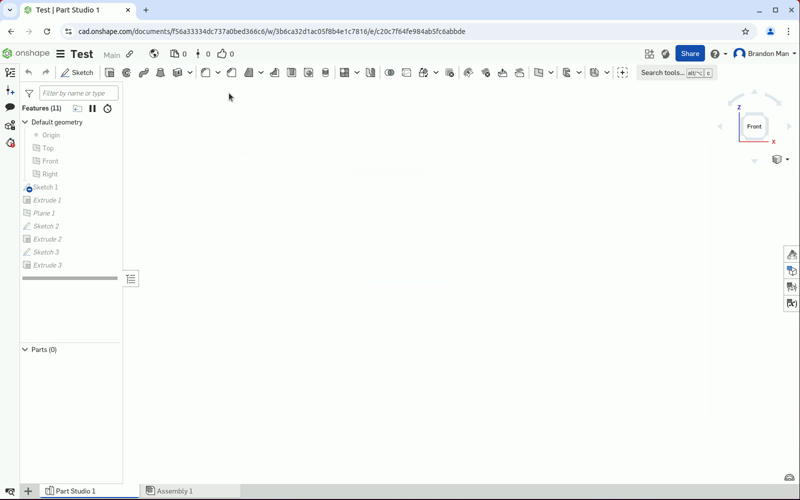
key(shift+s)
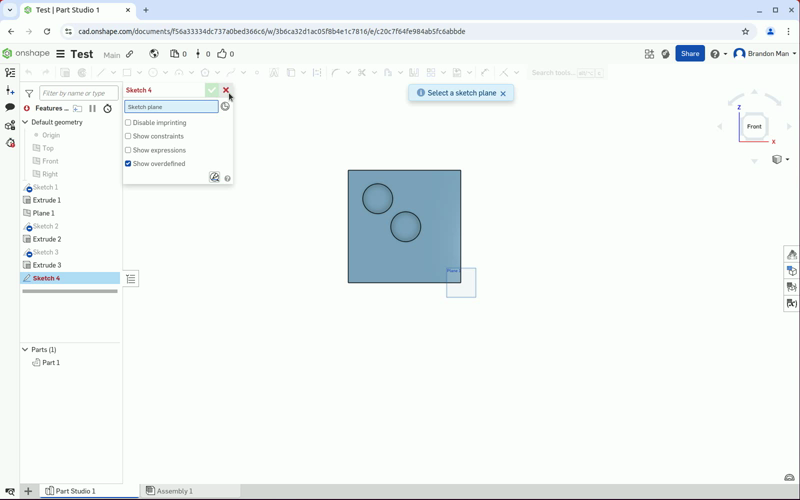
mouse_move(73, 215)
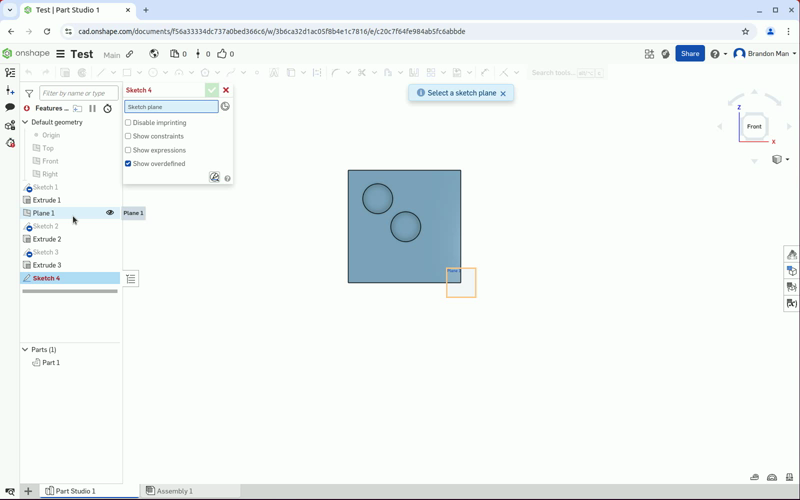
click(73, 215)
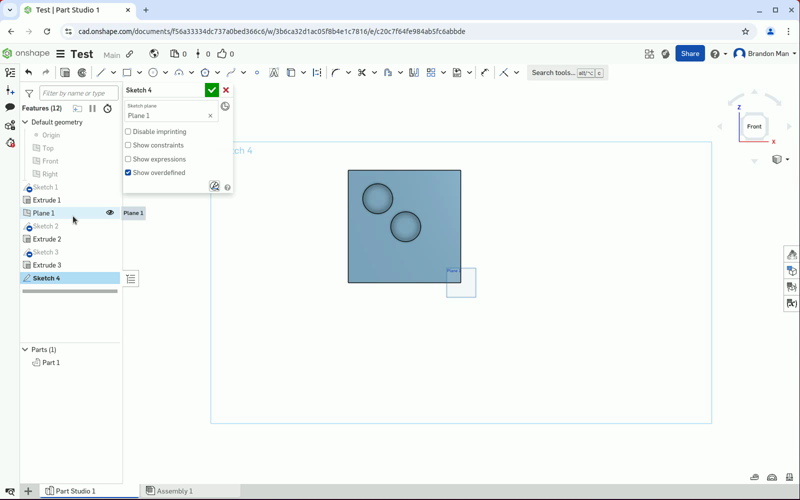
mouse_move(73, 352)
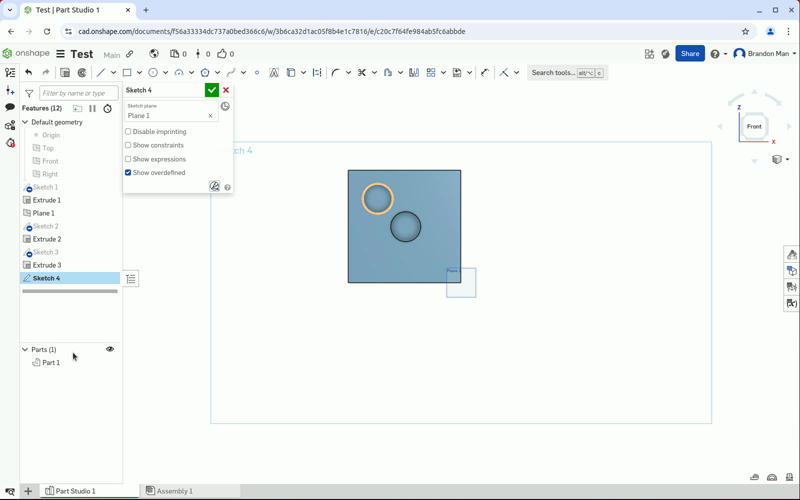
key(y)
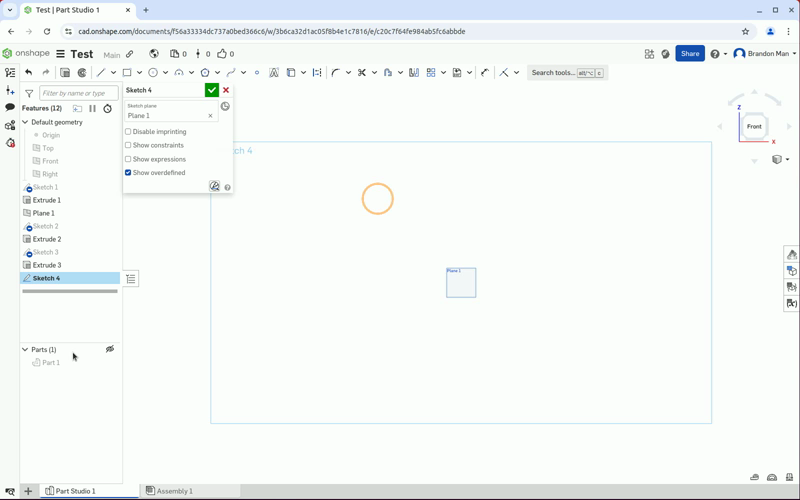
key(c)
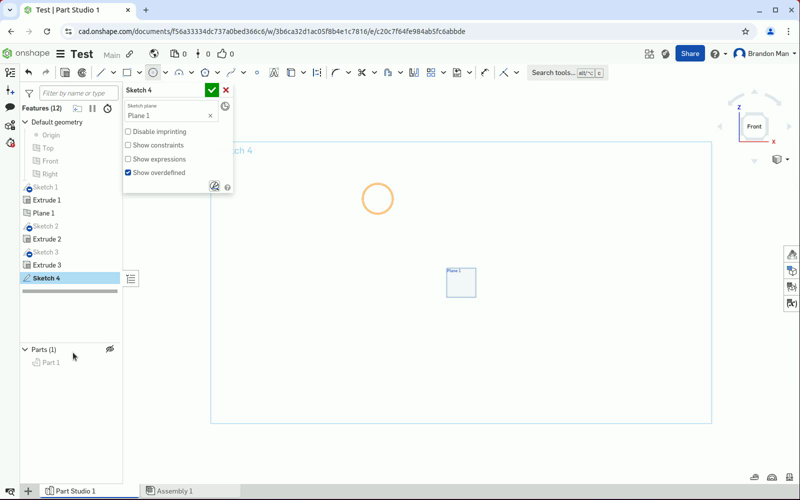
key_down(shift)
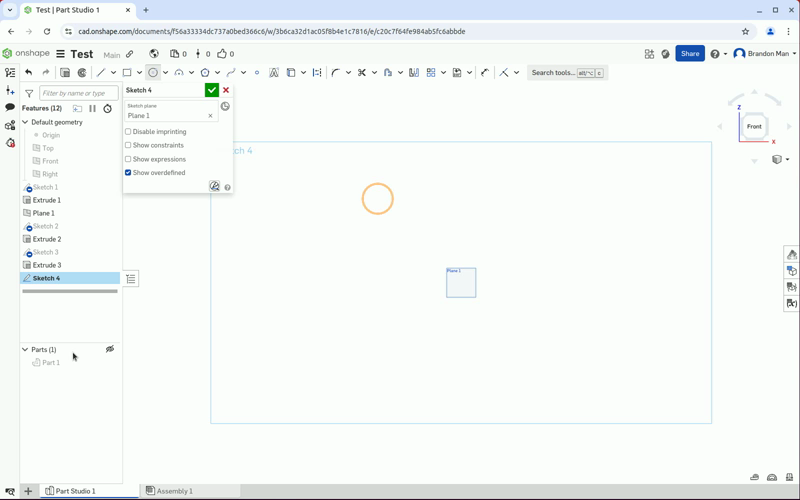
mouse_move(433, 198)
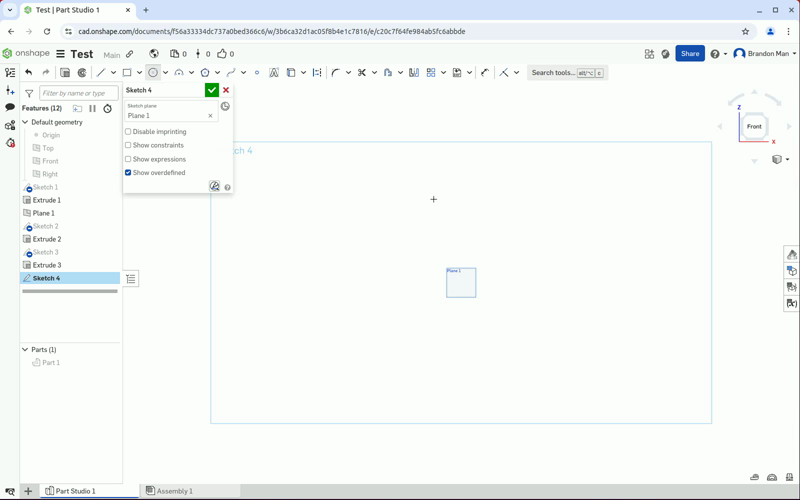
click(433, 198)
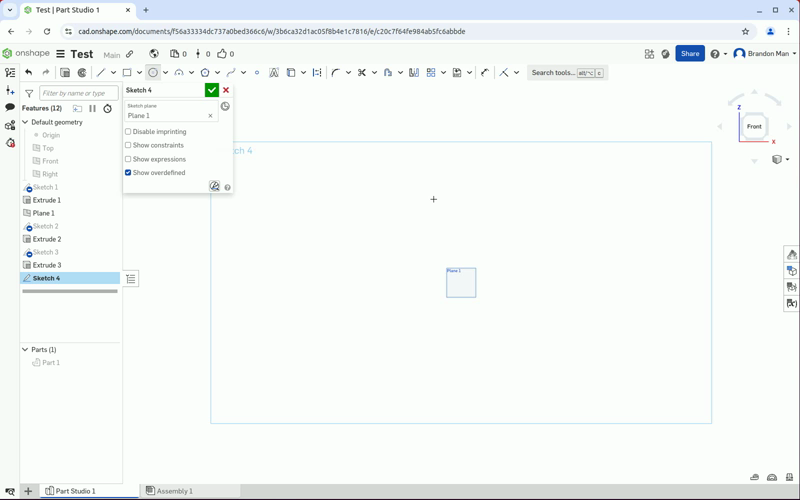
key_up(shift)
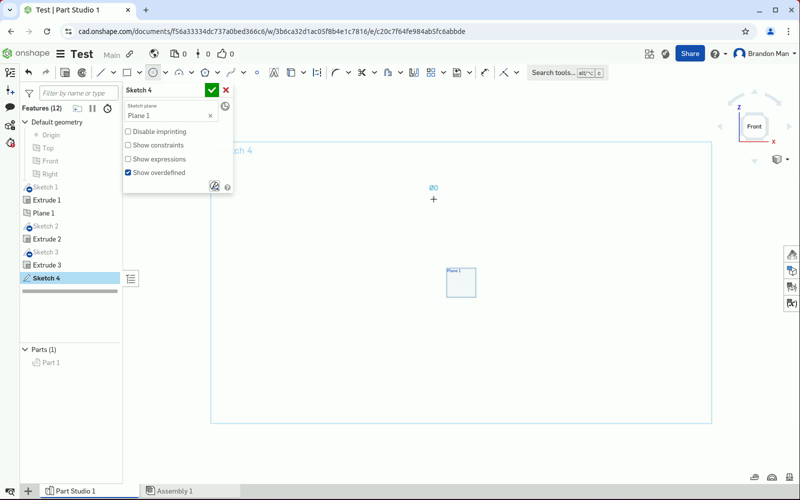
mouse_move(449, 198)
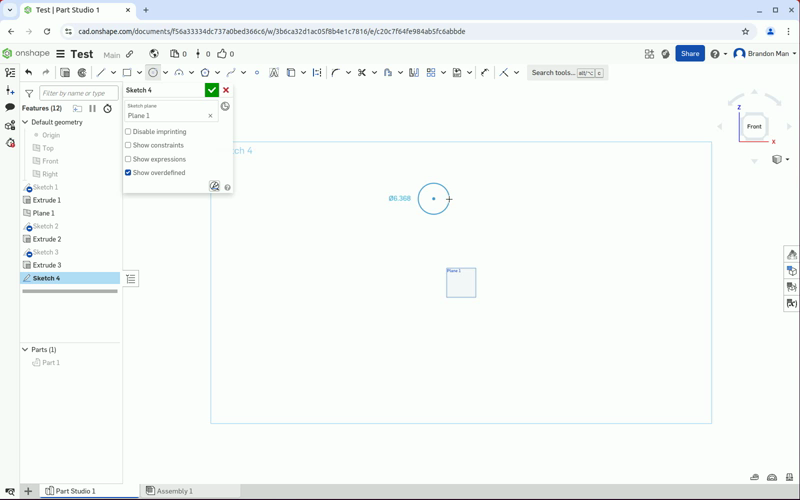
click(449, 198)
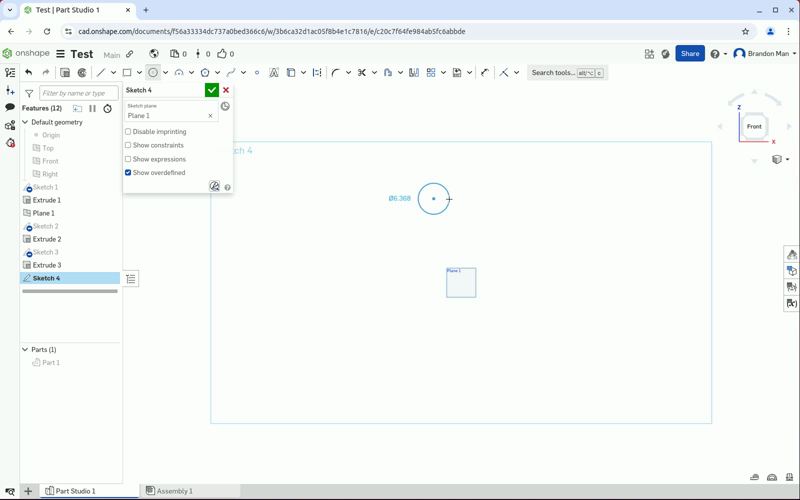
key(esc)
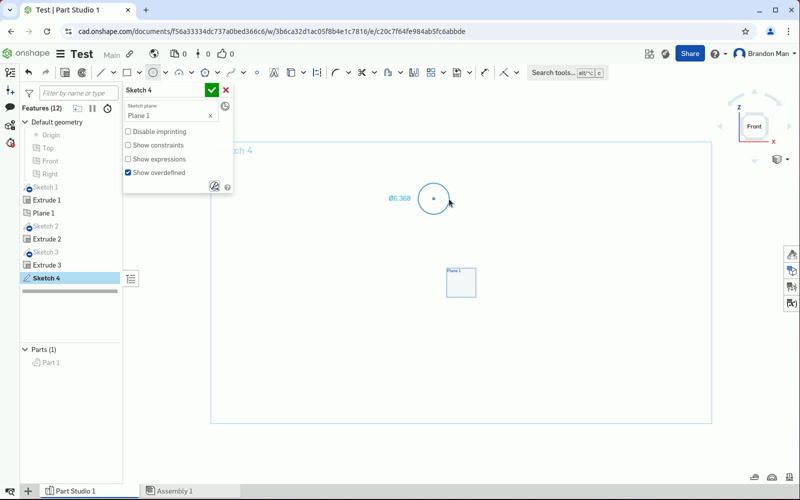
mouse_move(427, 207)
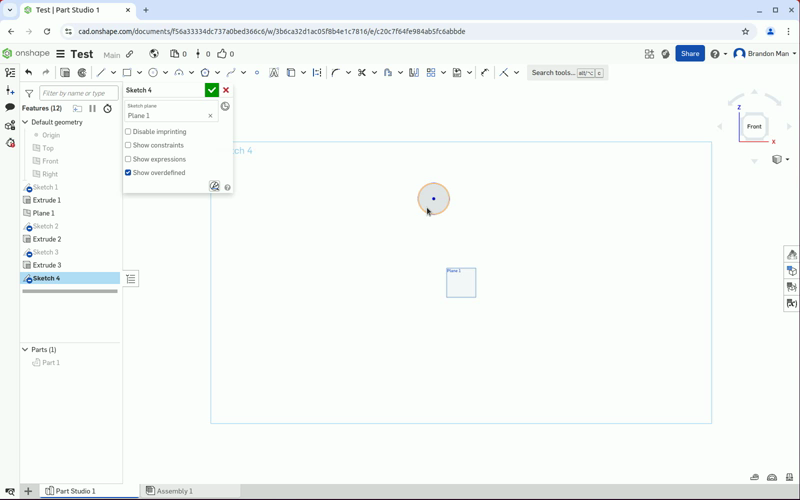
scroll(6)
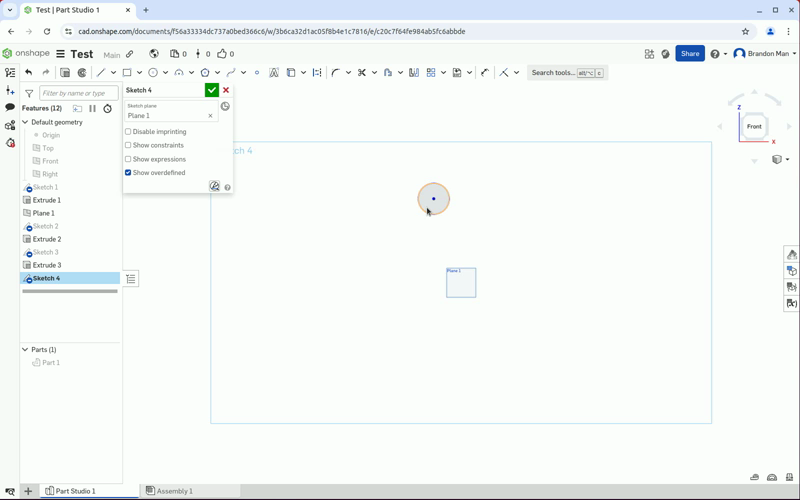
scroll(6)
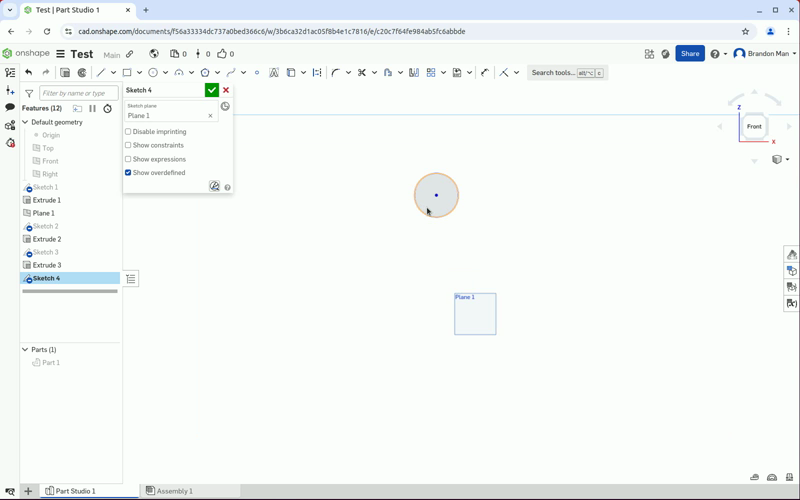
scroll(6)
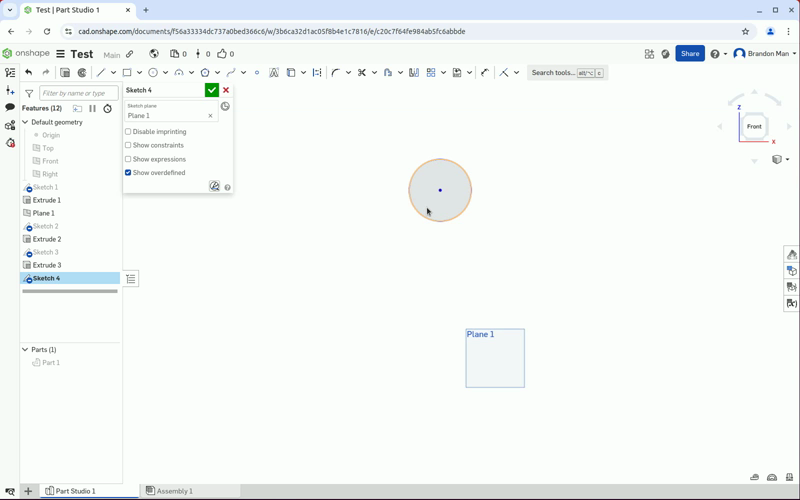
scroll(6)
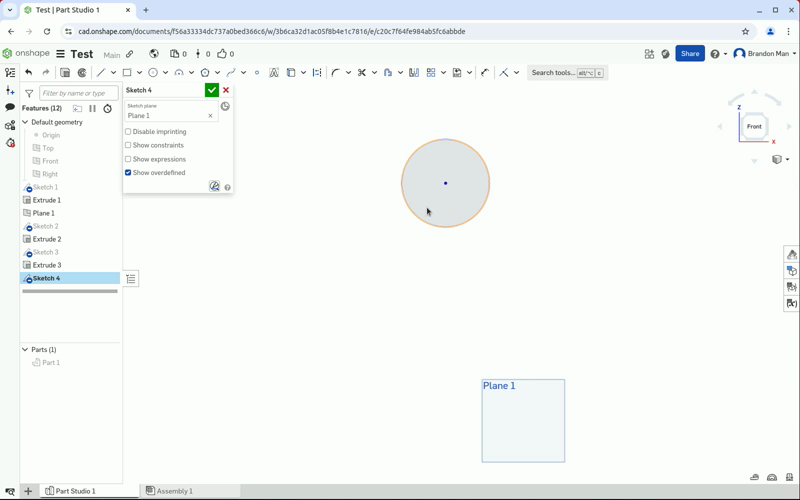
scroll(6)
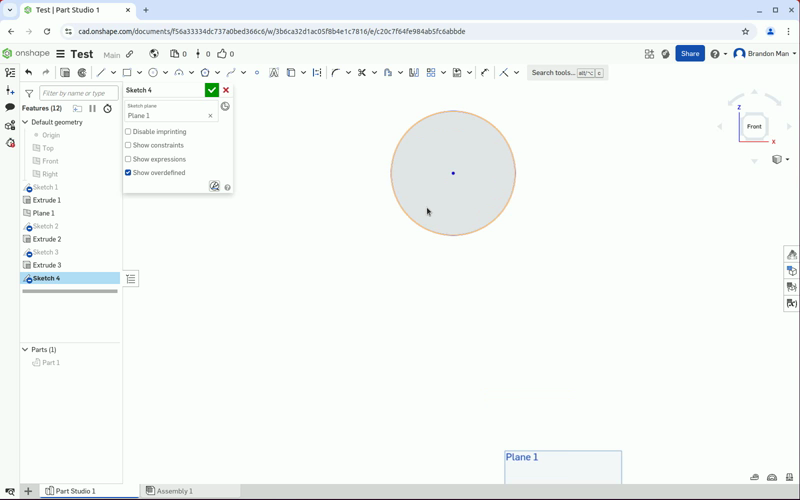
scroll(6)
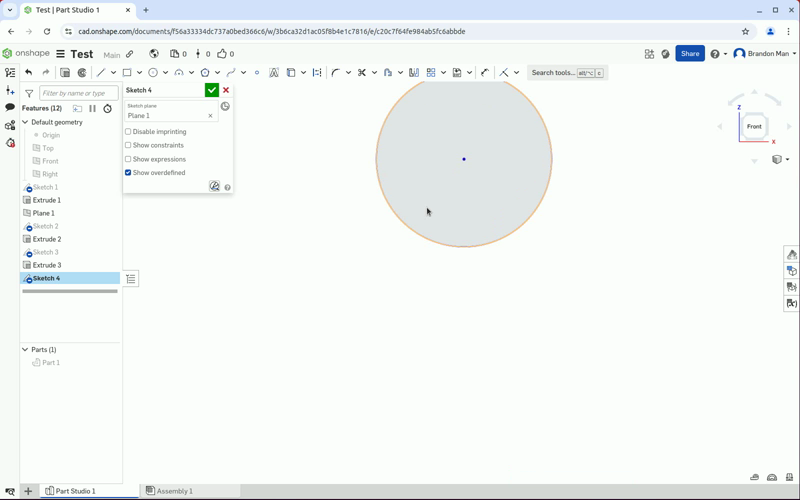
scroll(6)
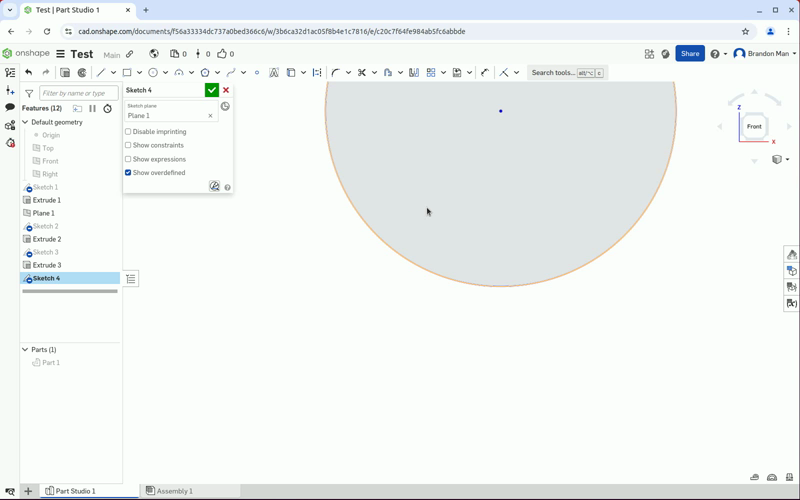
click(427, 207)
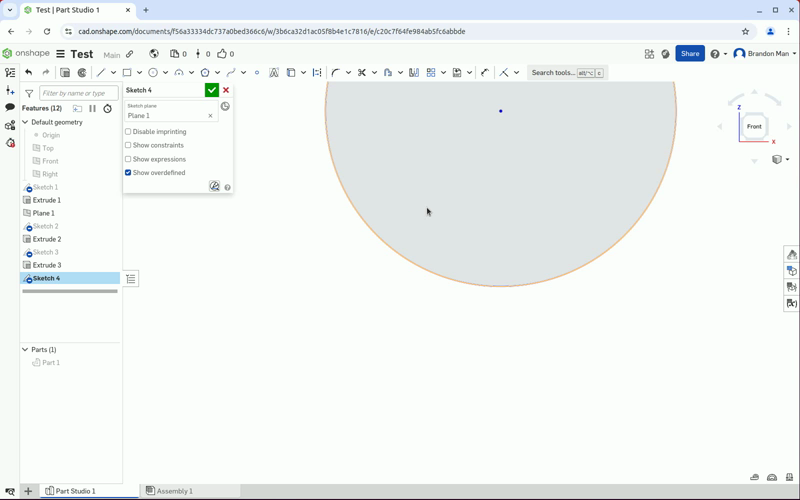
scroll(-6)
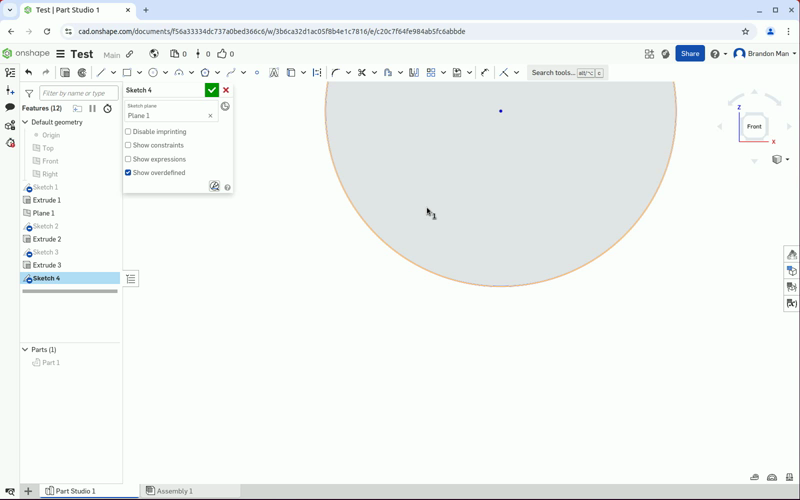
scroll(-6)
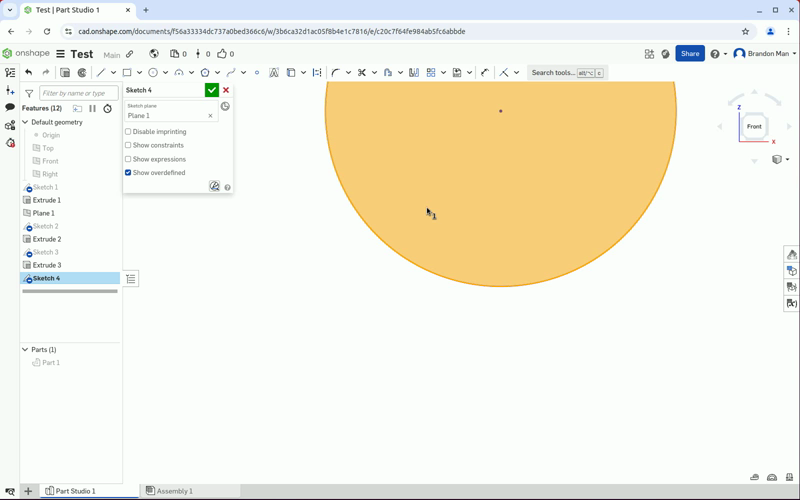
scroll(-6)
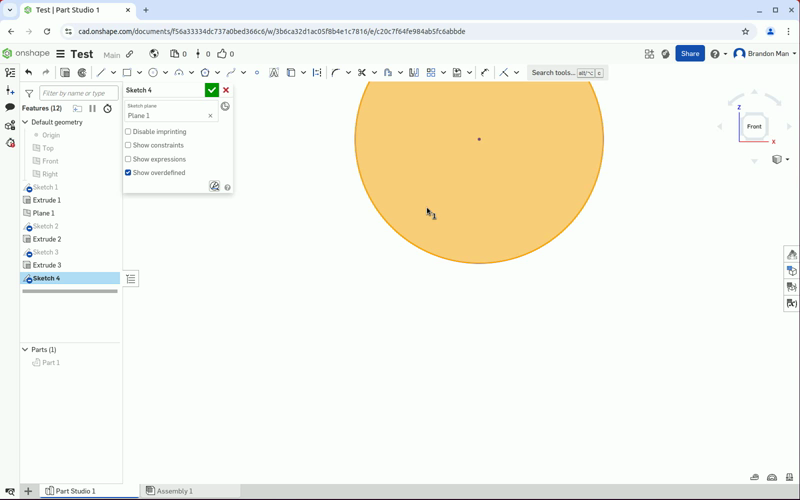
scroll(-6)
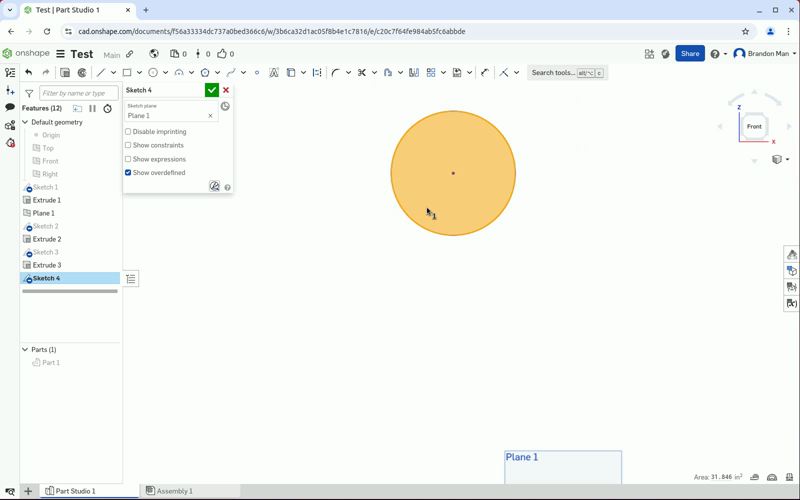
scroll(-6)
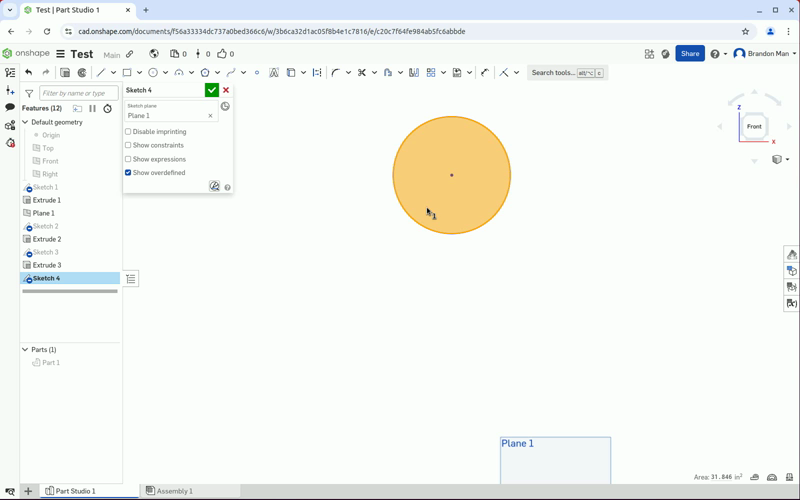
scroll(-6)
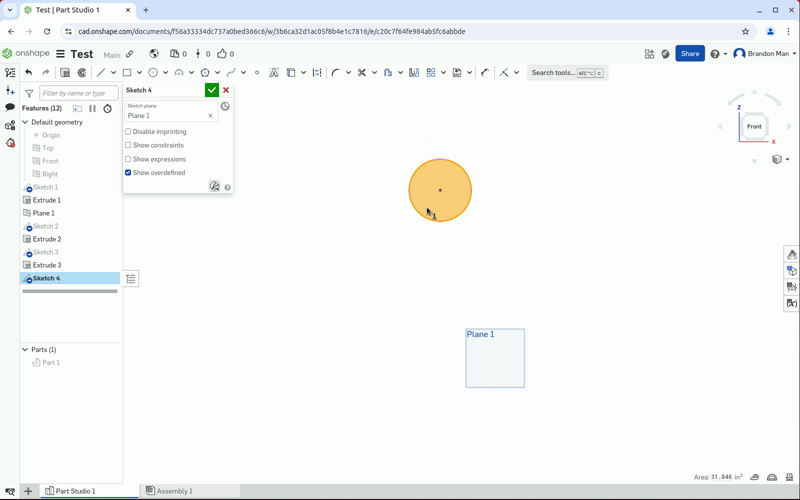
scroll(-6)
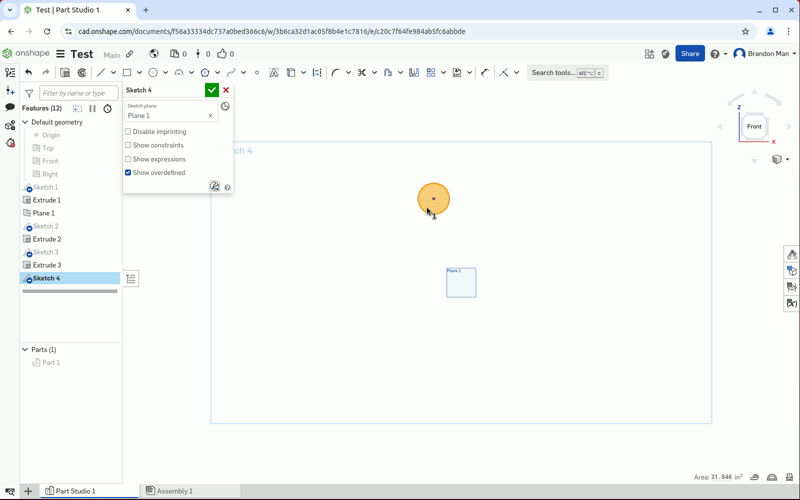
mouse_move(73, 352)
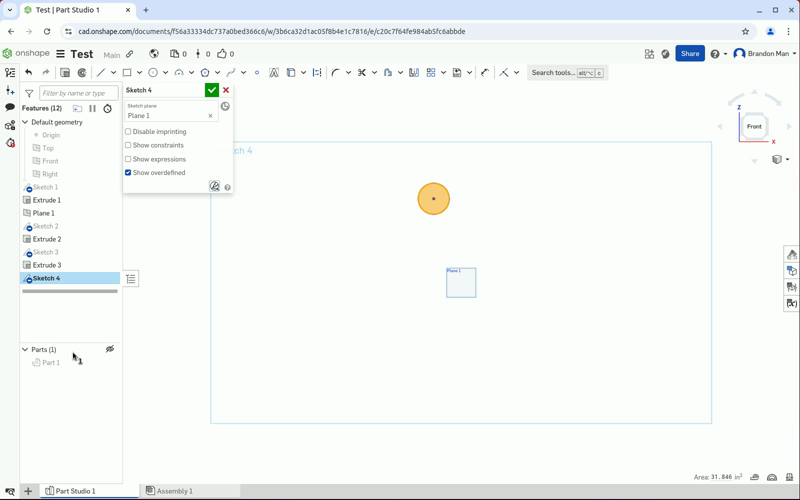
key(shift+y)
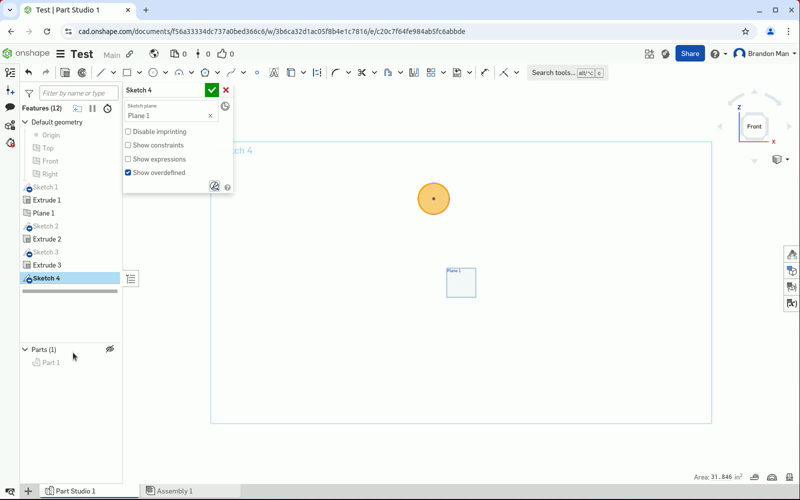
key(shift+e)
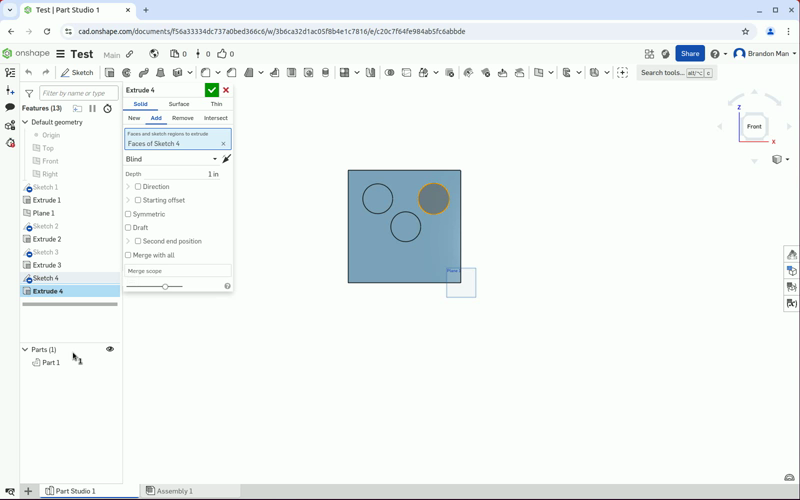
mouse_move(143, 106)
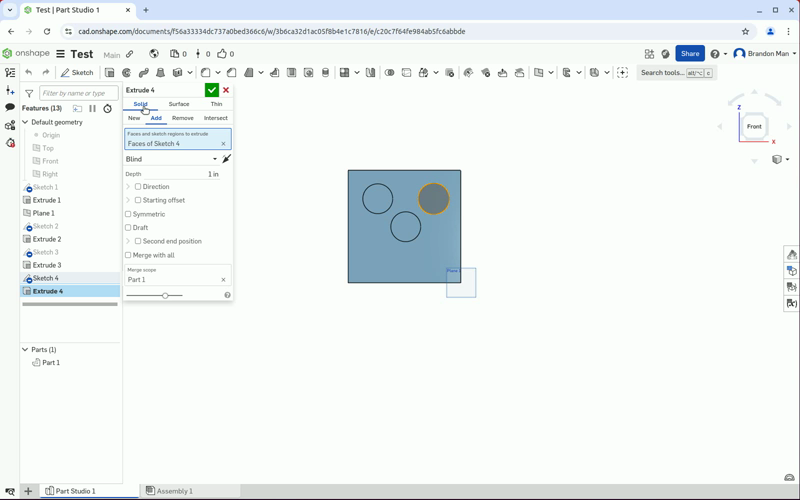
click(143, 106)
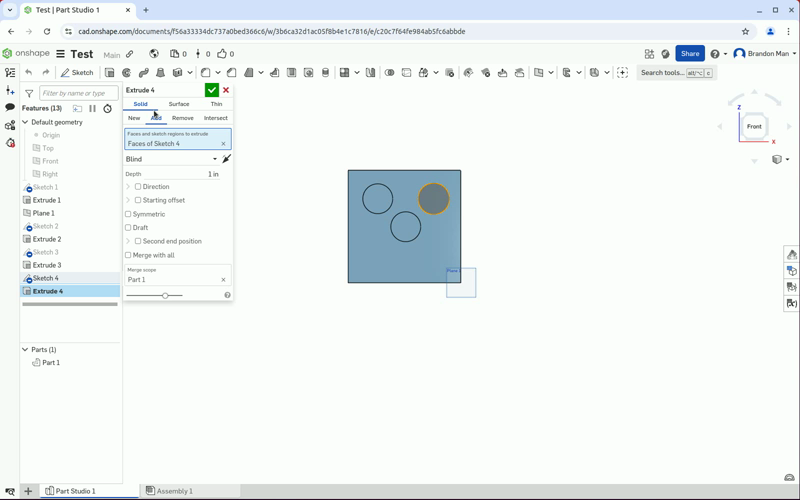
mouse_move(186, 120)
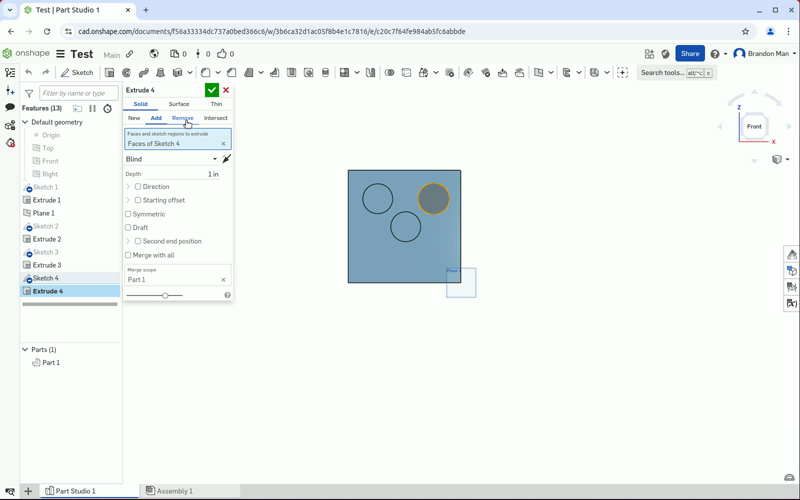
click(186, 120)
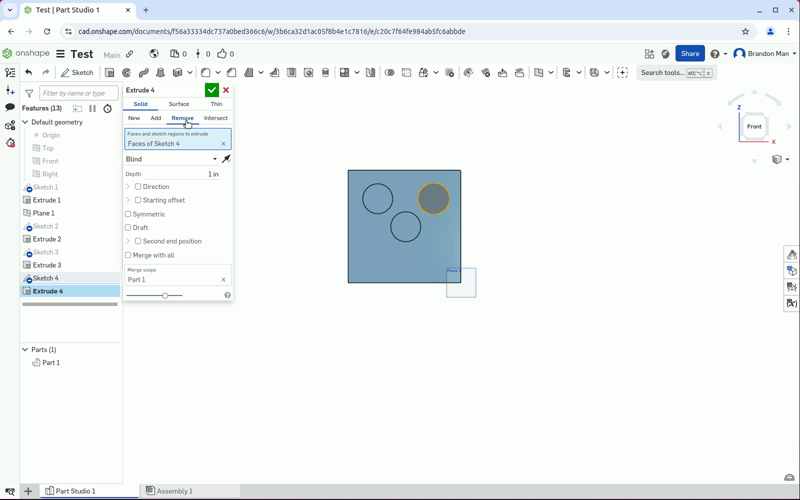
key(tab, 4)
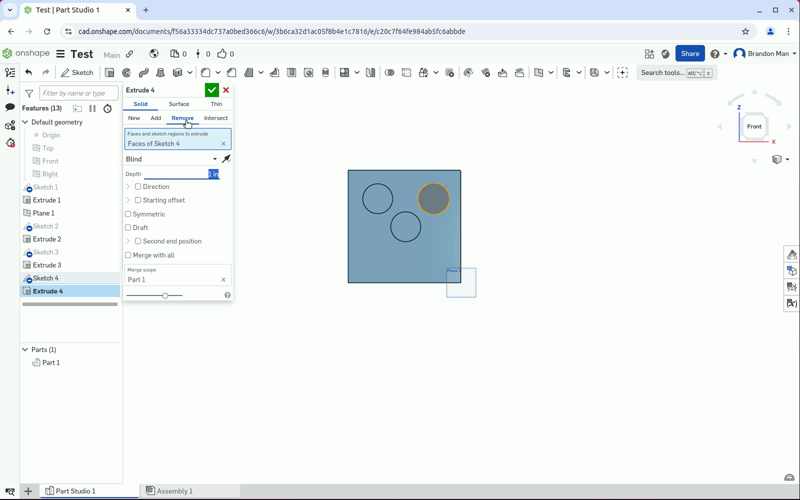
text(1.204)
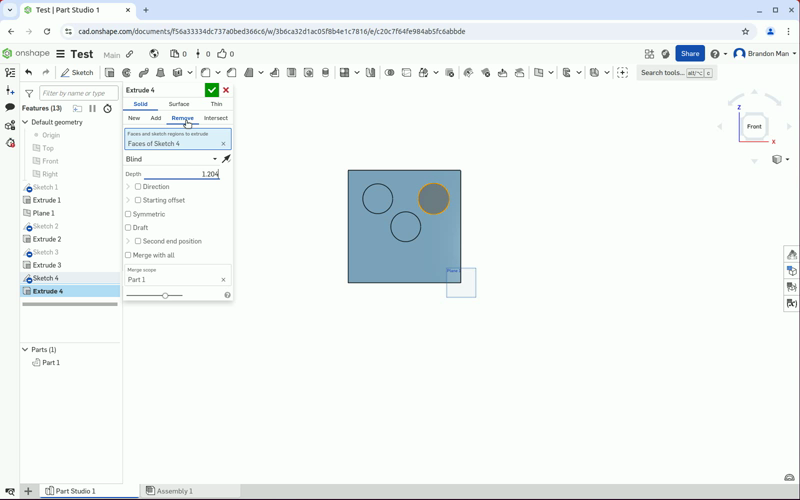
key(tab, 6)
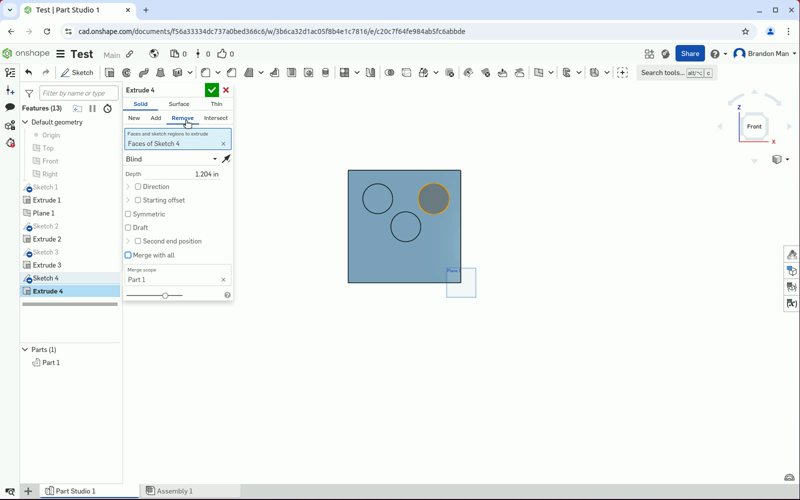
key(space)
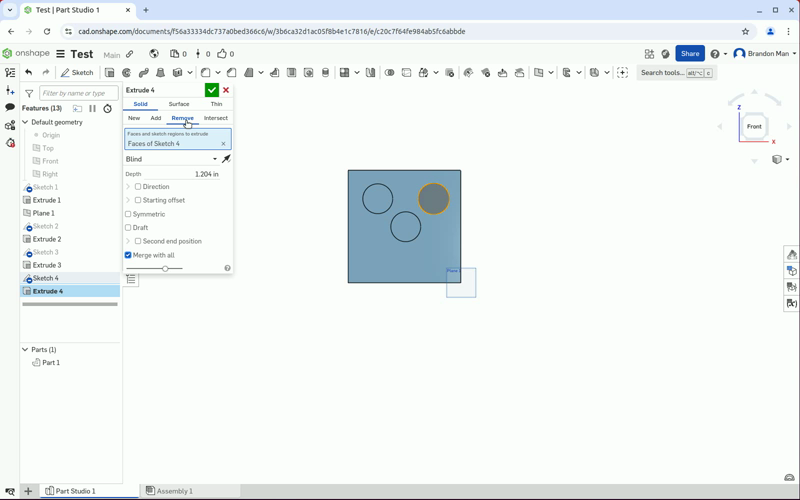
key(enter)
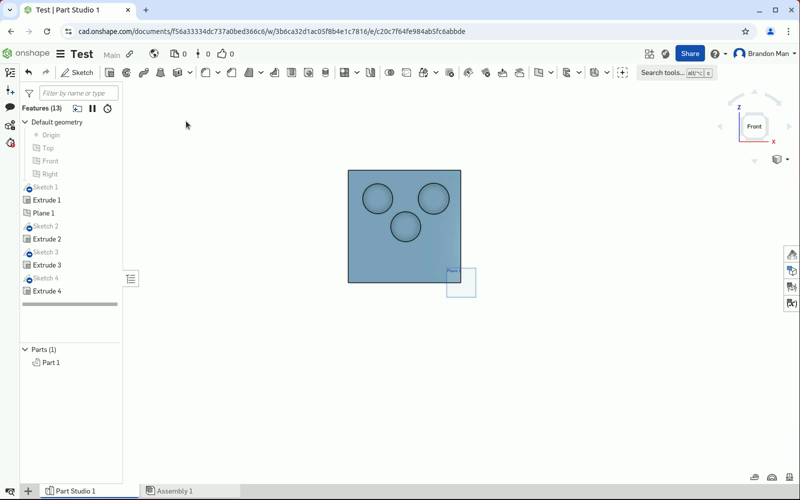
key(shift+h)
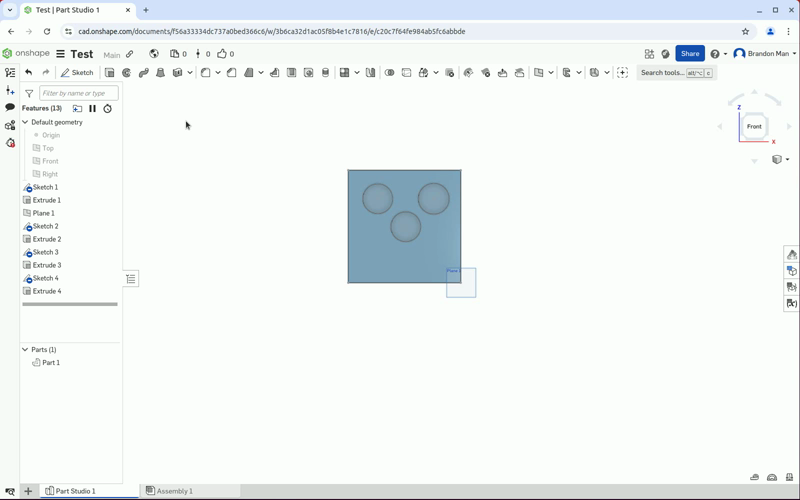
key(shift+h)
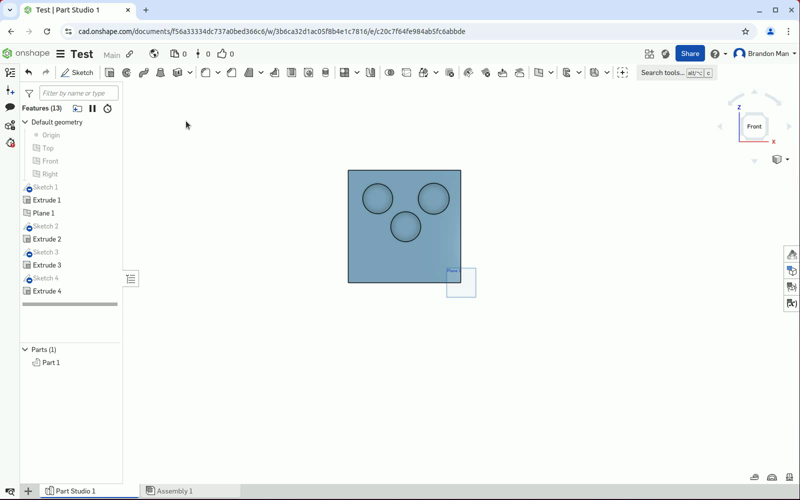
mouse_move(73, 189)
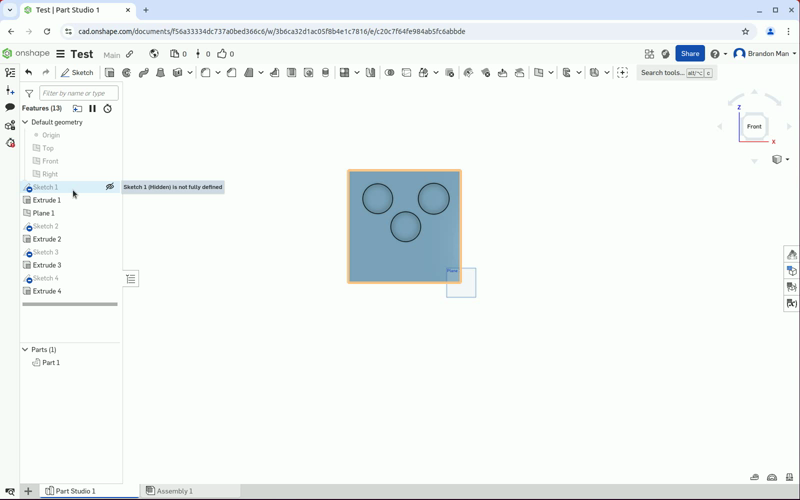
click(73, 189)
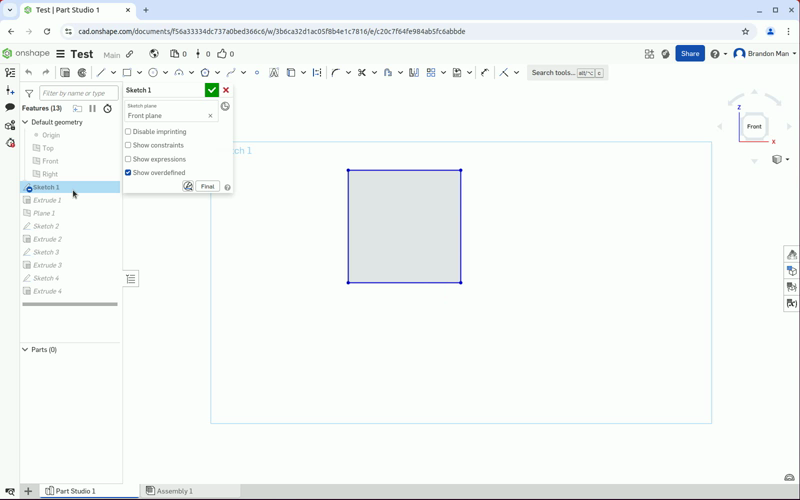
mouse_move(229, 92)
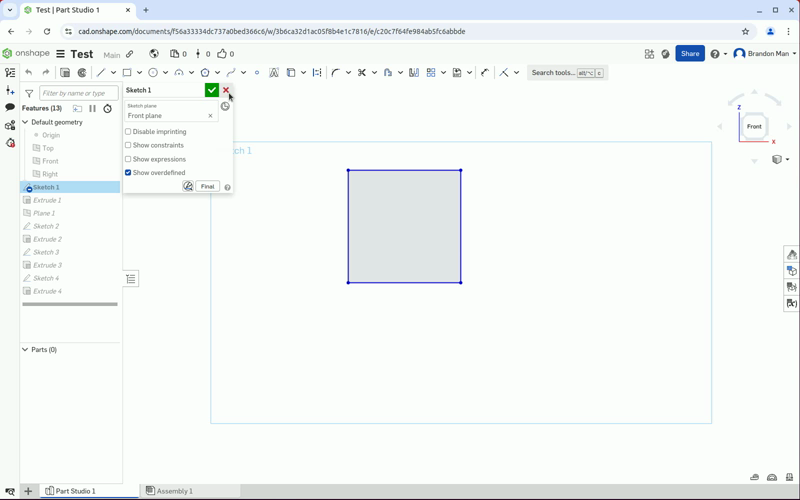
click(229, 92)
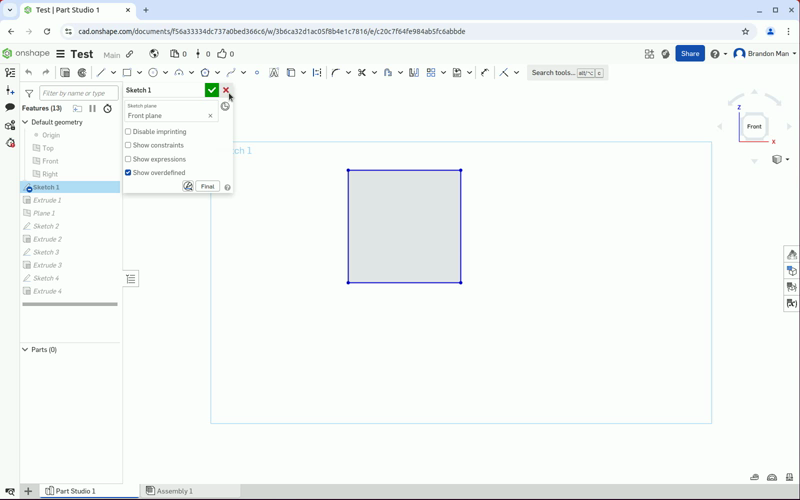
key(shift+s)
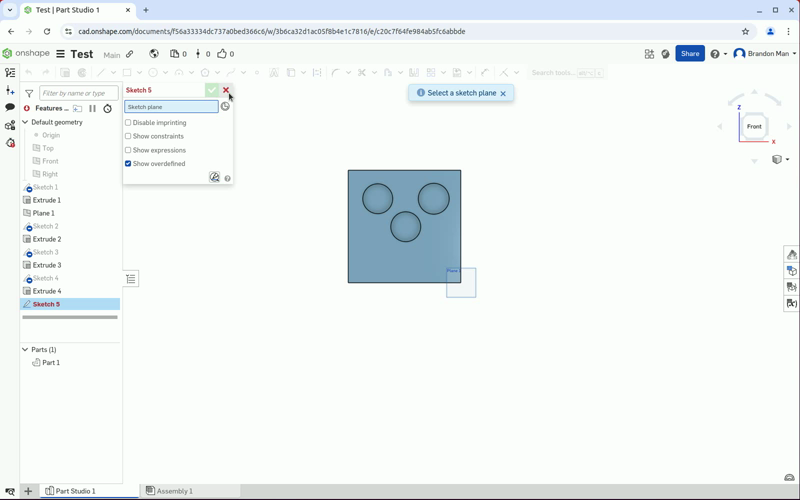
mouse_move(73, 215)
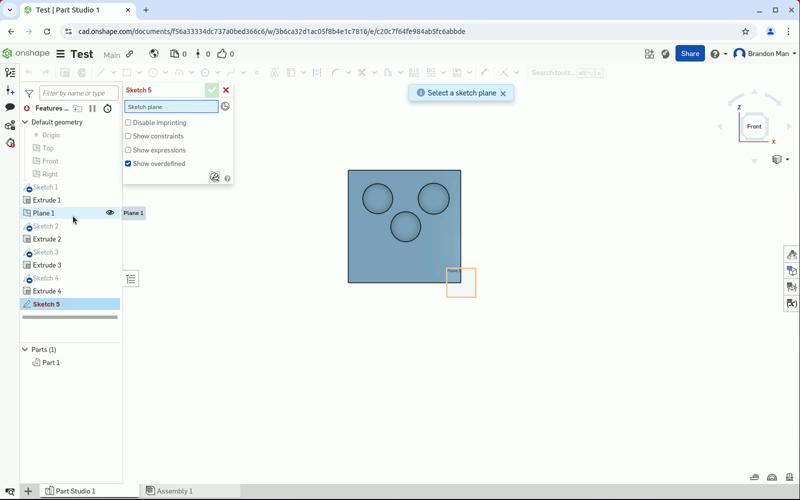
click(73, 215)
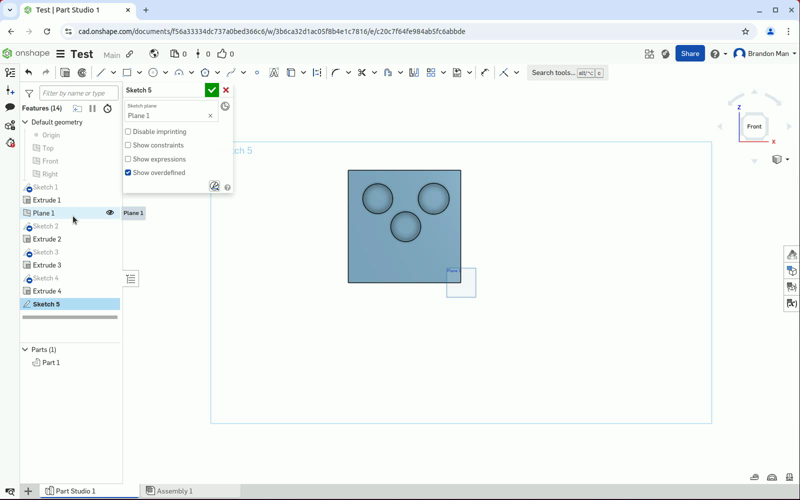
mouse_move(73, 352)
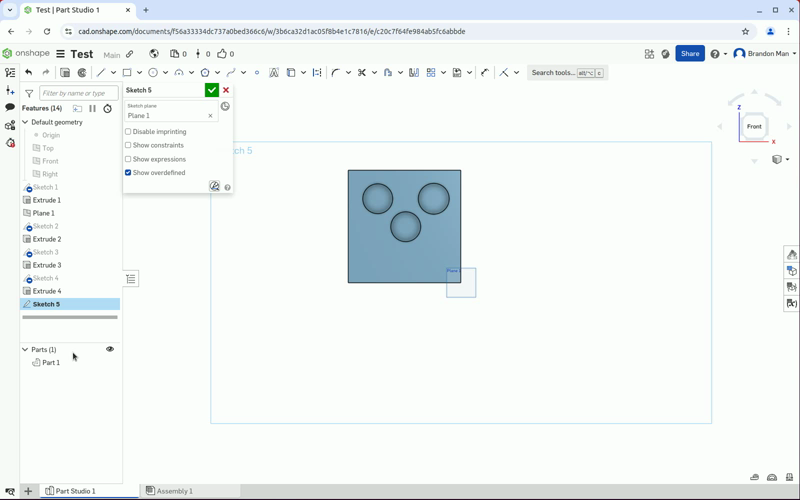
key(y)
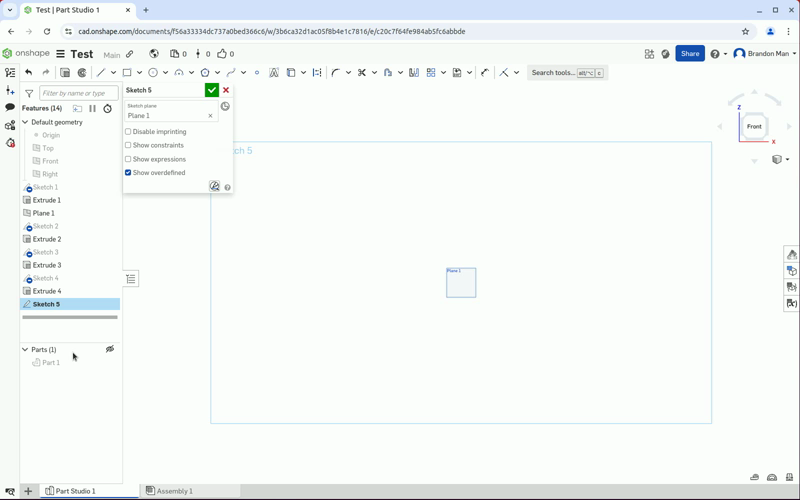
key(c)
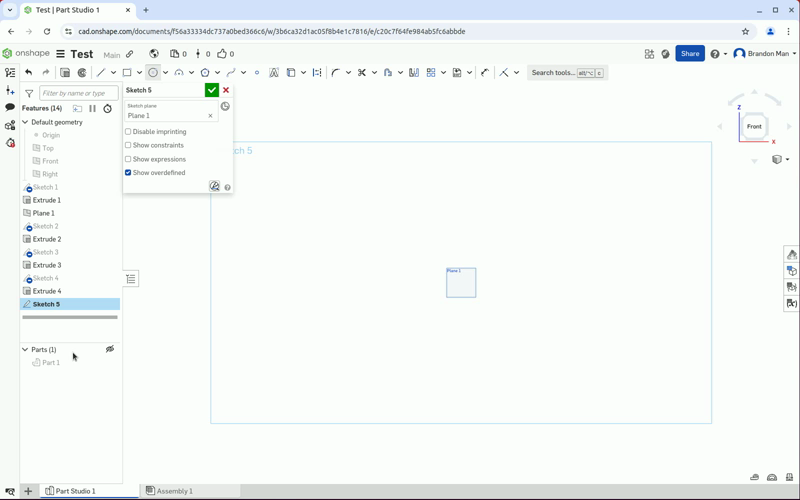
key_down(shift)
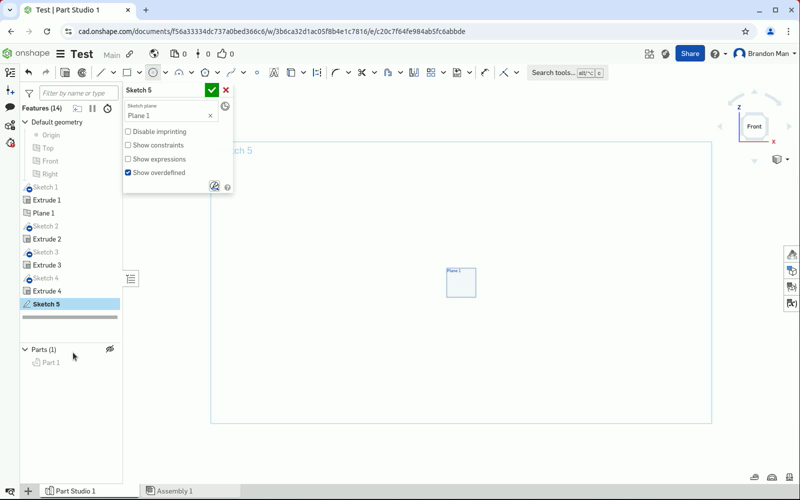
mouse_move(377, 254)
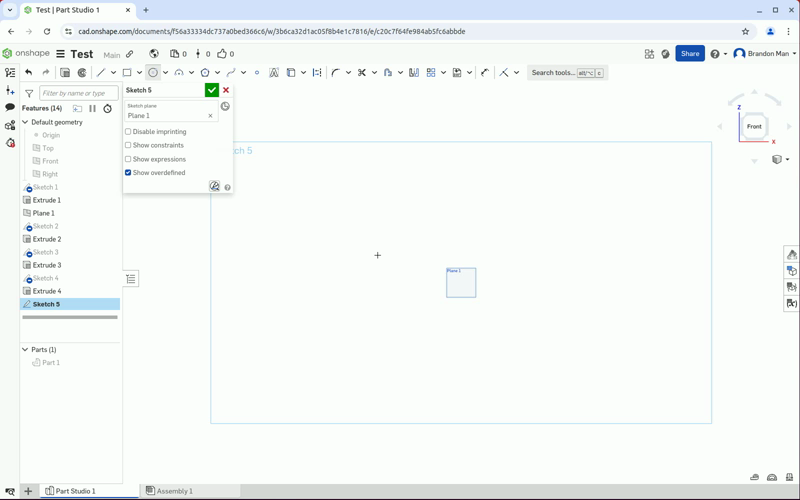
click(377, 254)
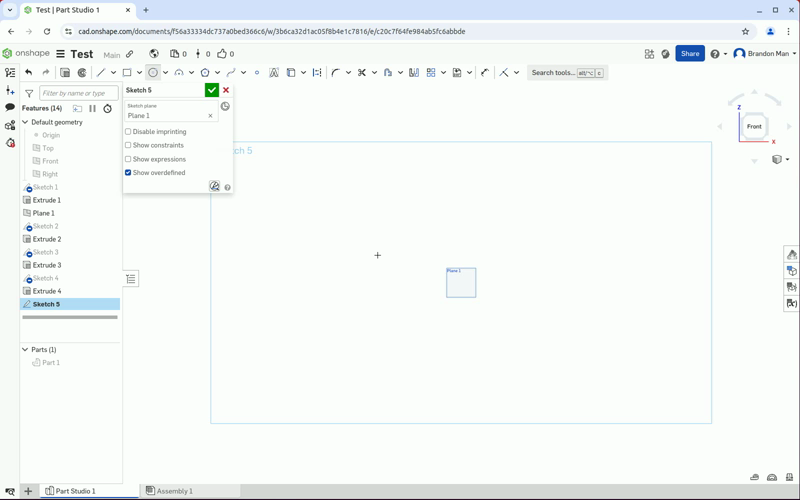
key_up(shift)
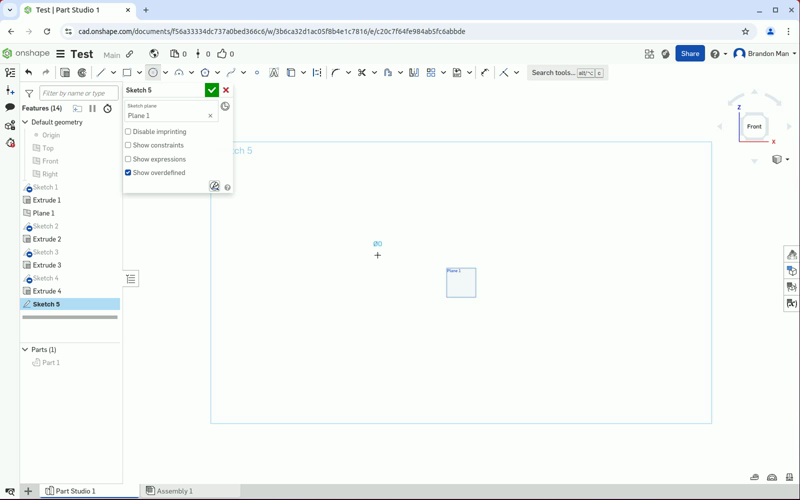
mouse_move(392, 254)
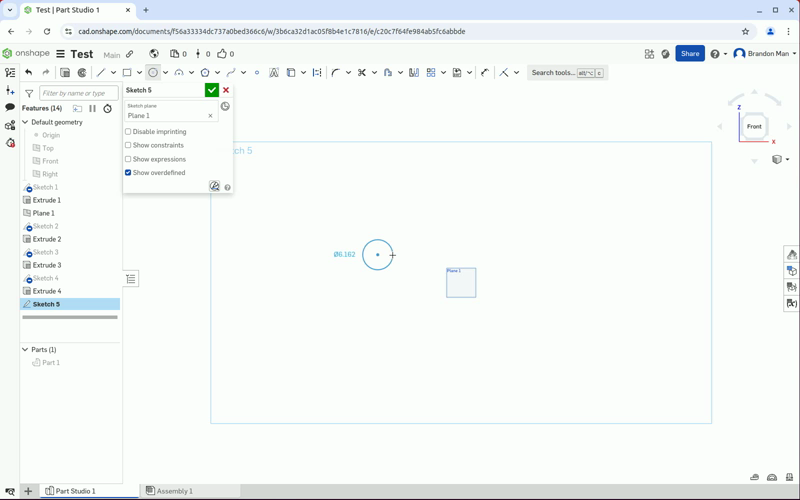
click(392, 254)
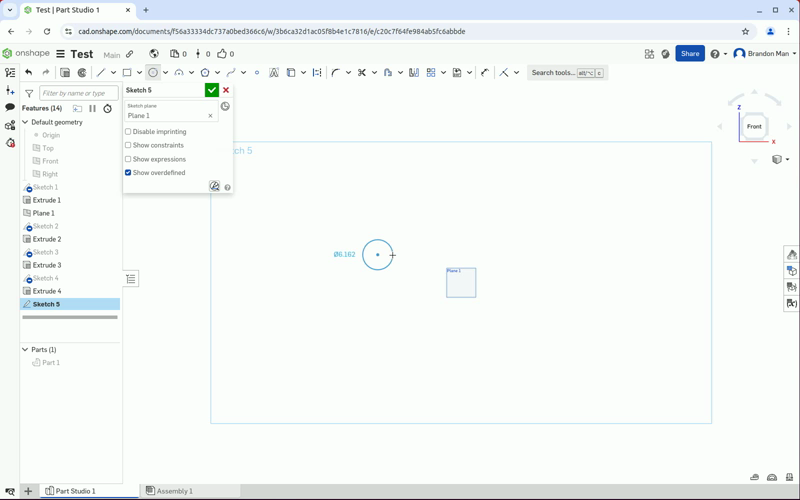
key(esc)
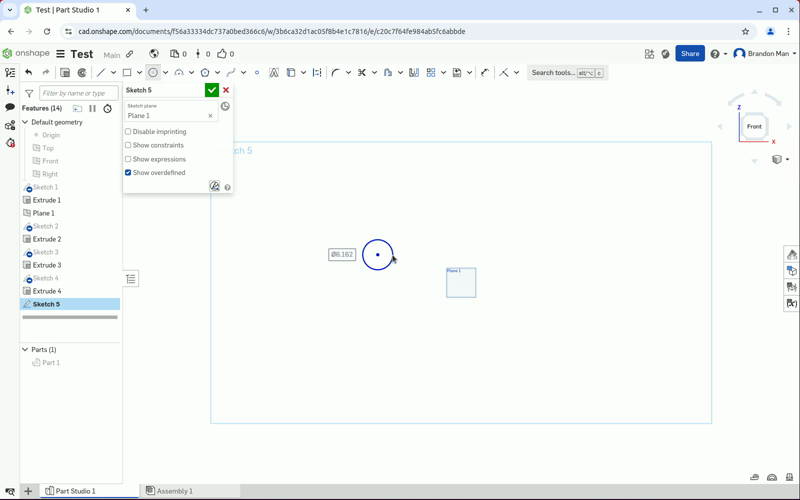
mouse_move(380, 241)
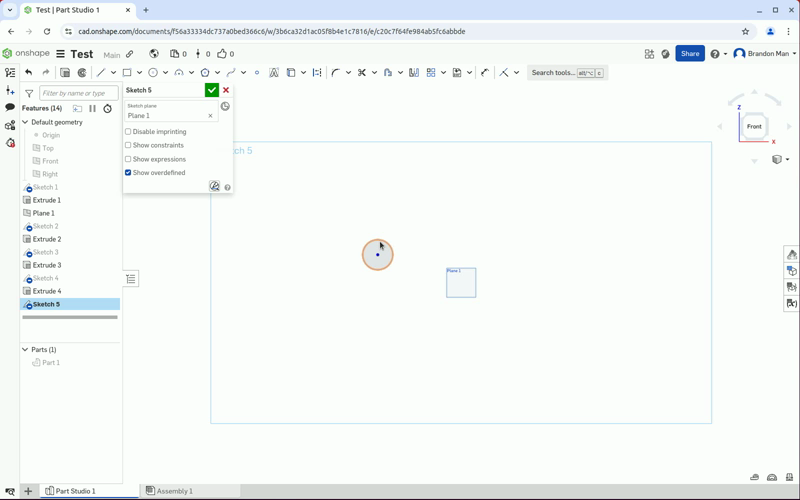
scroll(6)
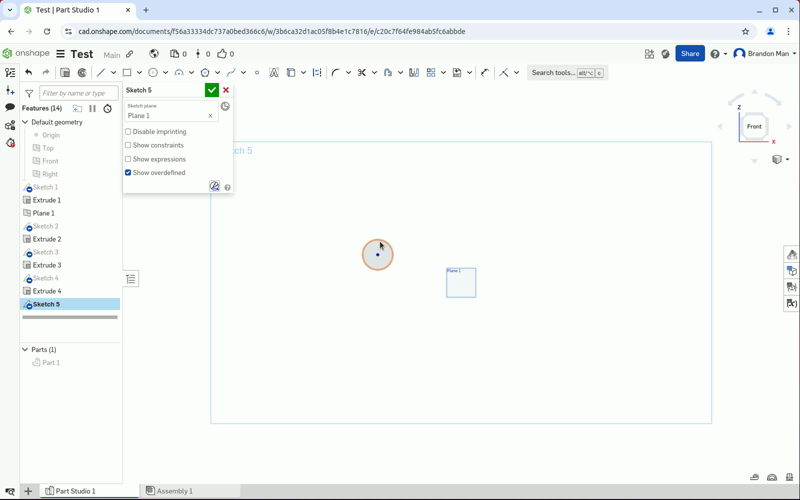
scroll(6)
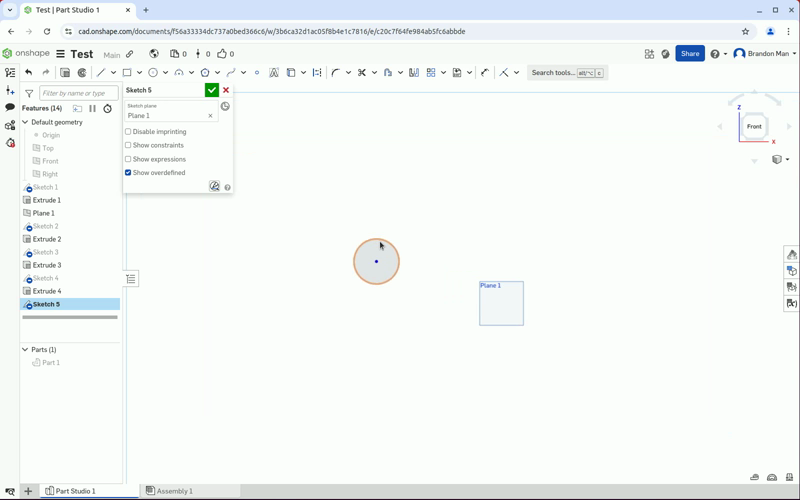
scroll(6)
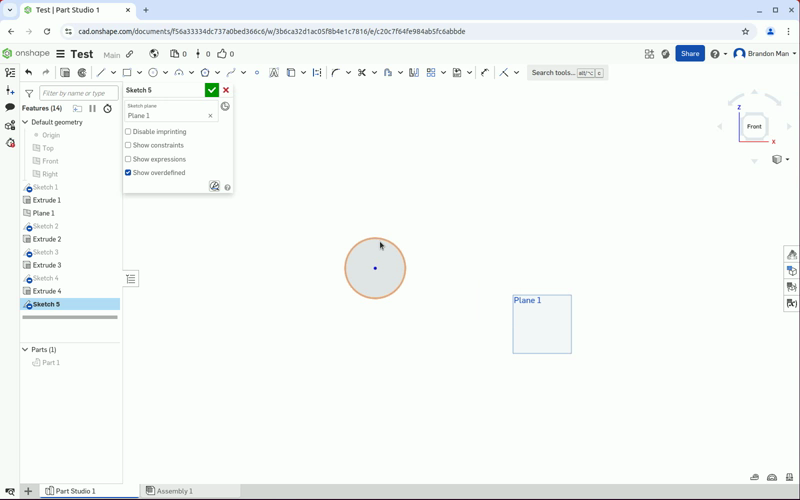
scroll(6)
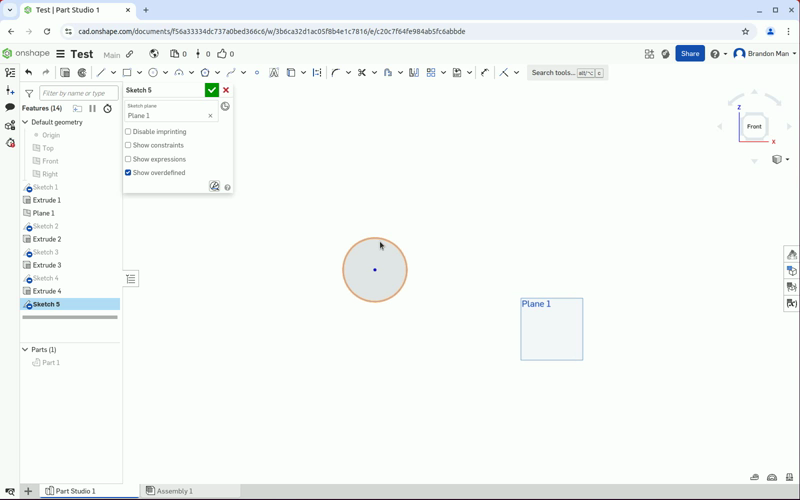
scroll(6)
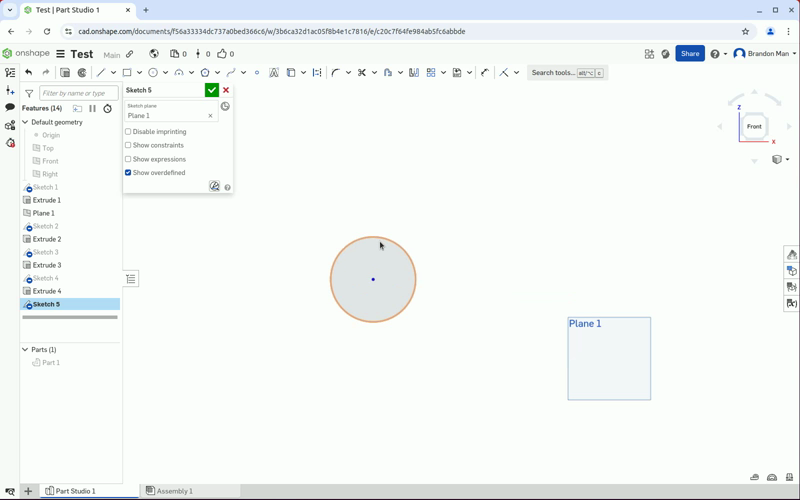
scroll(6)
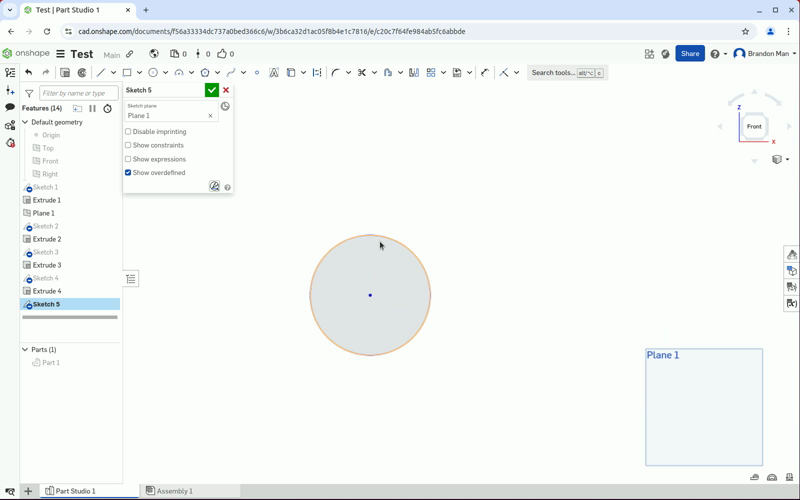
scroll(6)
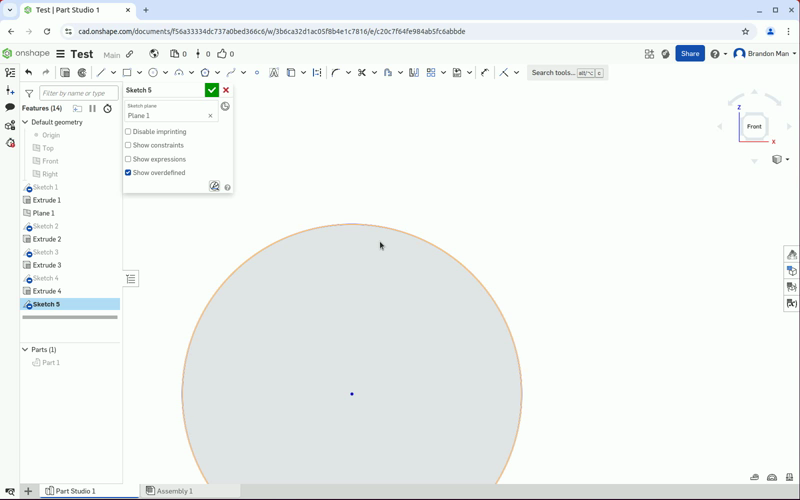
click(380, 241)
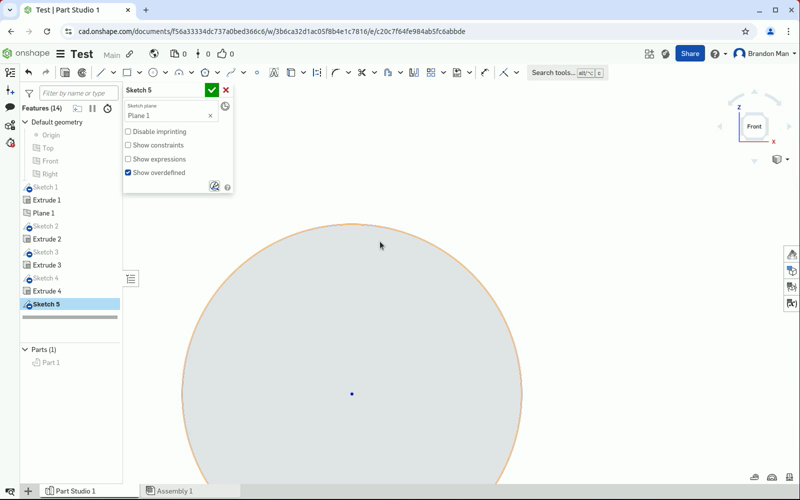
scroll(-6)
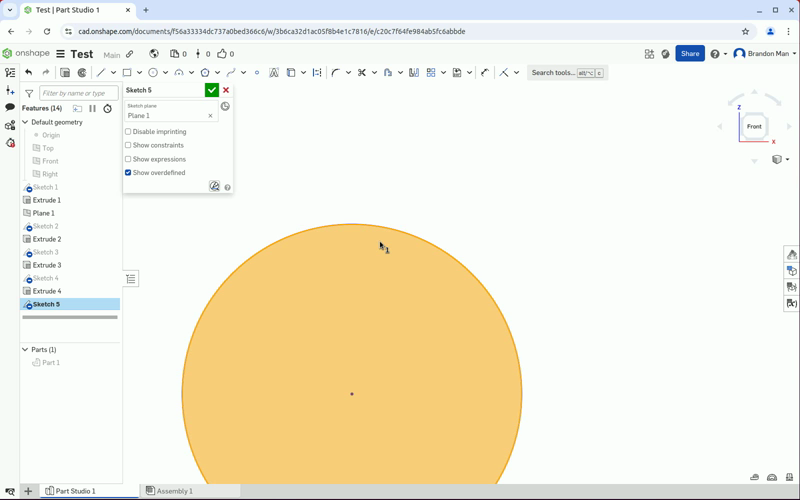
scroll(-6)
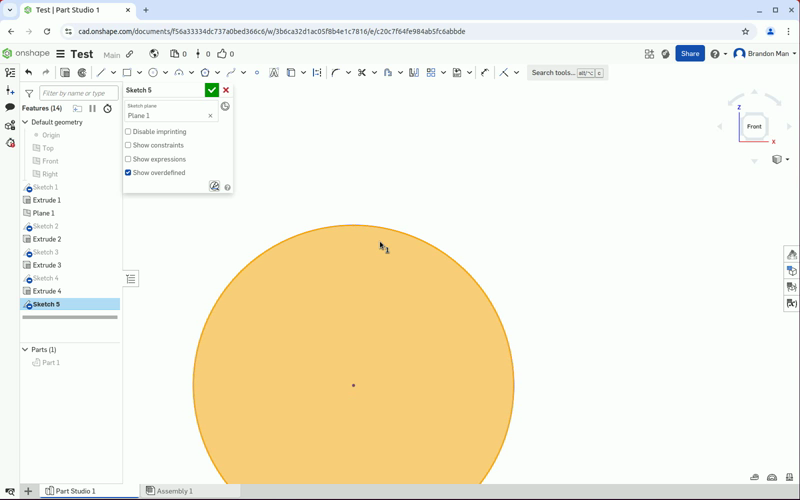
scroll(-6)
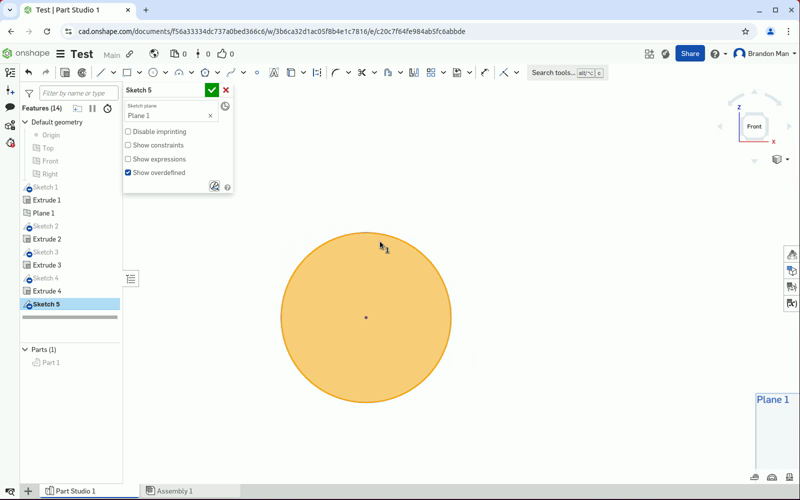
scroll(-6)
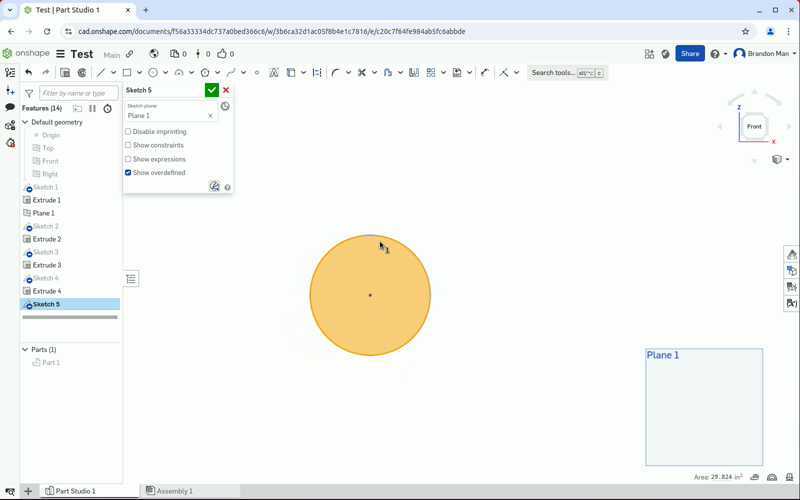
scroll(-6)
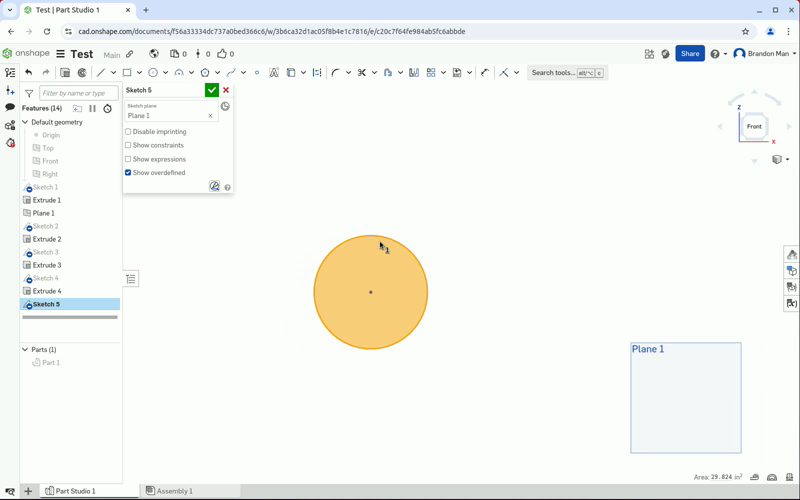
scroll(-6)
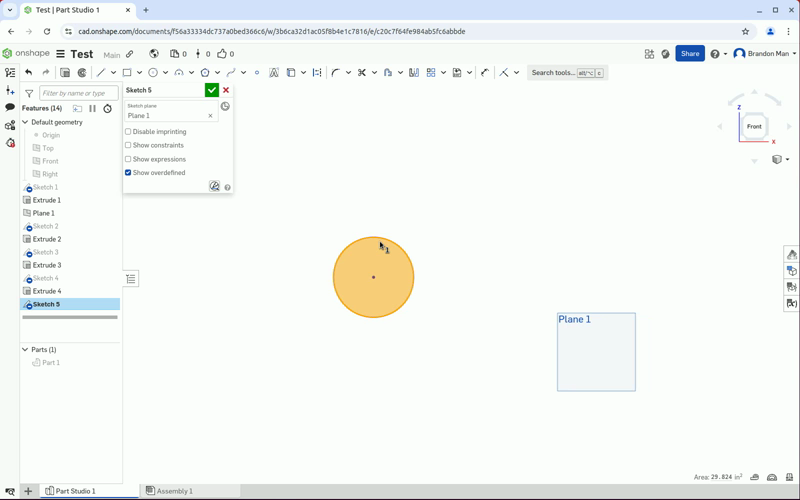
scroll(-6)
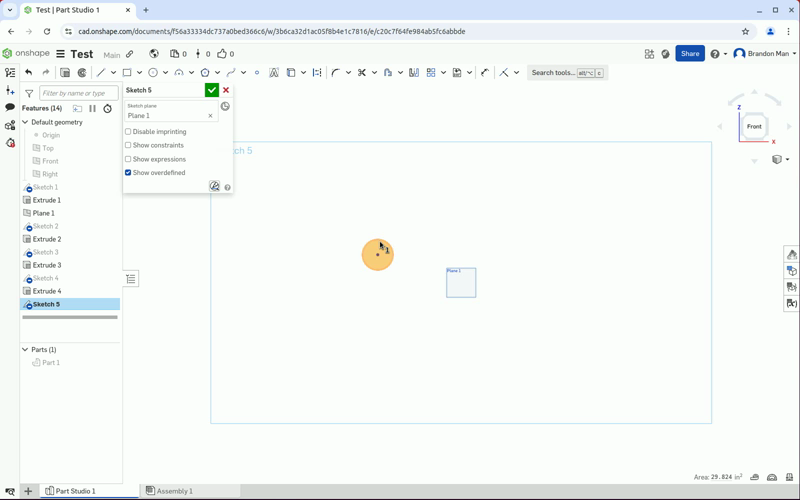
mouse_move(73, 352)
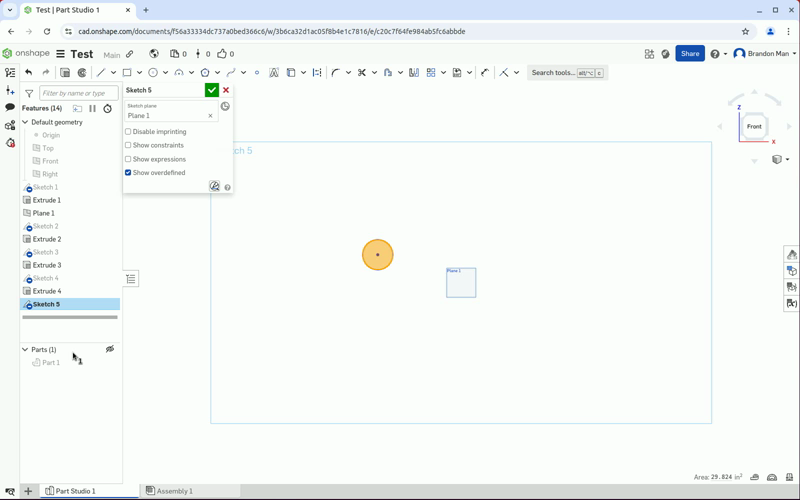
key(shift+y)
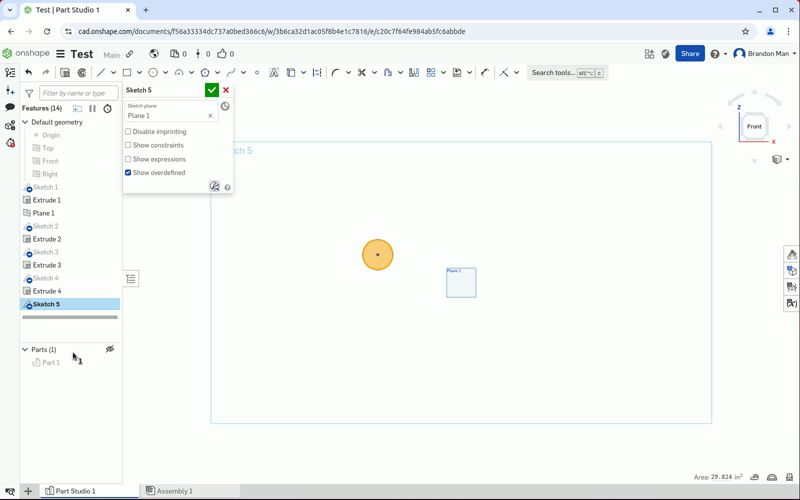
key(shift+e)
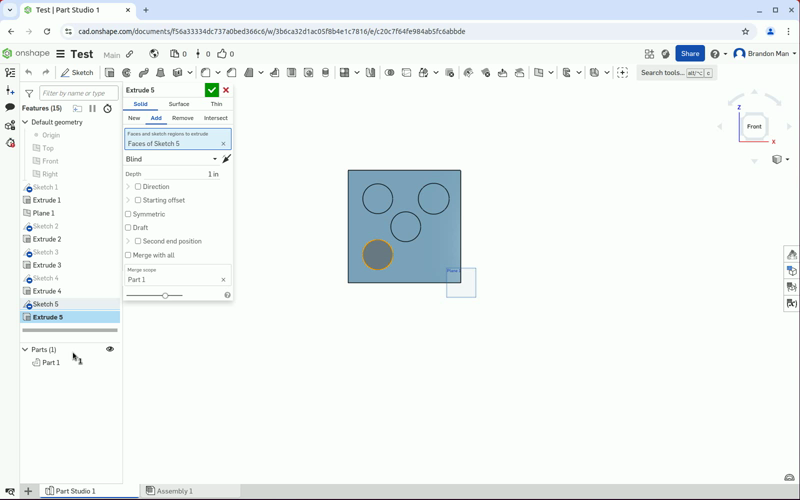
mouse_move(143, 106)
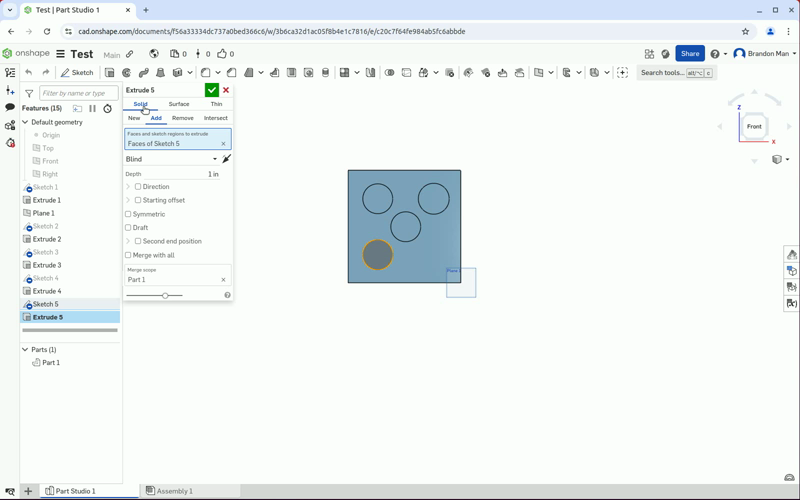
click(143, 106)
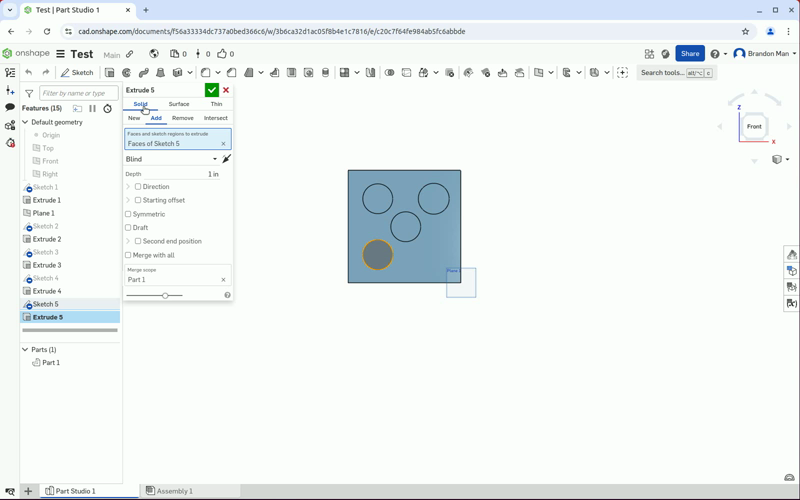
mouse_move(186, 120)
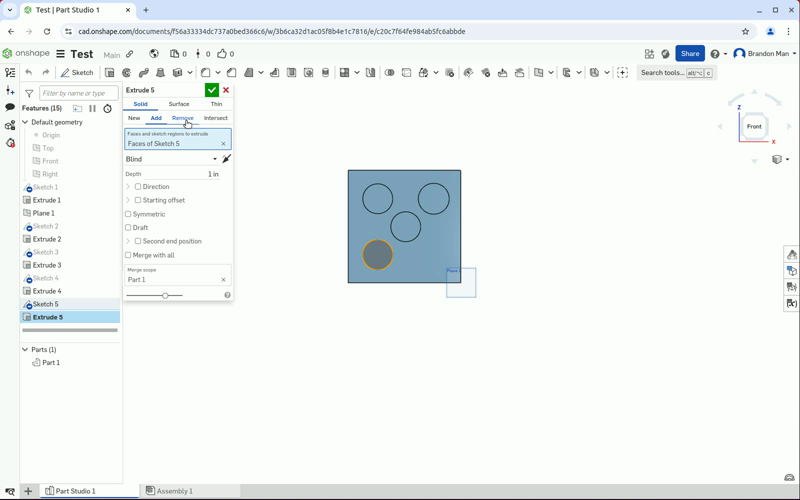
click(186, 120)
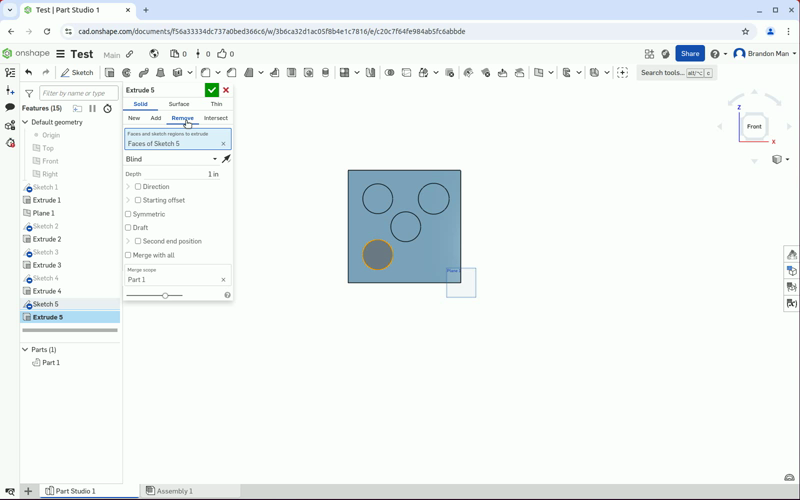
key(tab, 4)
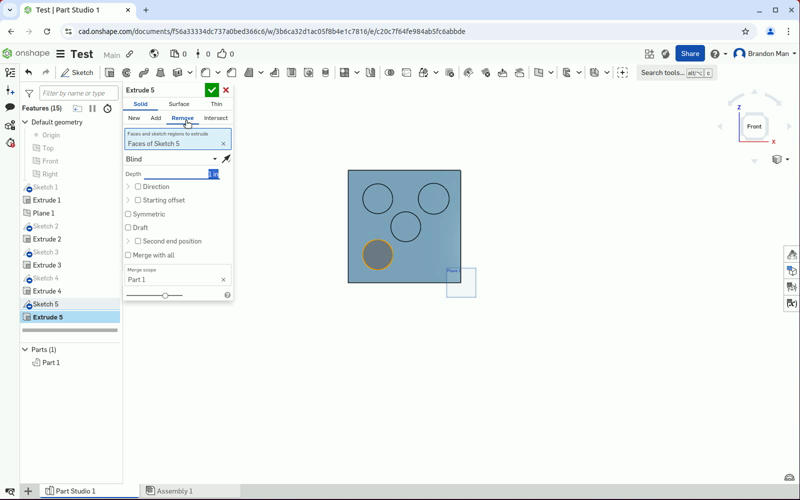
text(1.204)
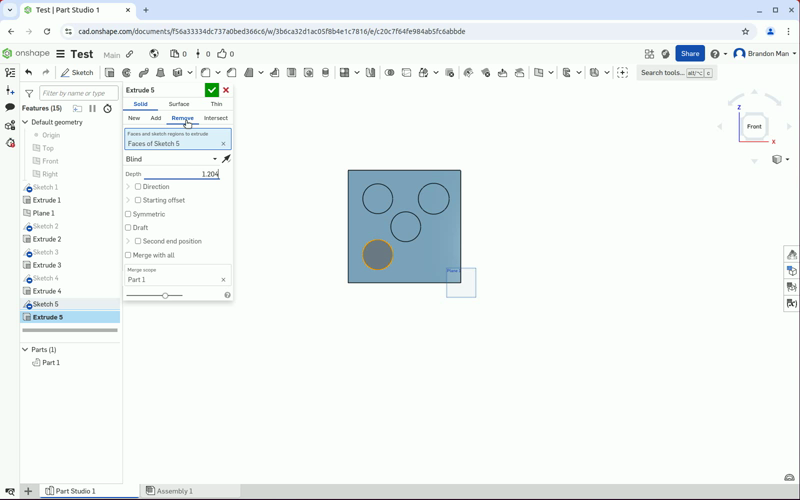
key(tab, 6)
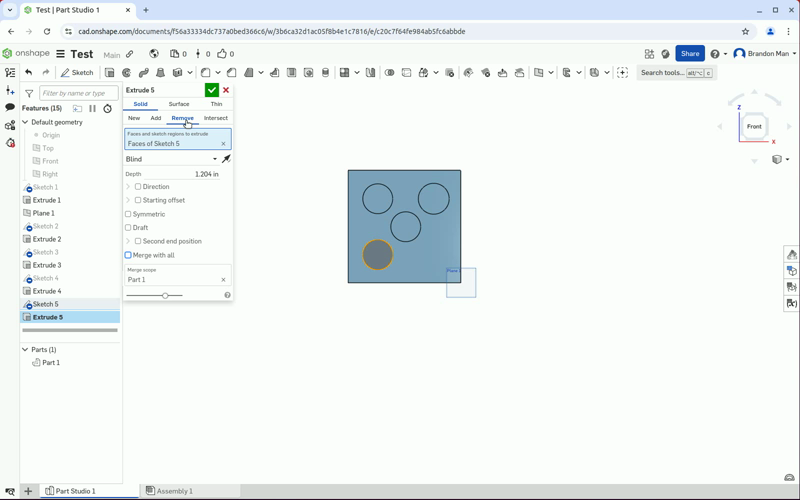
key(space)
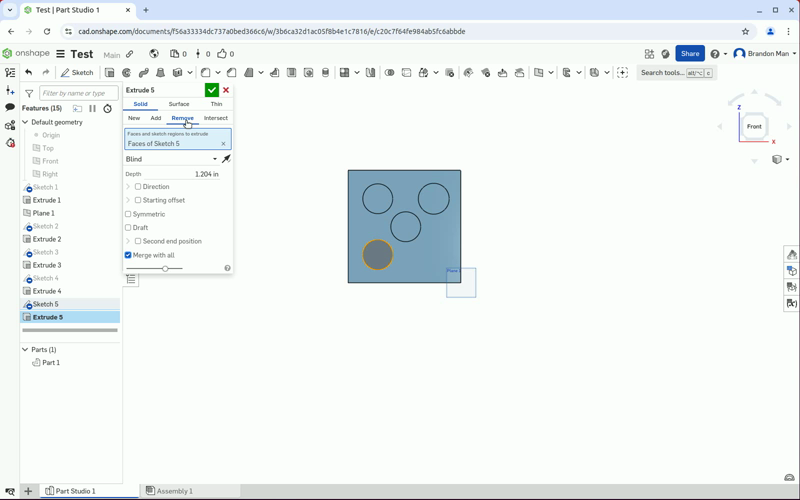
key(enter)
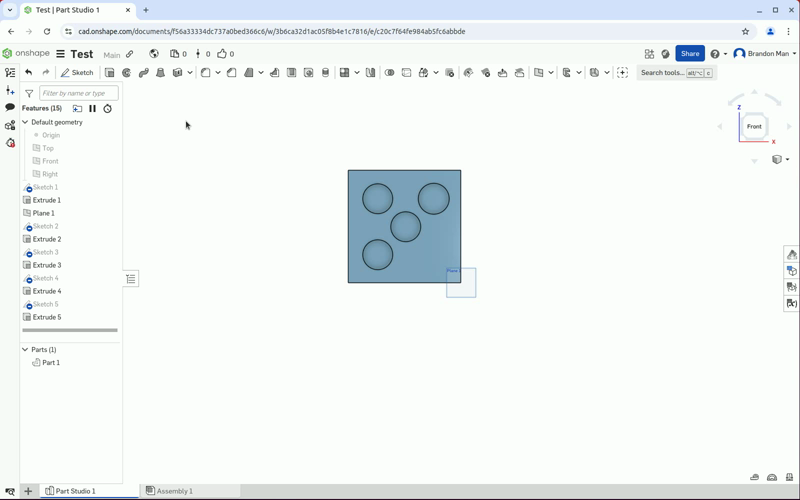
key(shift+h)
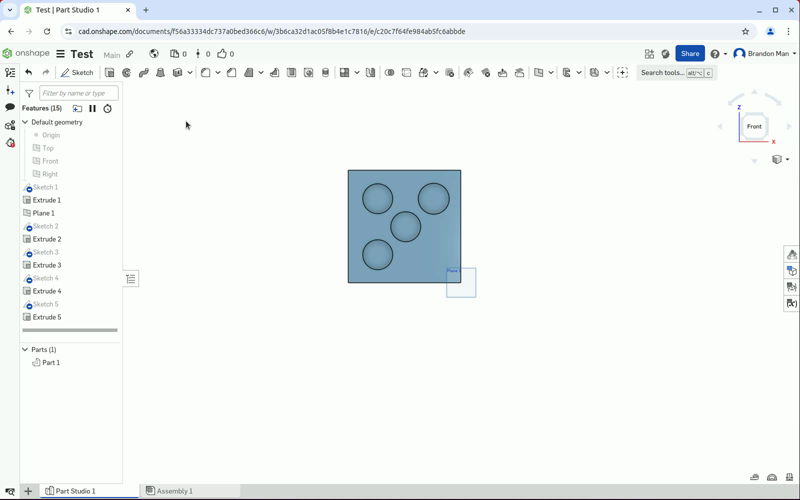
key(shift+h)
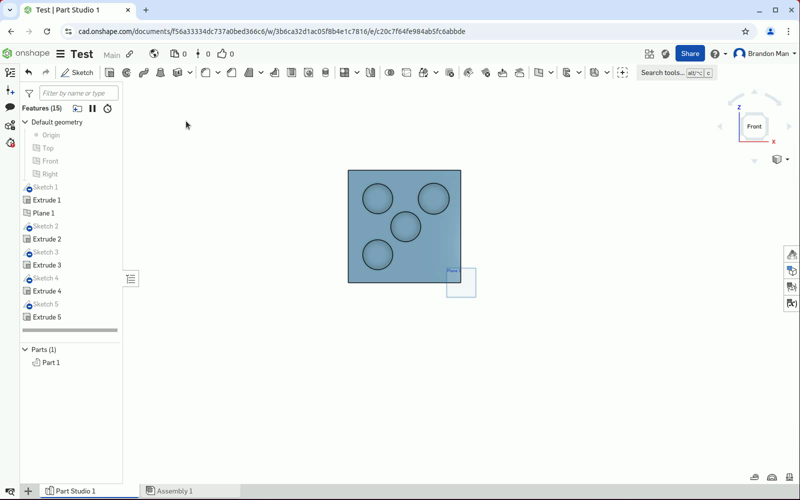
mouse_move(73, 189)
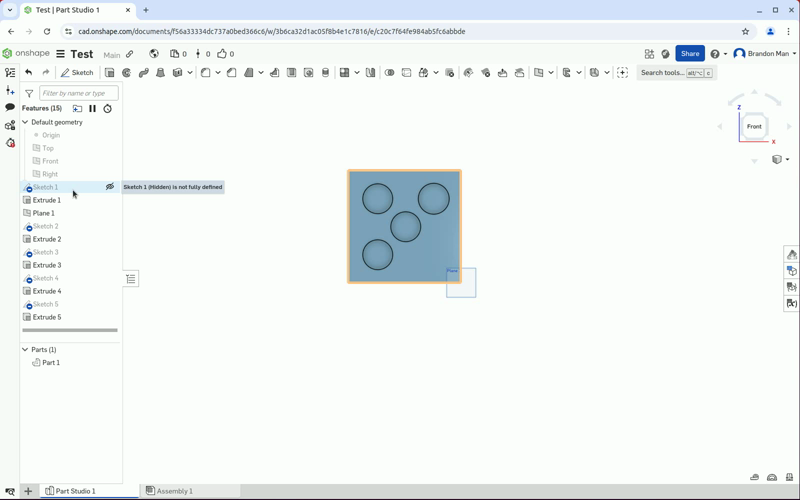
click(73, 189)
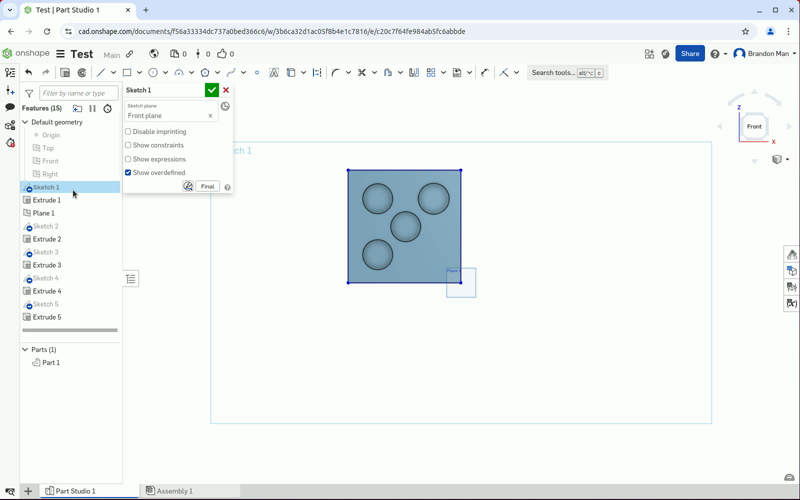
mouse_move(229, 92)
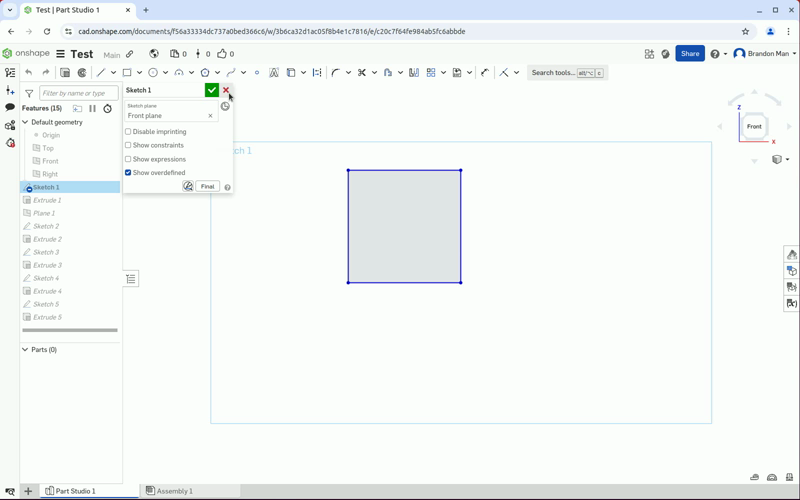
click(229, 92)
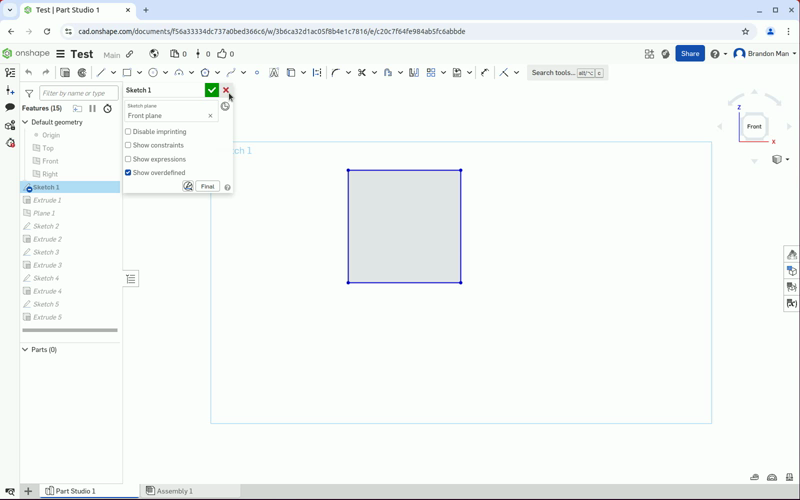
key(shift+s)
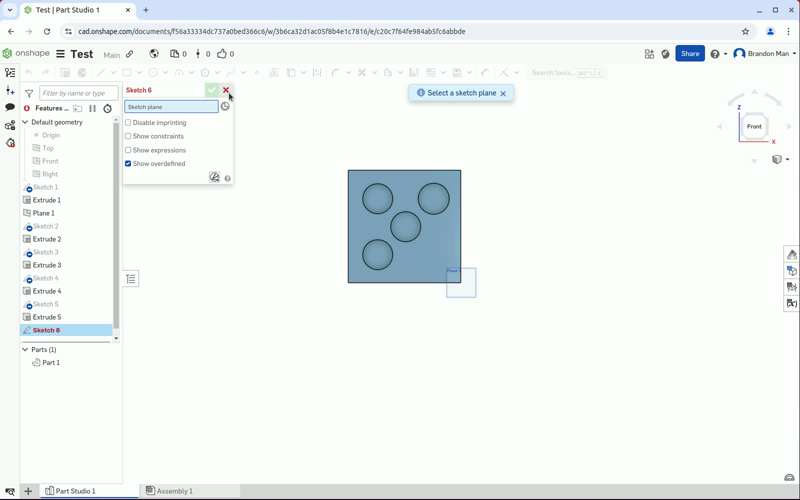
mouse_move(69, 215)
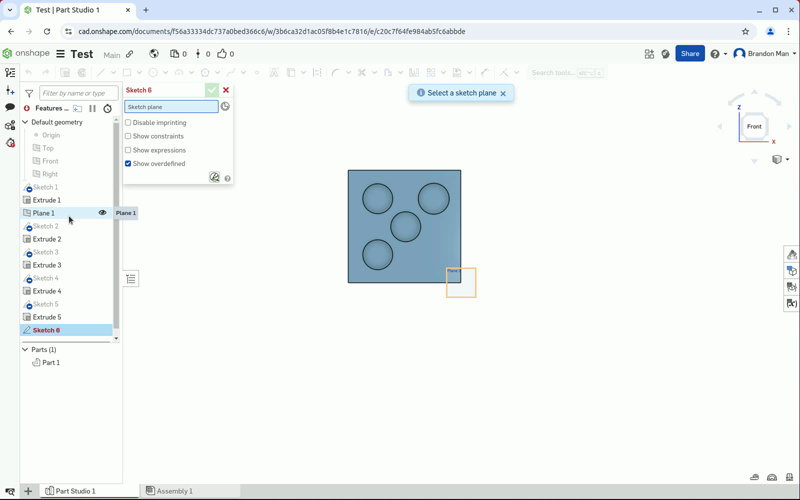
click(69, 215)
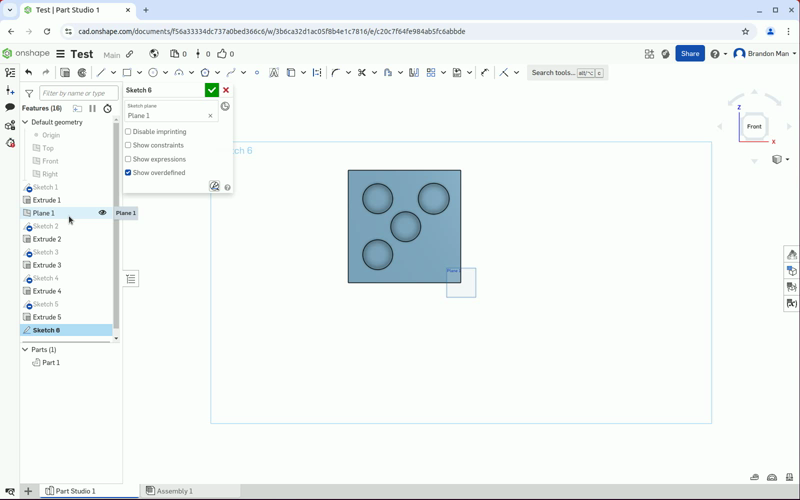
mouse_move(73, 352)
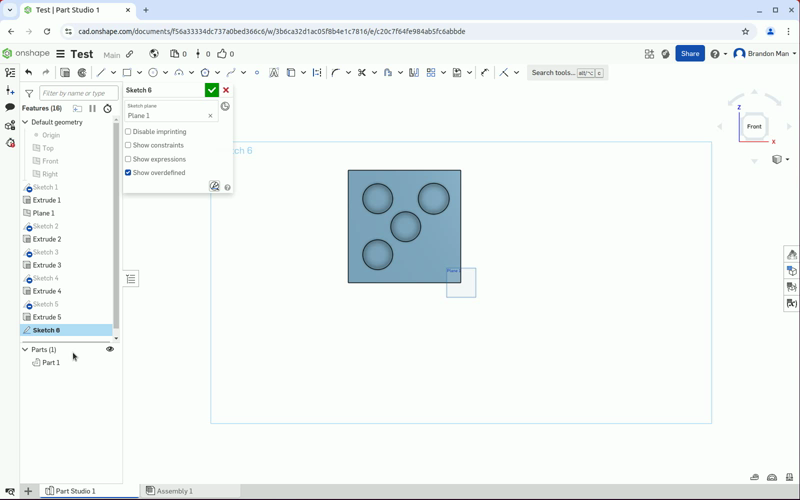
key(y)
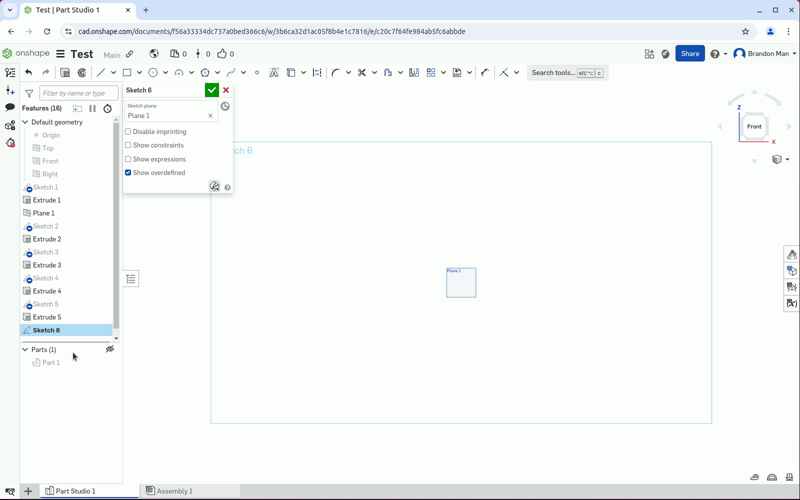
key(c)
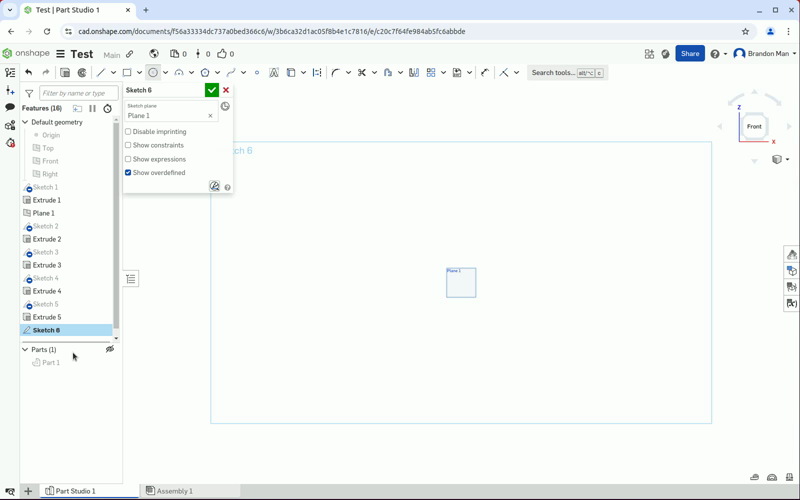
key_down(shift)
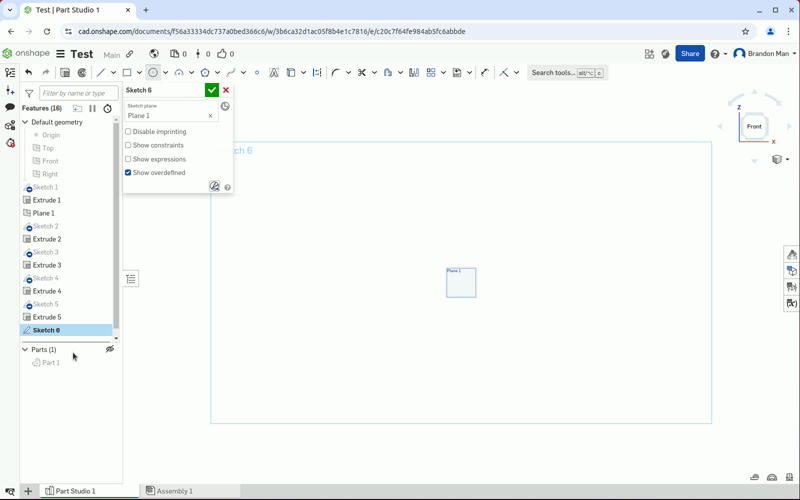
mouse_move(433, 254)
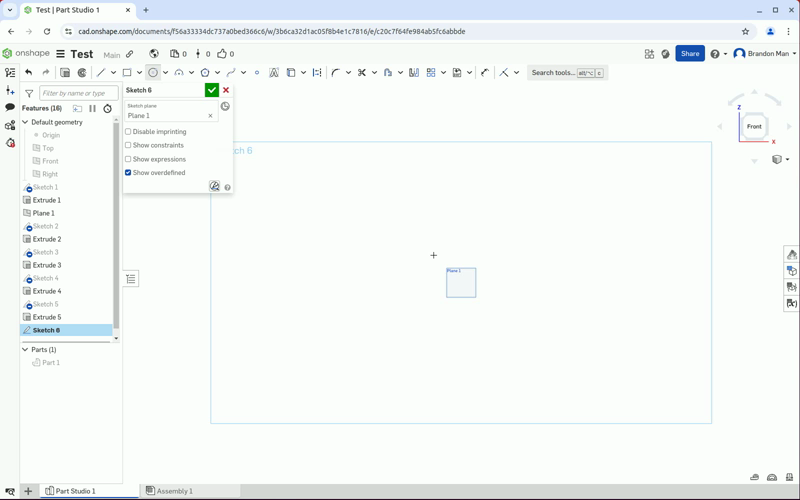
click(433, 254)
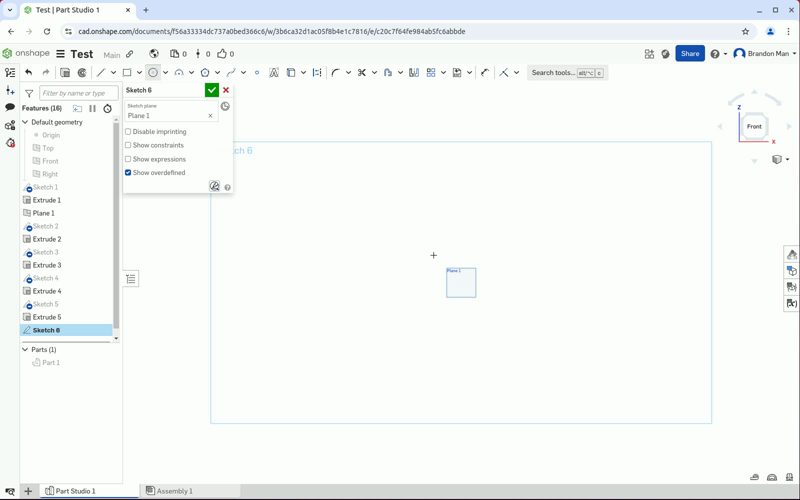
key_up(shift)
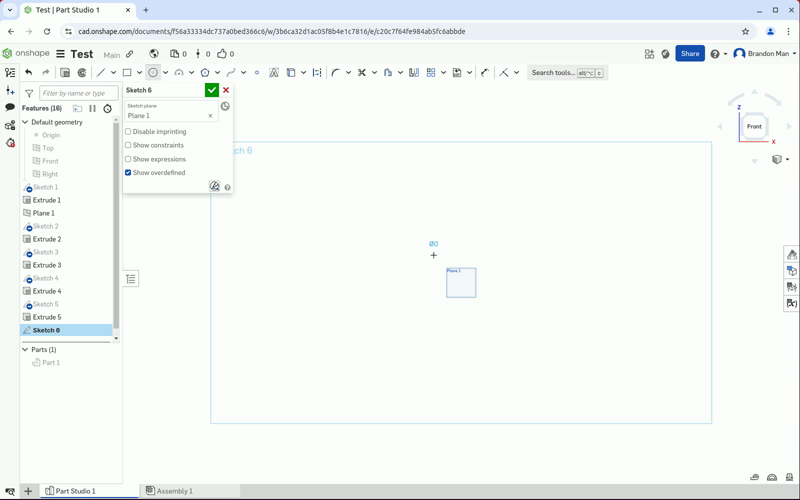
mouse_move(449, 254)
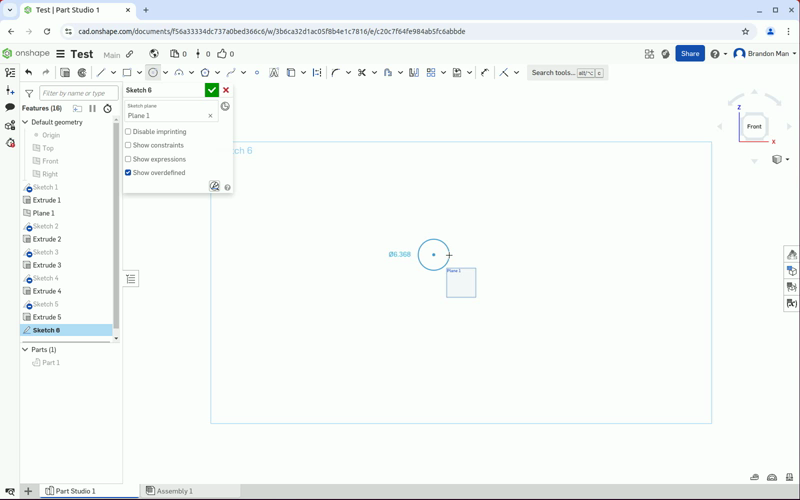
click(449, 254)
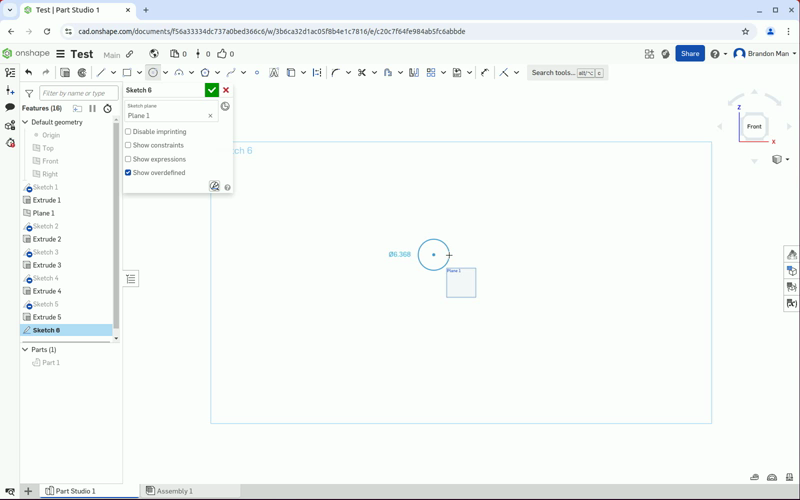
key(esc)
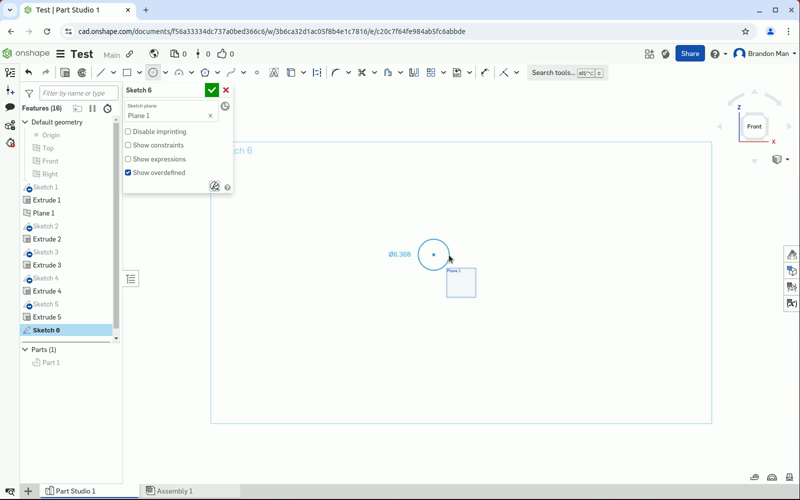
mouse_move(444, 255)
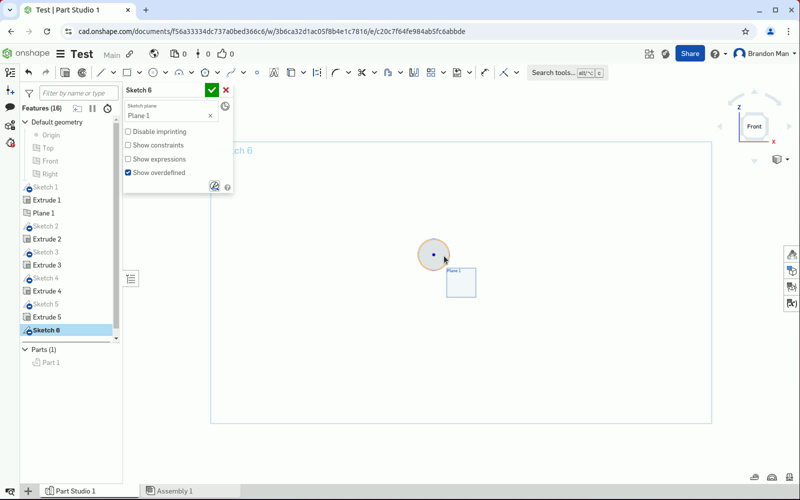
scroll(6)
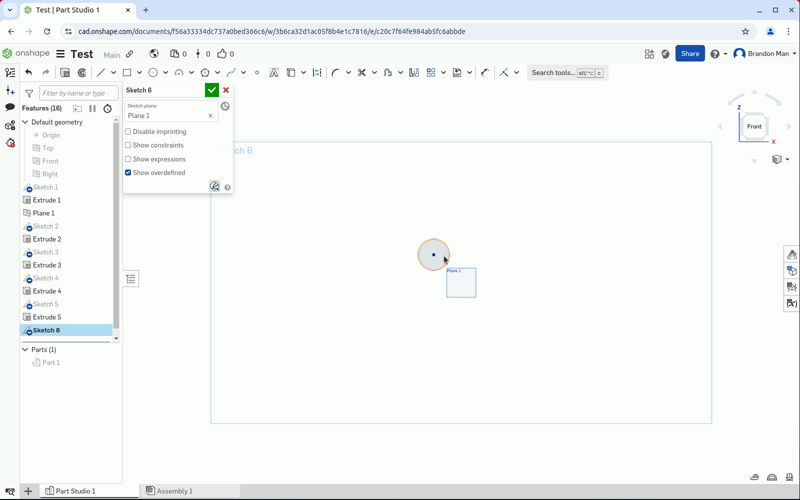
scroll(6)
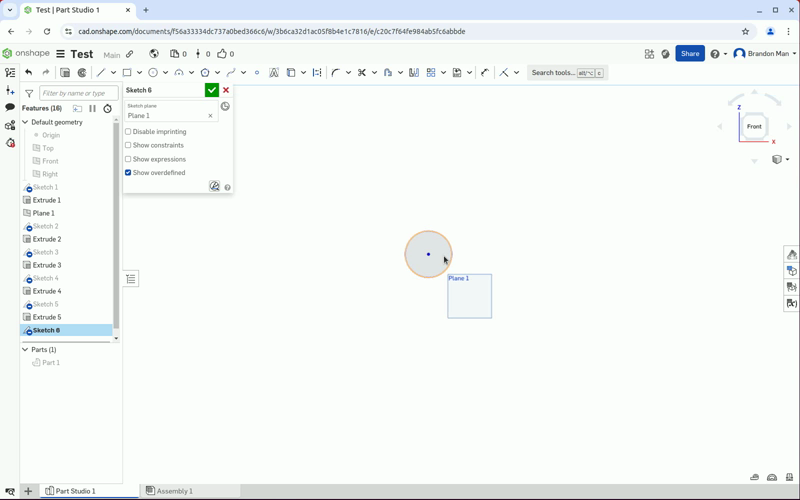
scroll(6)
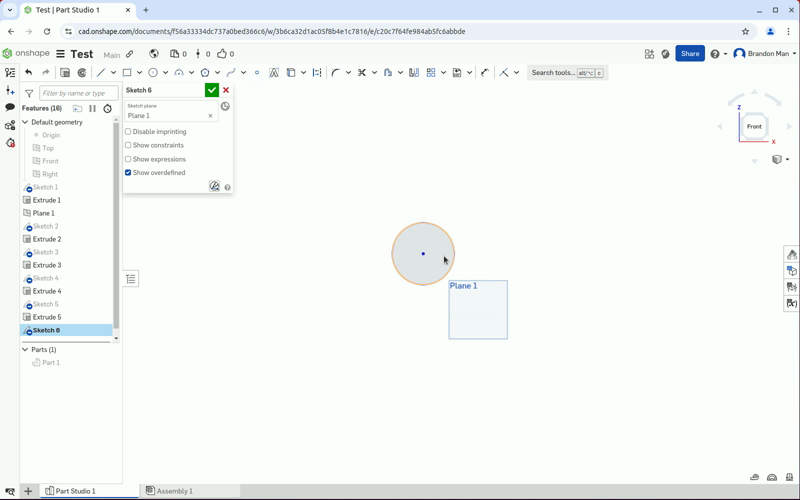
scroll(6)
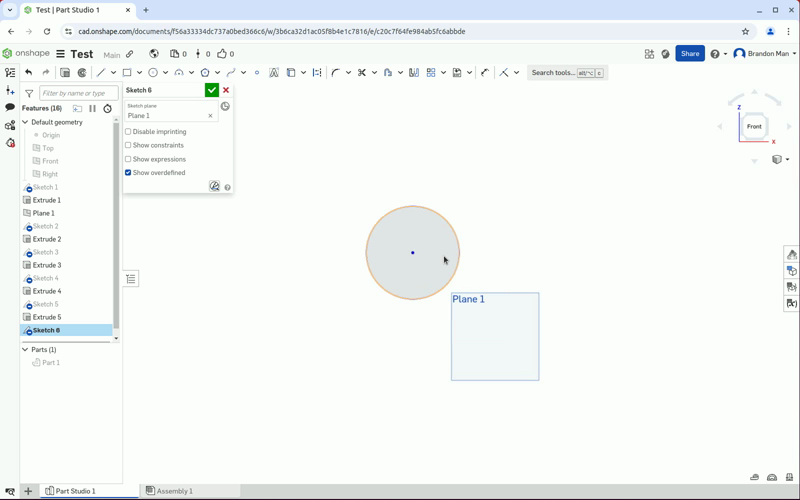
scroll(6)
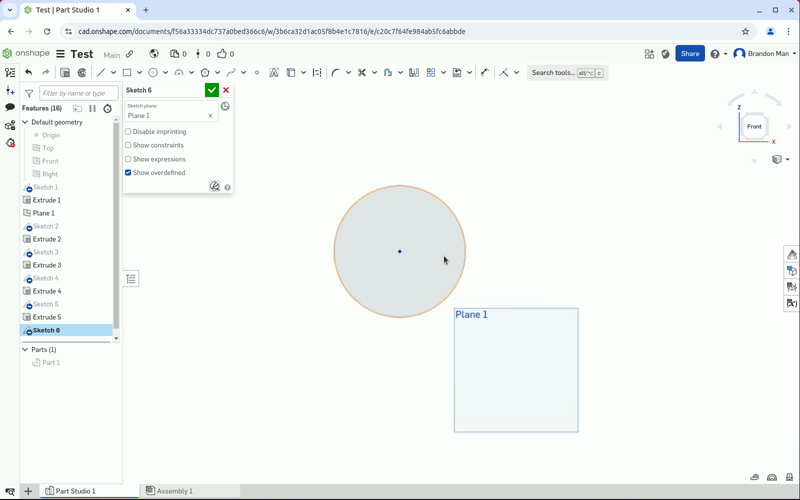
scroll(6)
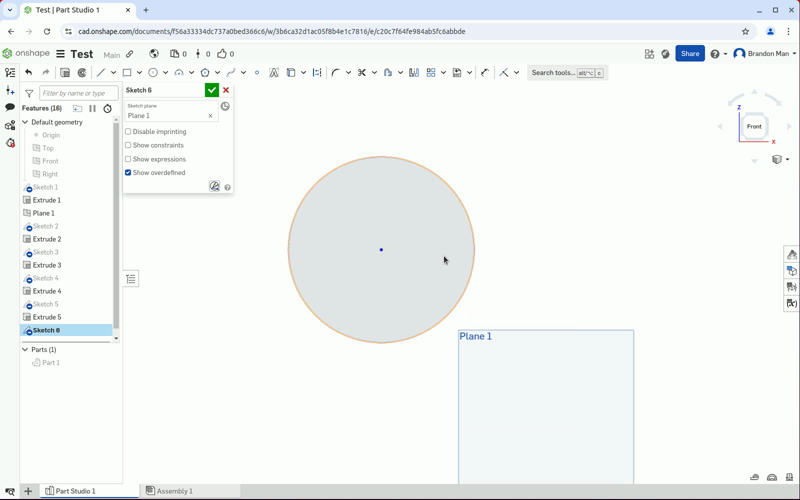
scroll(6)
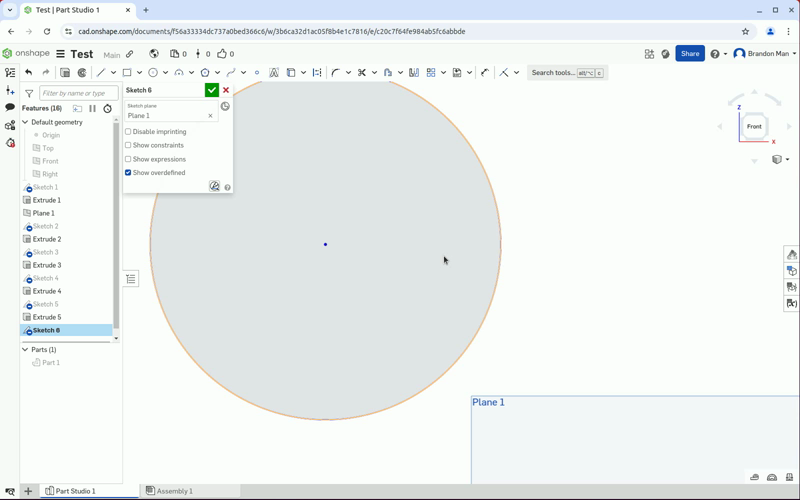
click(444, 255)
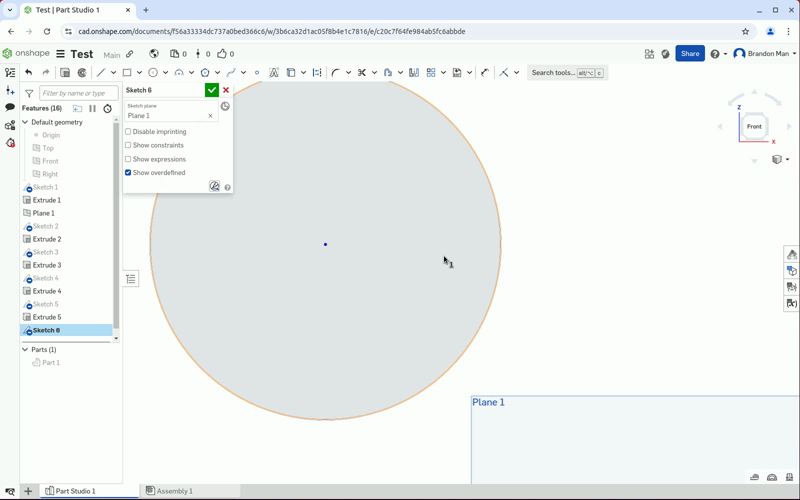
scroll(-6)
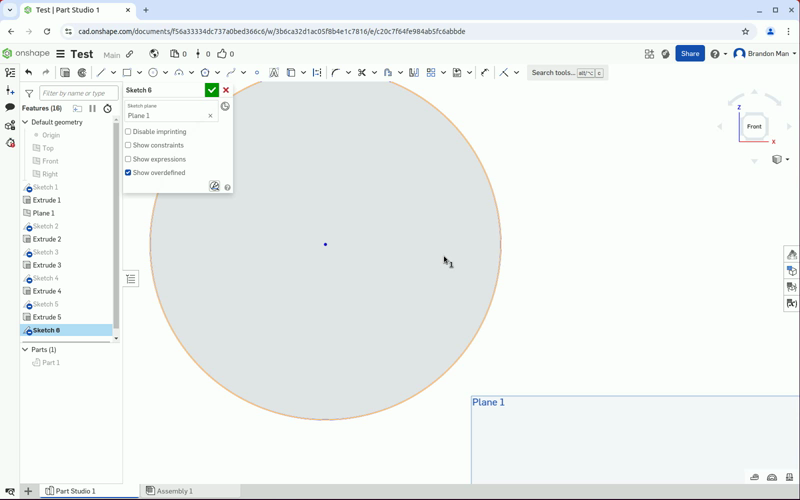
scroll(-6)
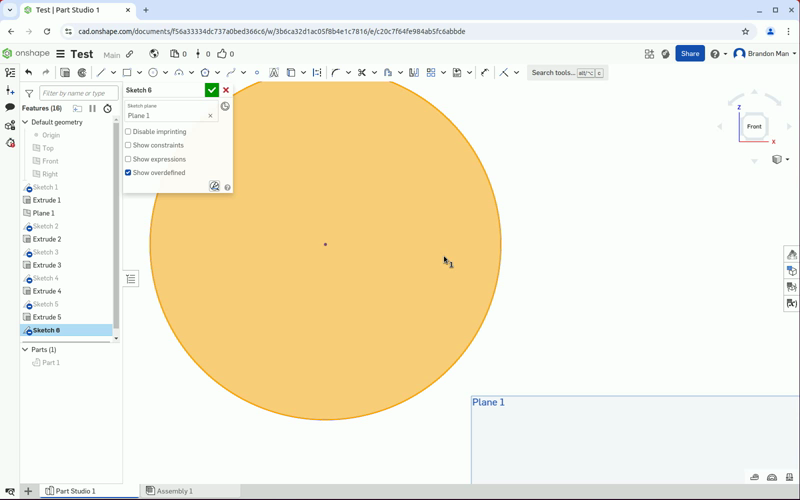
scroll(-6)
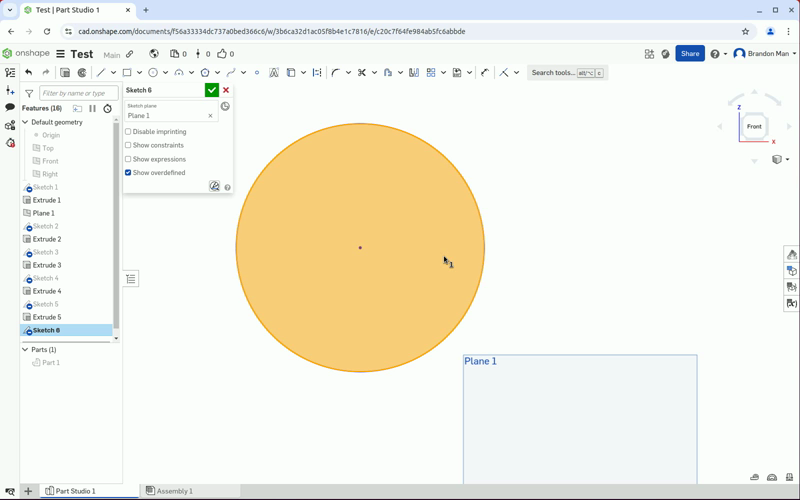
scroll(-6)
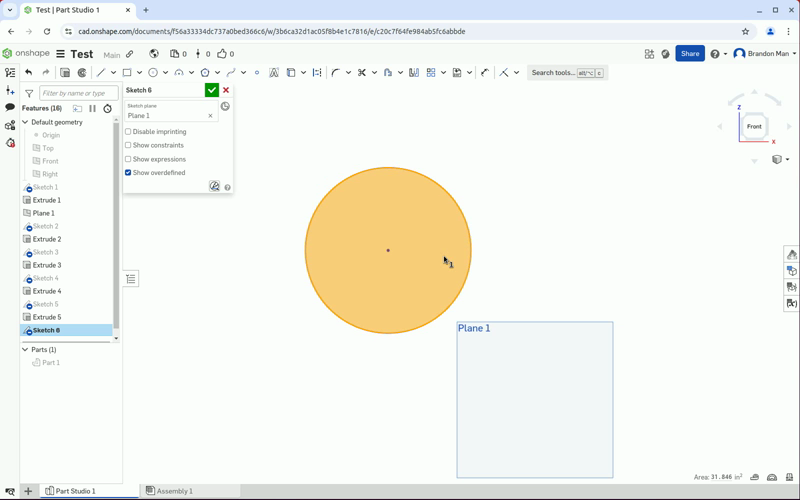
scroll(-6)
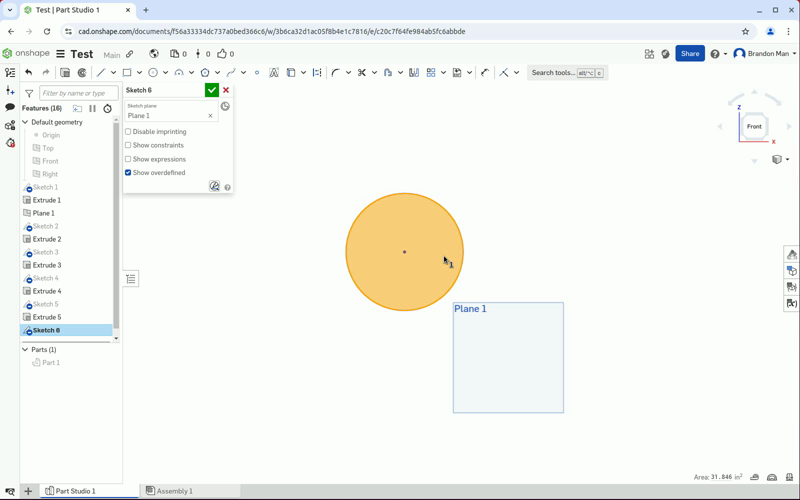
scroll(-6)
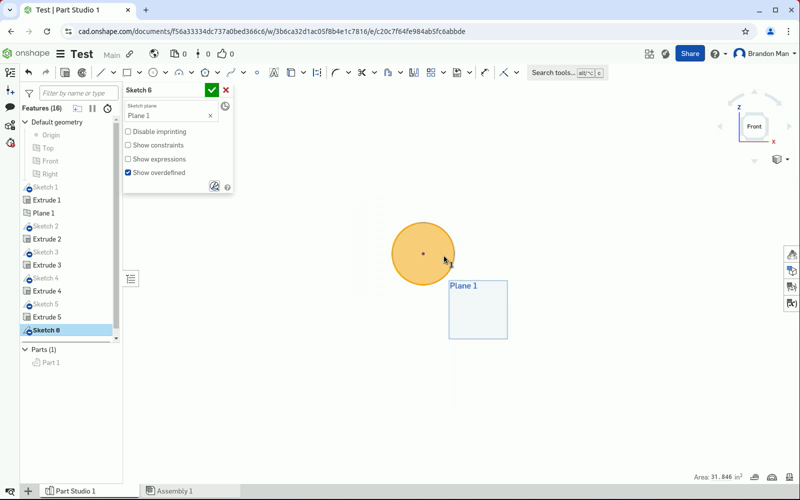
scroll(-6)
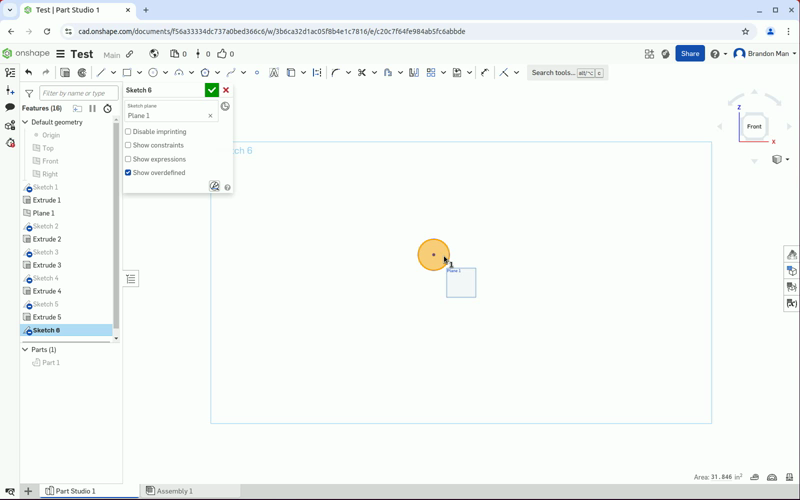
mouse_move(73, 352)
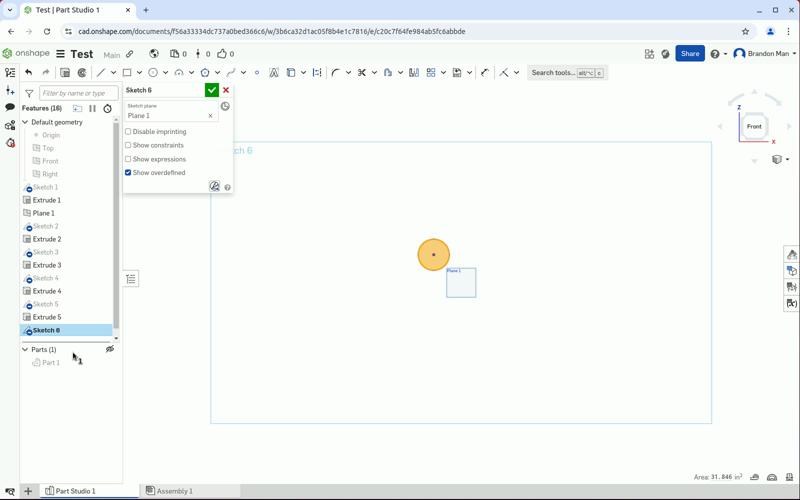
key(shift+y)
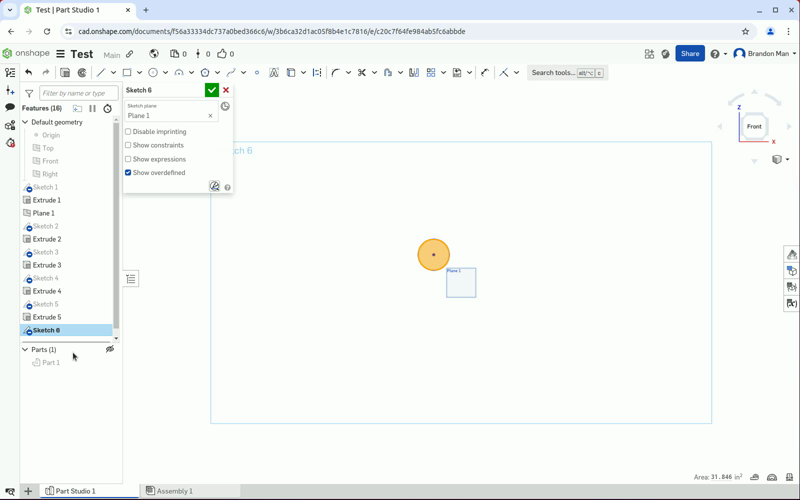
key(shift+e)
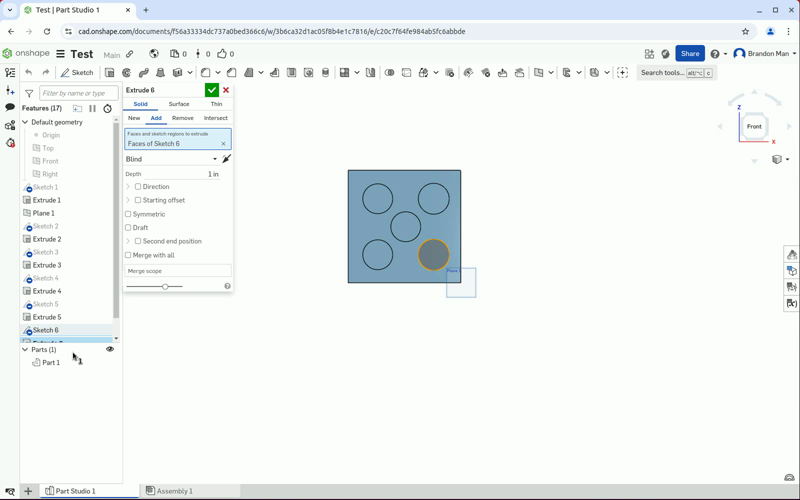
mouse_move(143, 106)
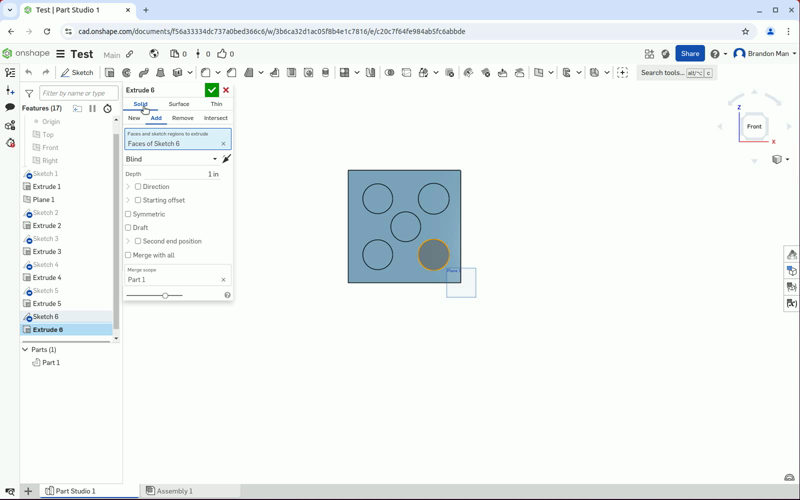
click(143, 106)
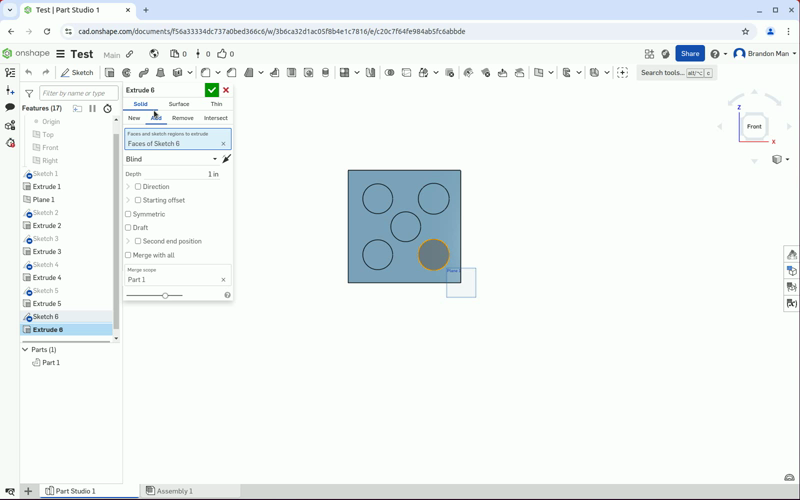
mouse_move(186, 120)
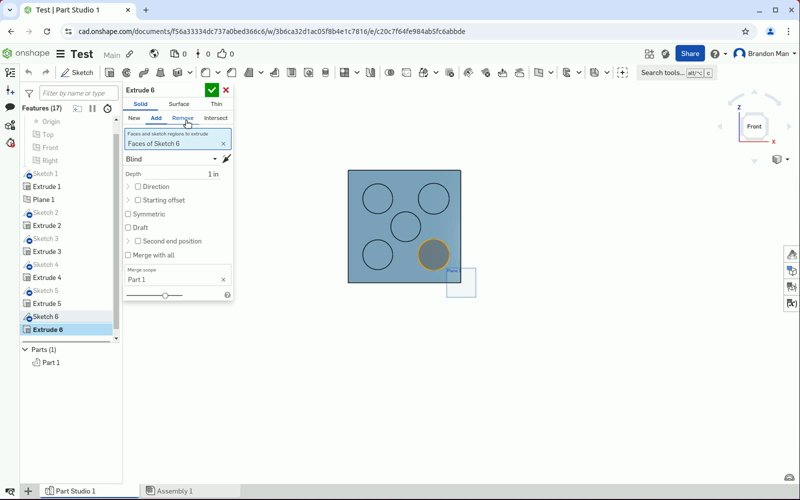
click(186, 120)
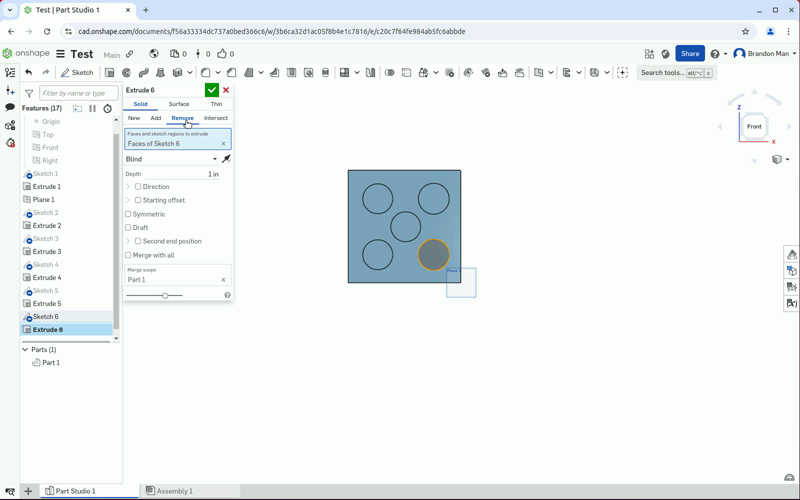
key(tab, 4)
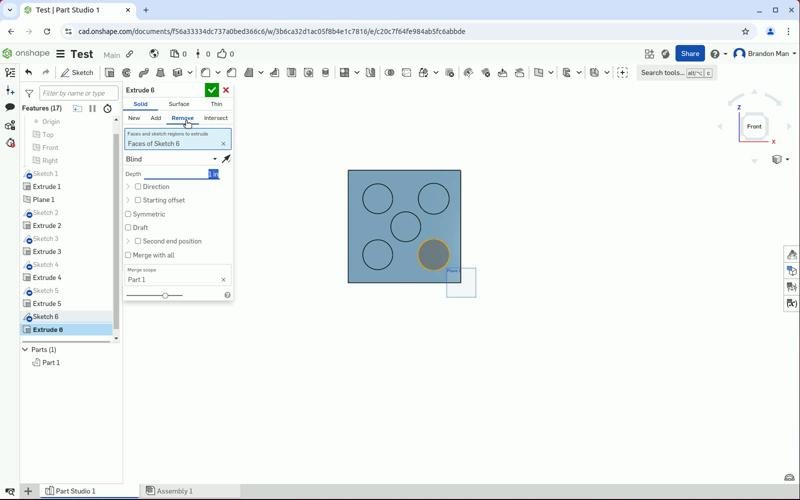
text(1.204)
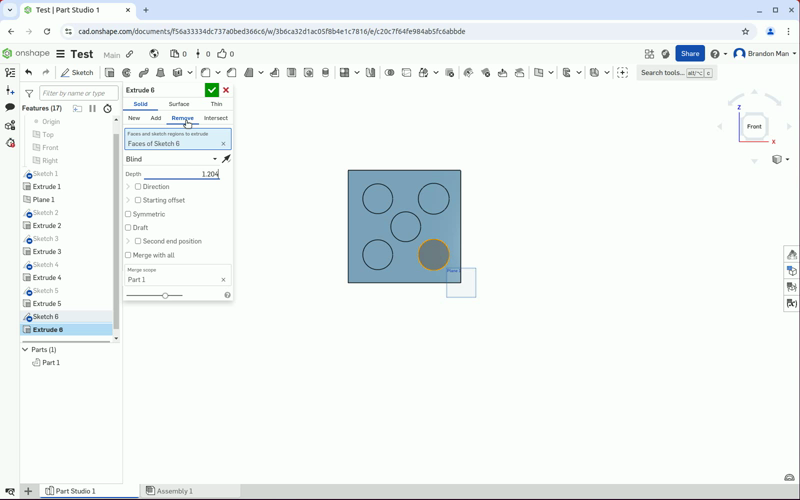
key(tab, 6)
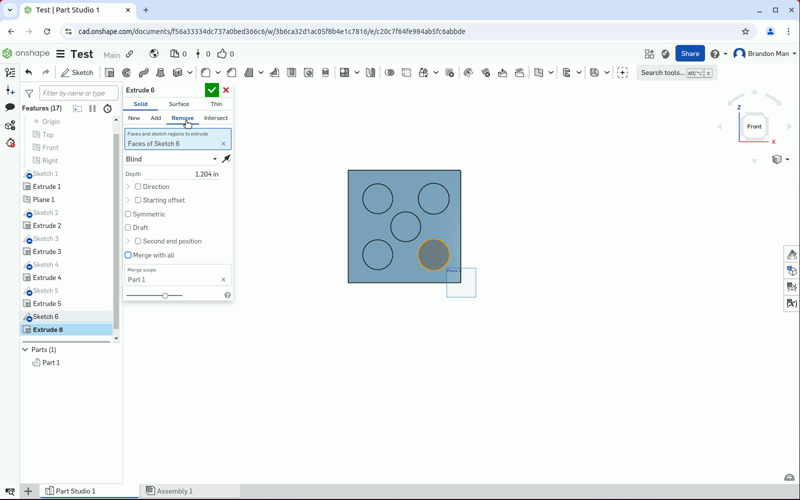
key(space)
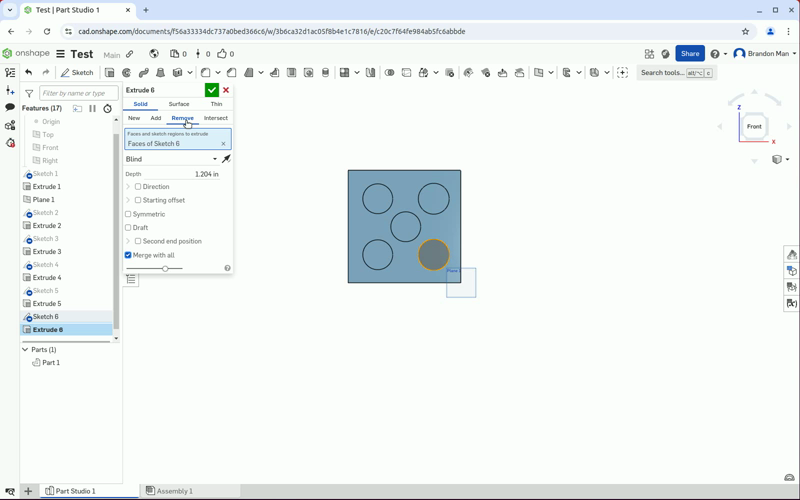
key(enter)
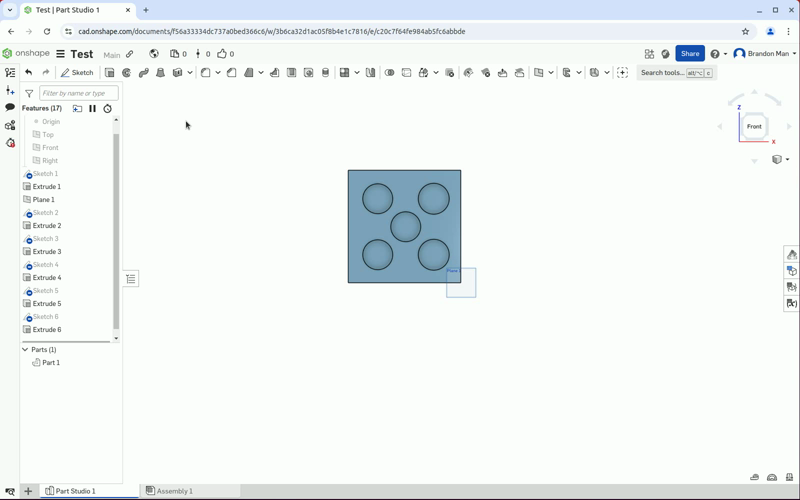
key(shift+h)
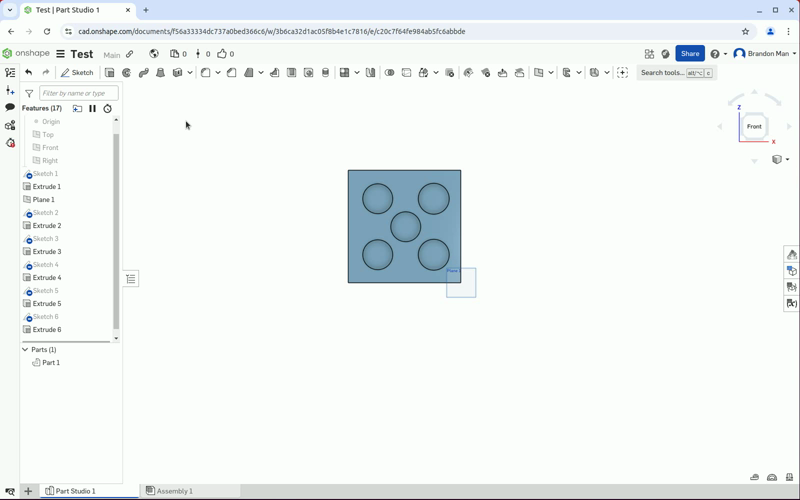
key(shift+h)
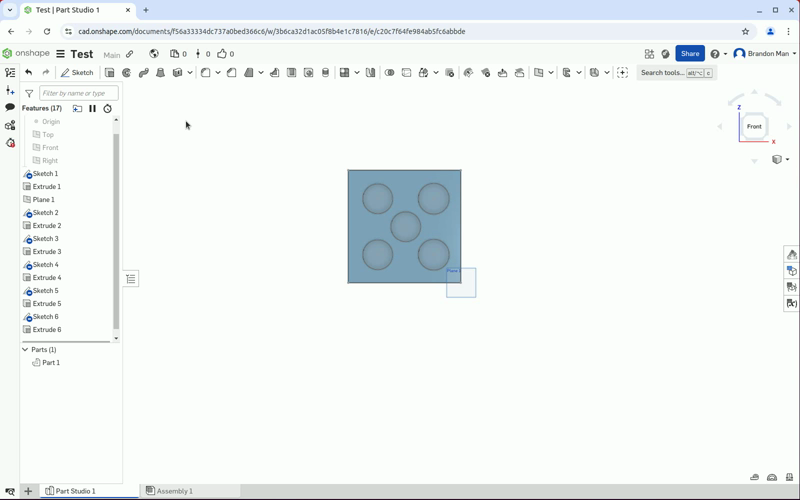
key(shift+7)
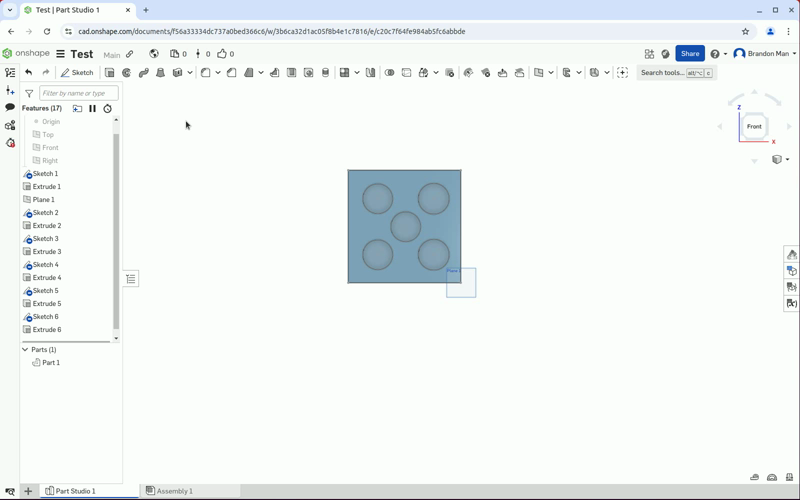
key(left, 2)
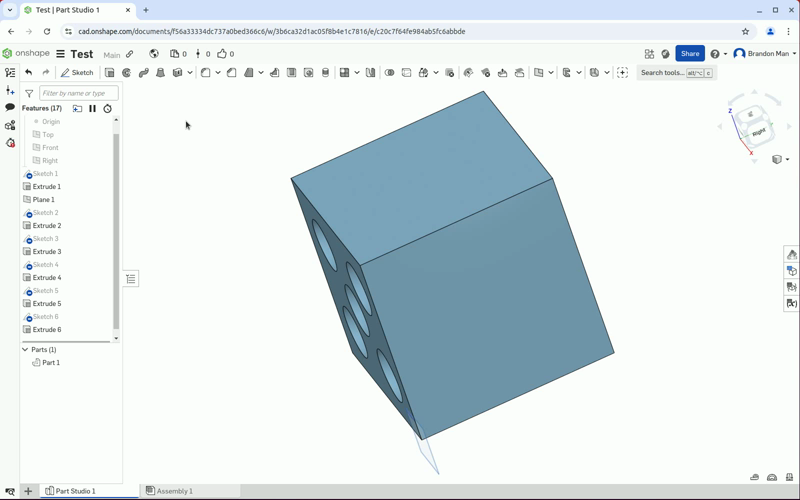
key(down, 2)
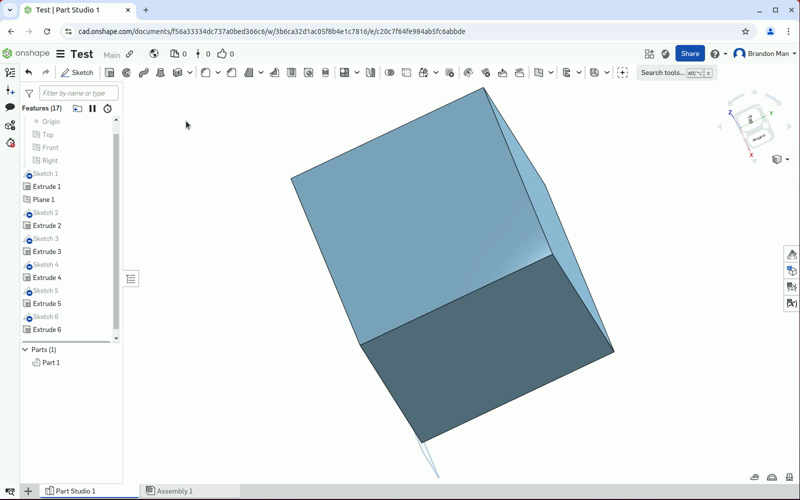
key(up, 2)
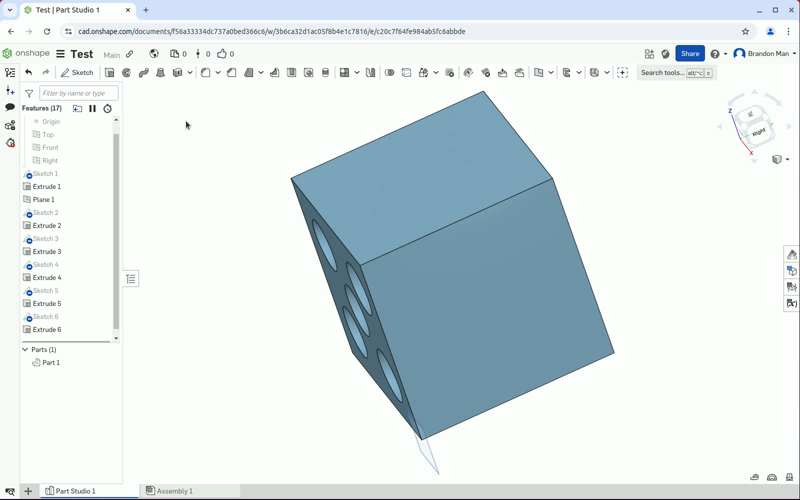
key(right, 2)
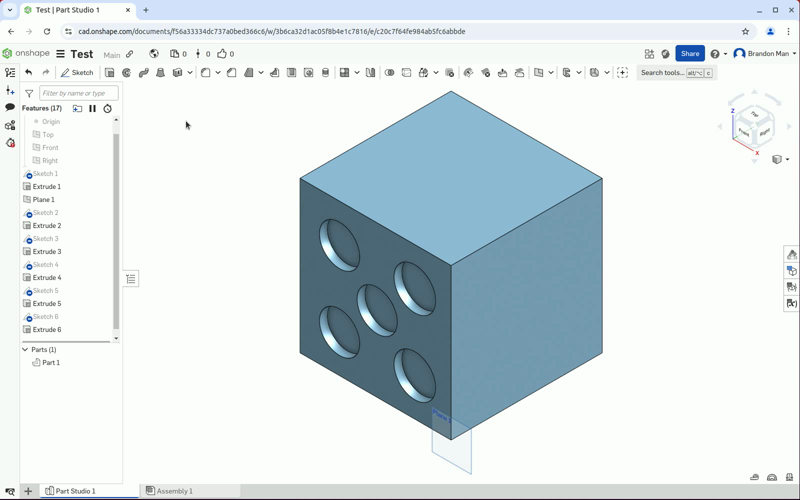
mouse_move(69, 176)
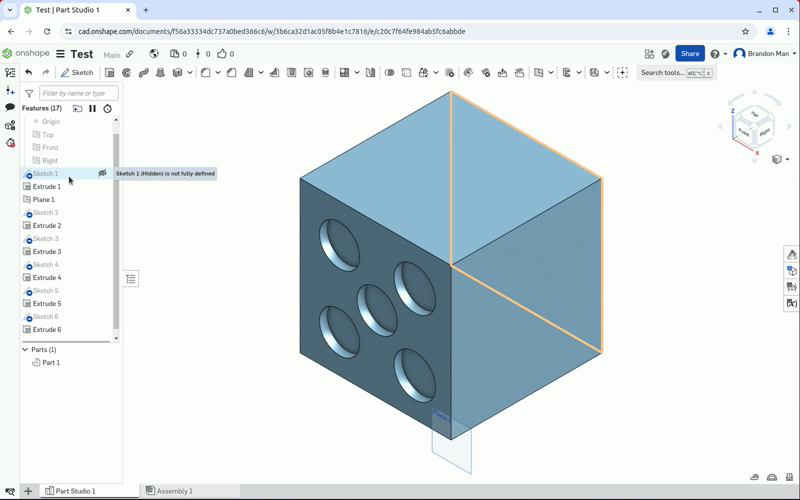
click(69, 176)